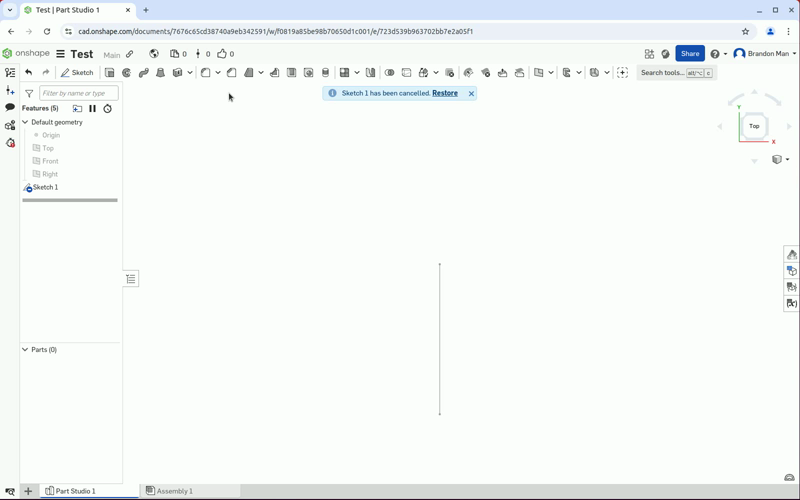
key(shift+h)
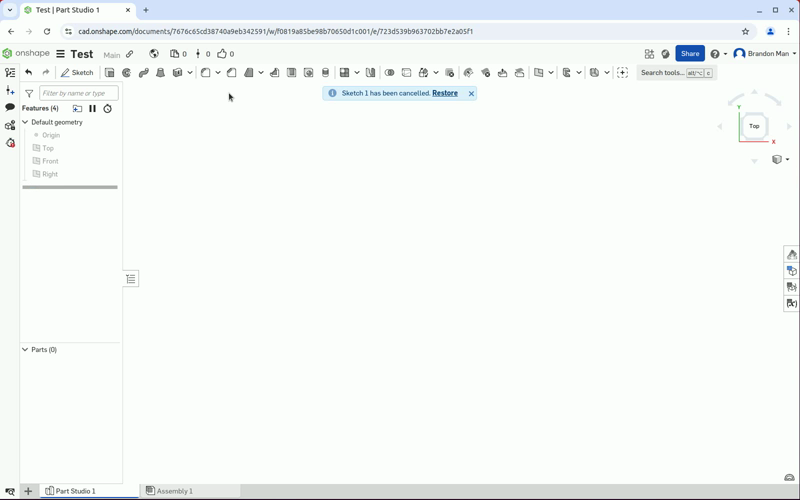
key(shift+s)
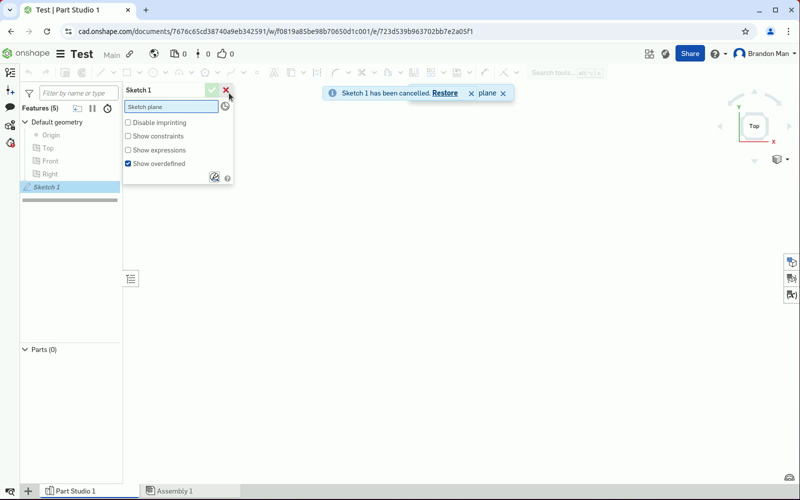
mouse_move(73, 150)
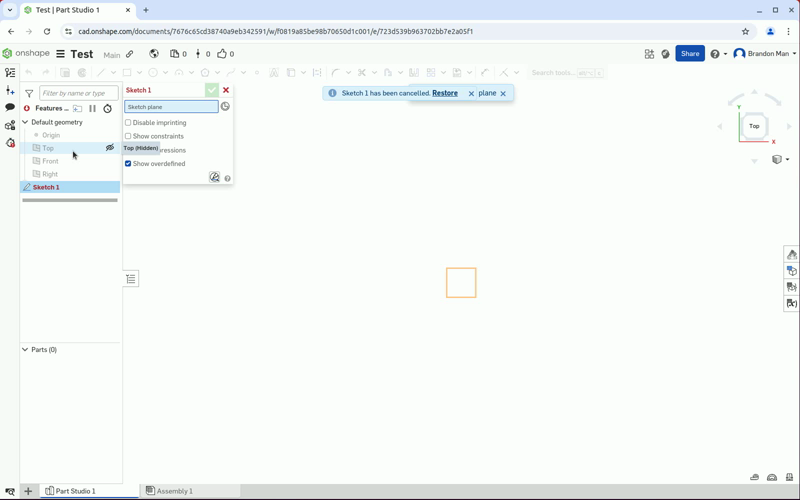
click(73, 150)
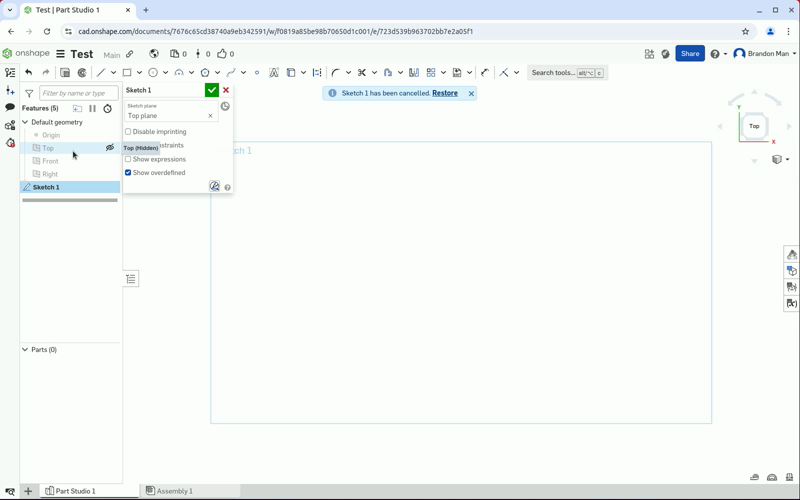
mouse_move(73, 352)
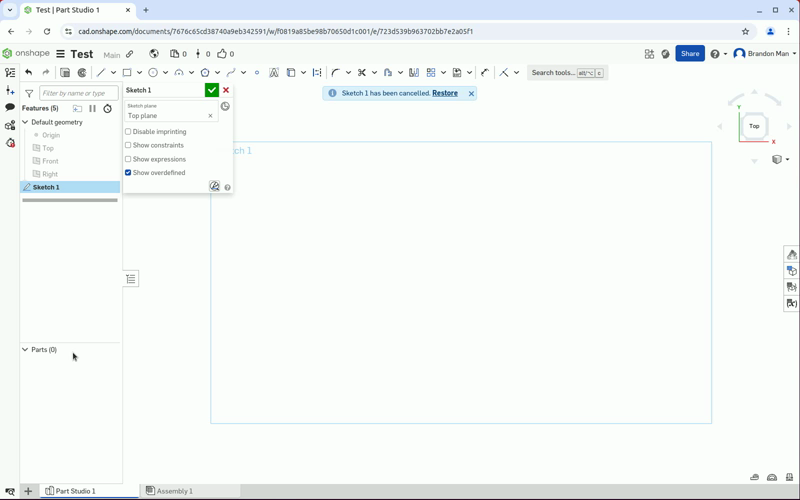
key(y)
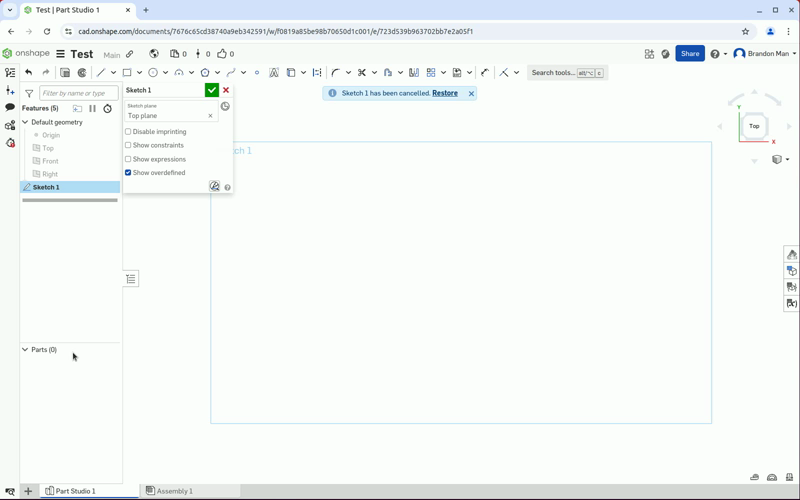
key(c)
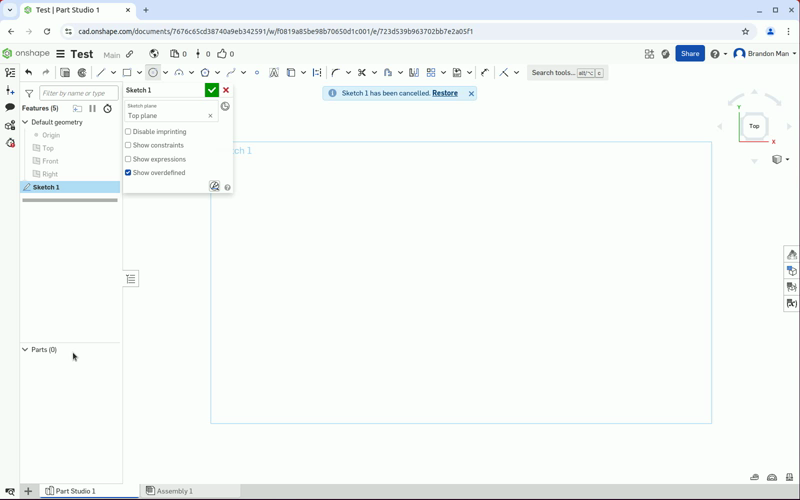
key_down(shift)
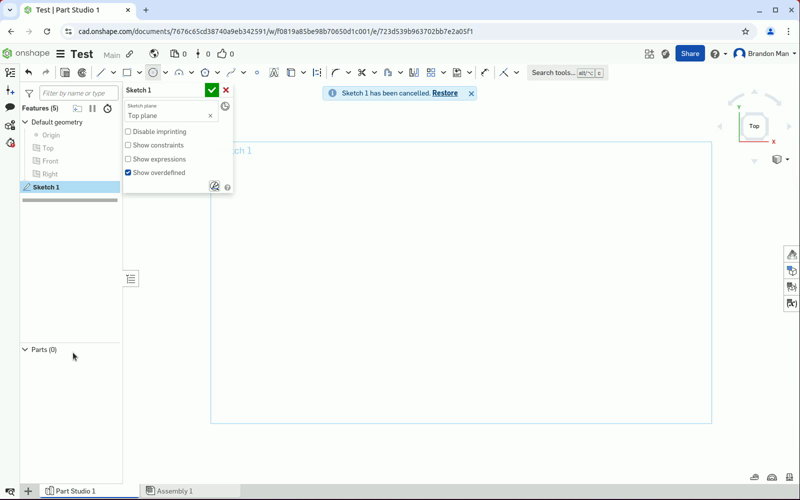
mouse_move(461, 282)
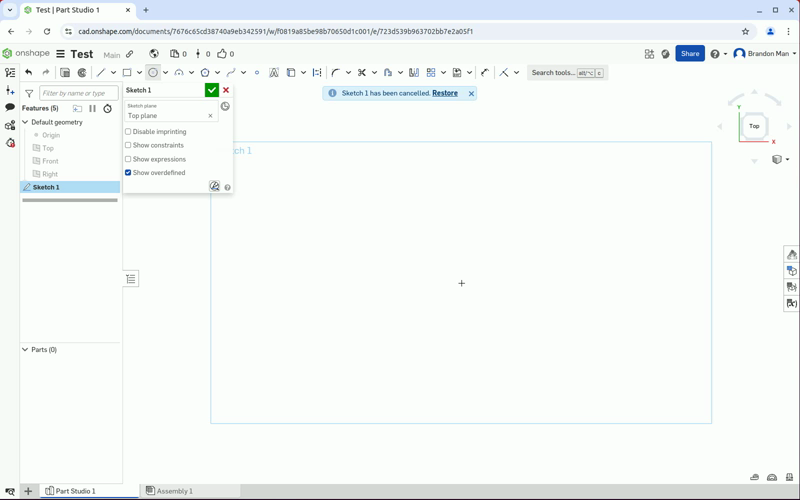
click(461, 282)
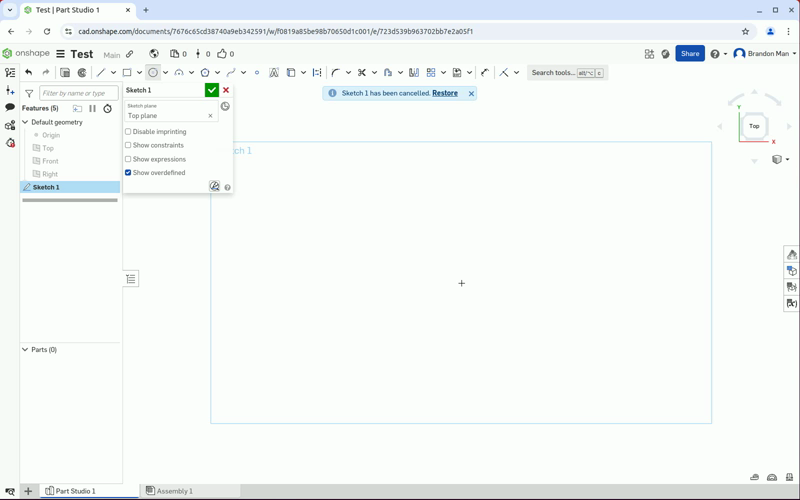
key_up(shift)
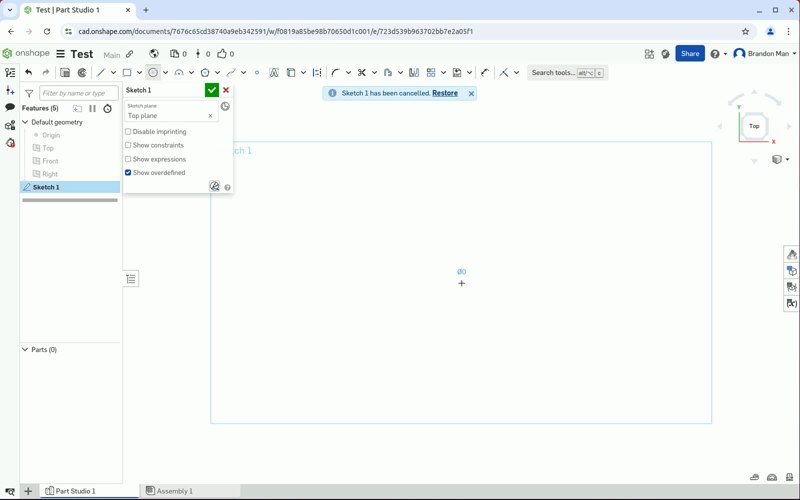
mouse_move(489, 282)
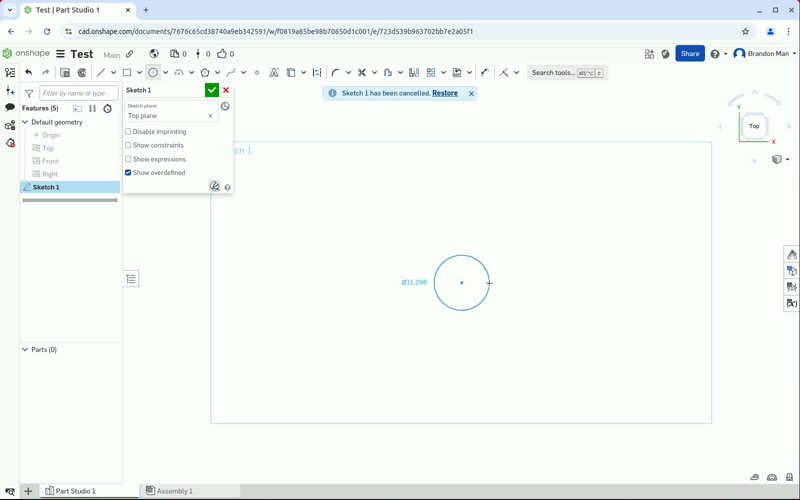
click(489, 282)
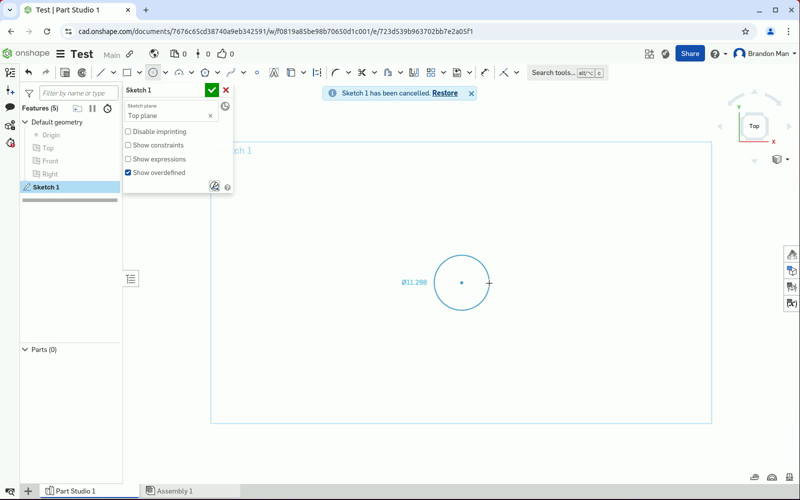
key(esc)
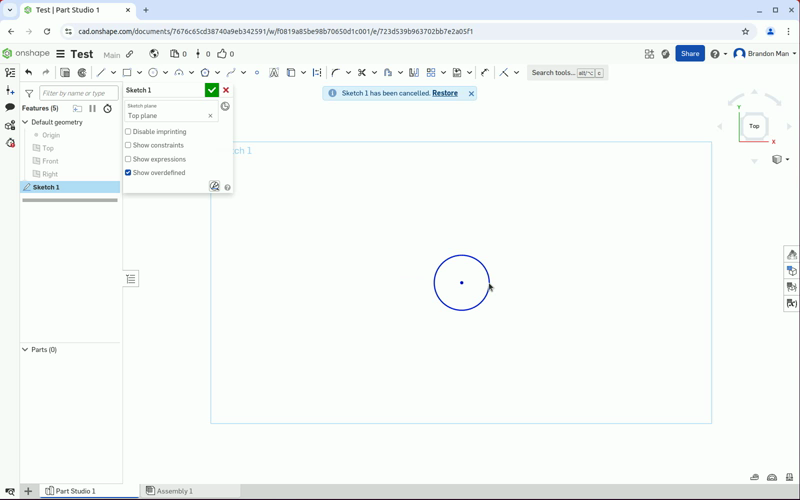
key(c)
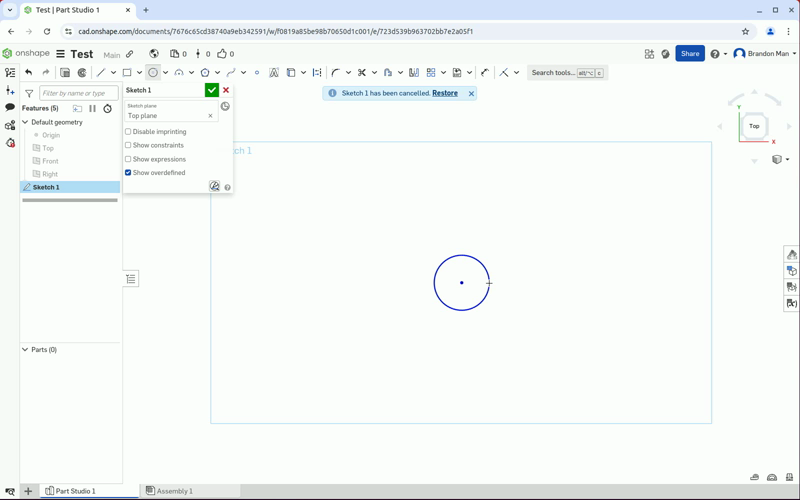
key_down(shift)
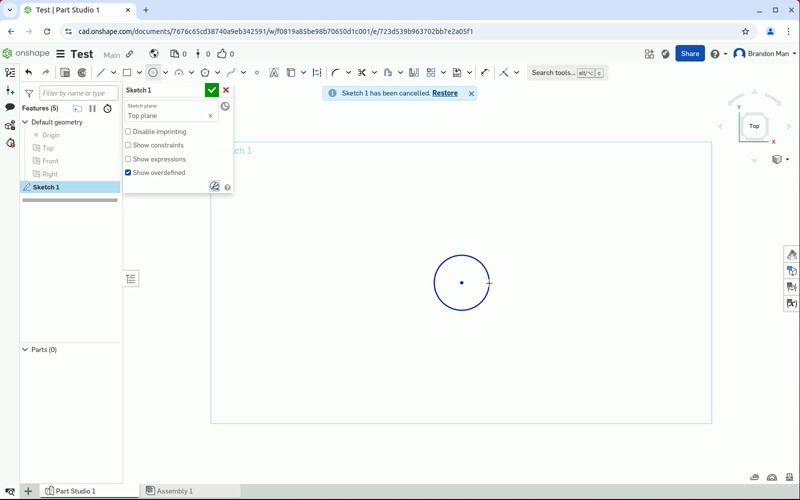
mouse_move(461, 282)
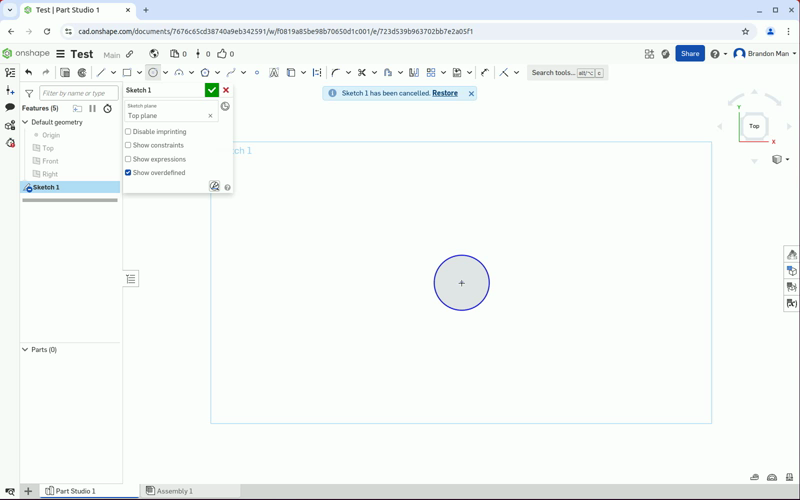
click(461, 282)
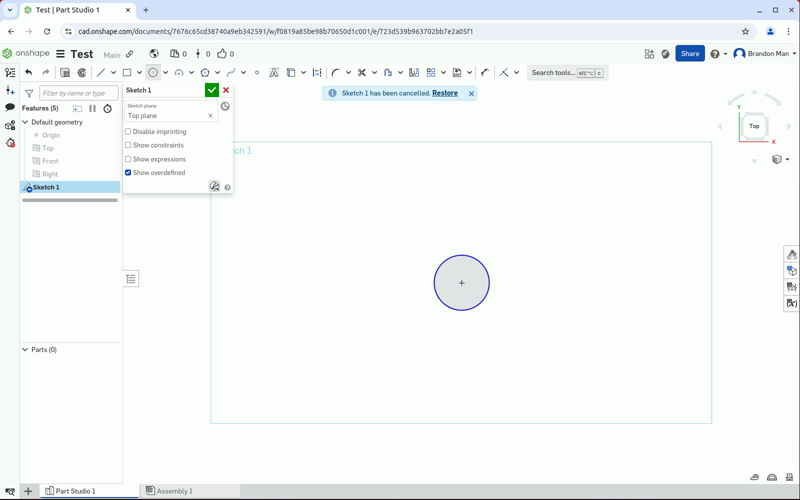
key_up(shift)
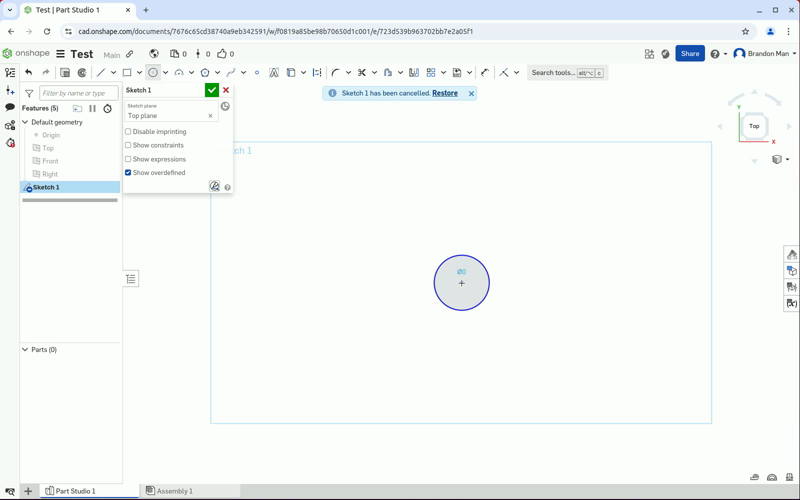
mouse_move(481, 282)
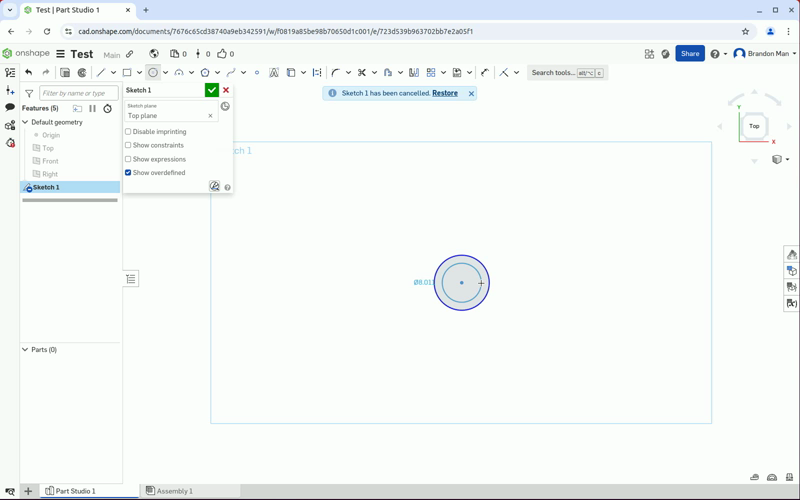
click(481, 282)
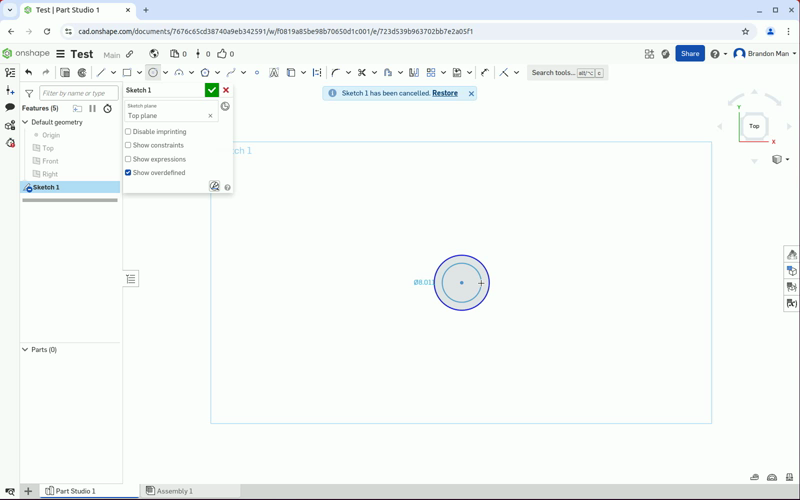
key(esc)
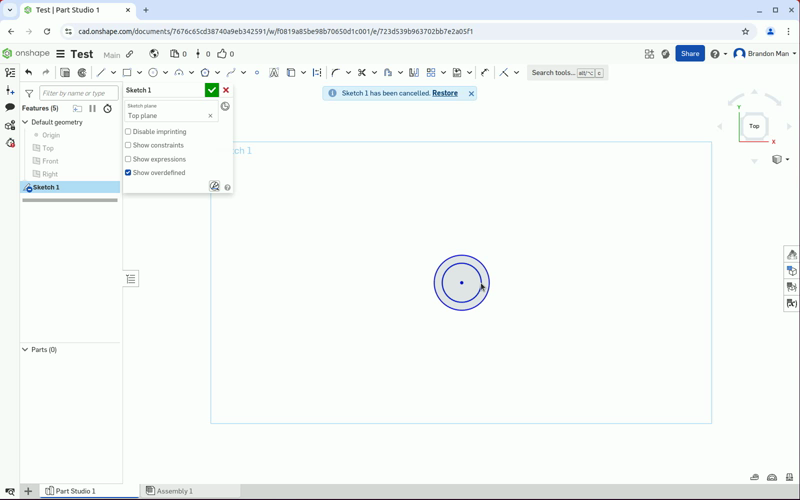
mouse_move(486, 274)
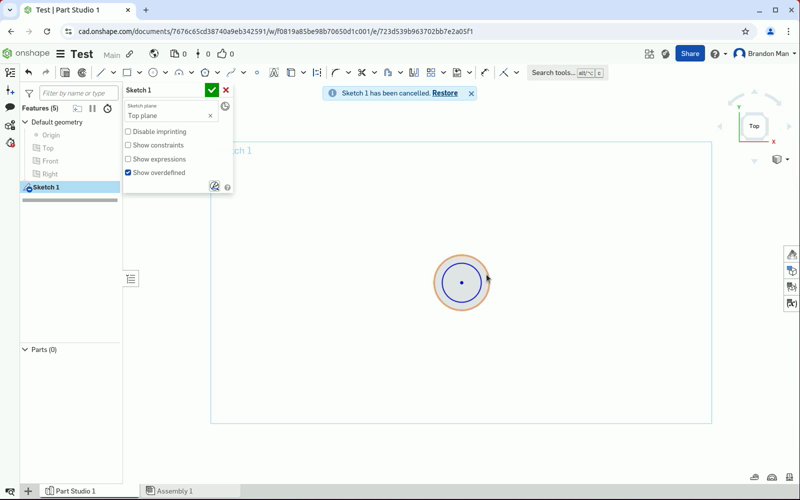
scroll(6)
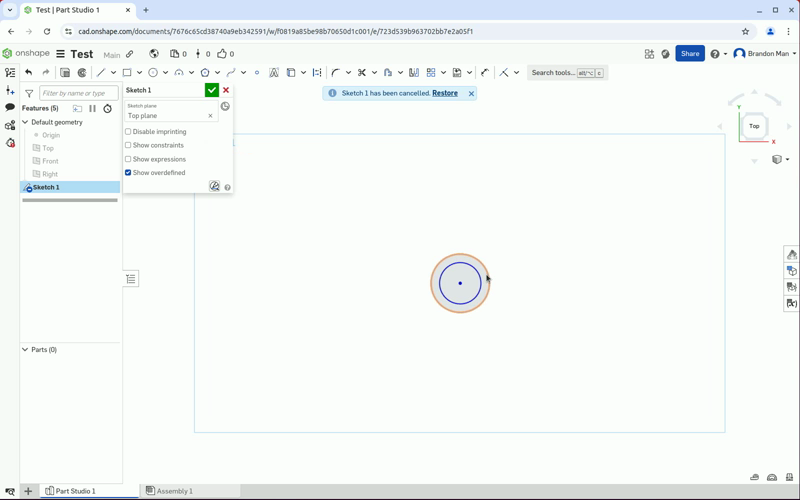
scroll(6)
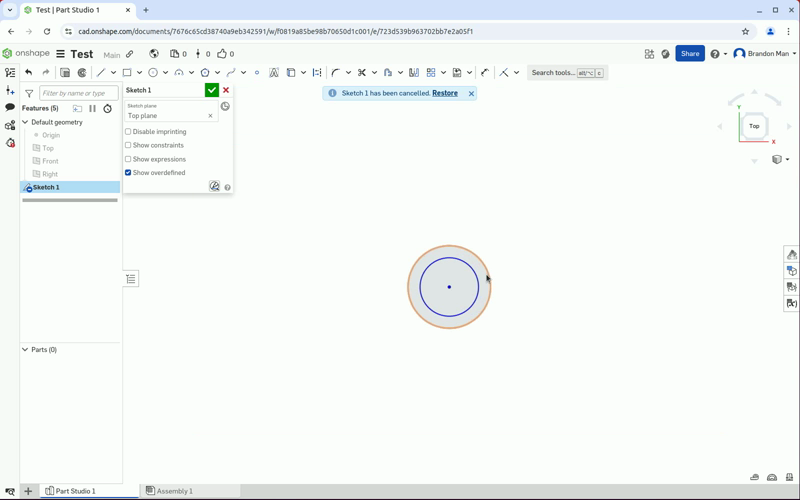
scroll(6)
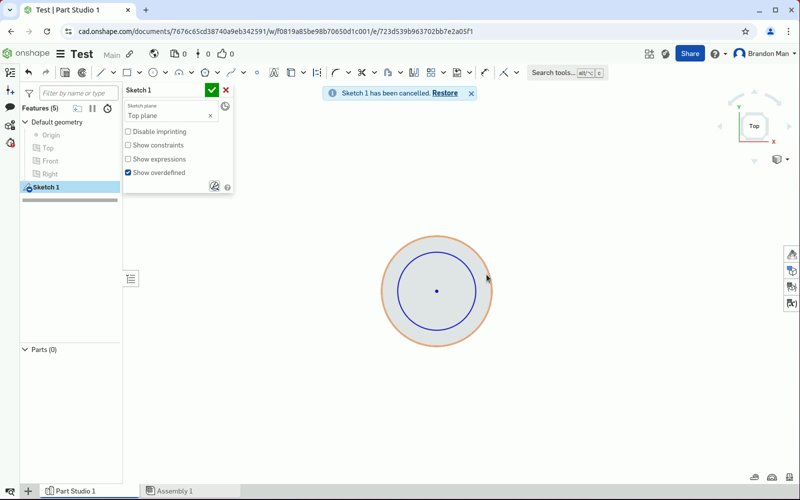
scroll(6)
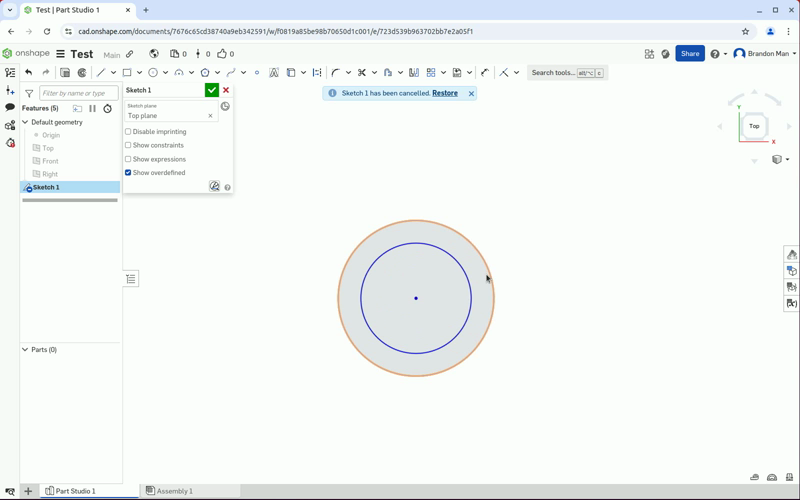
scroll(6)
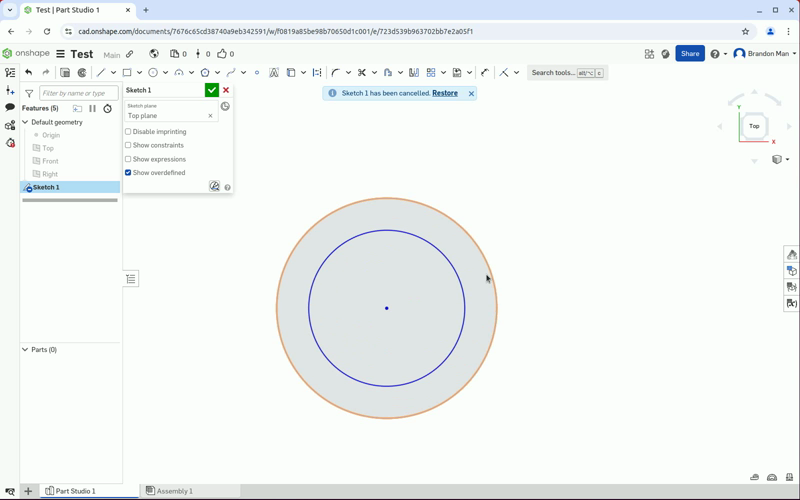
scroll(6)
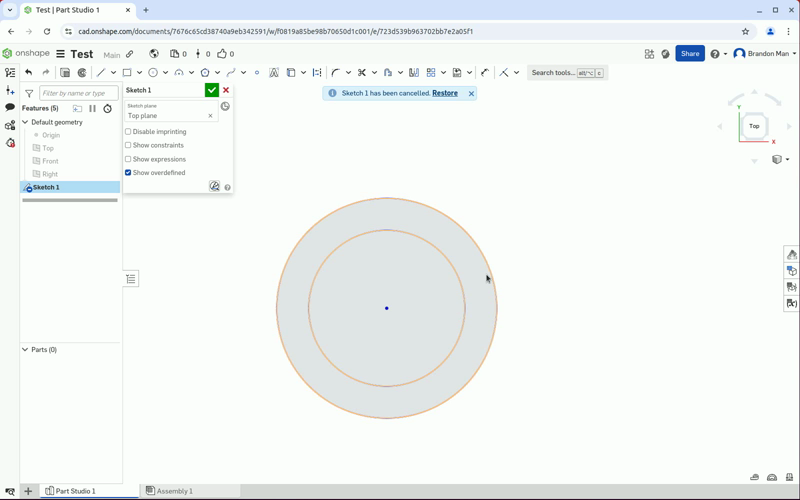
scroll(6)
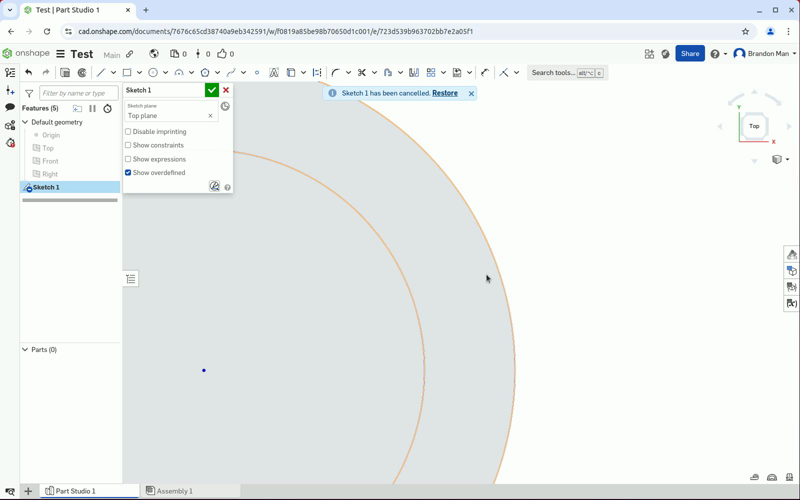
click(486, 274)
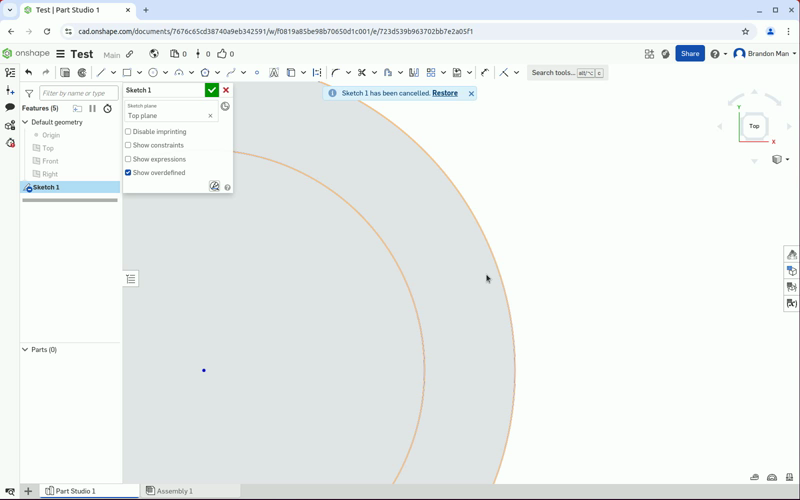
scroll(-6)
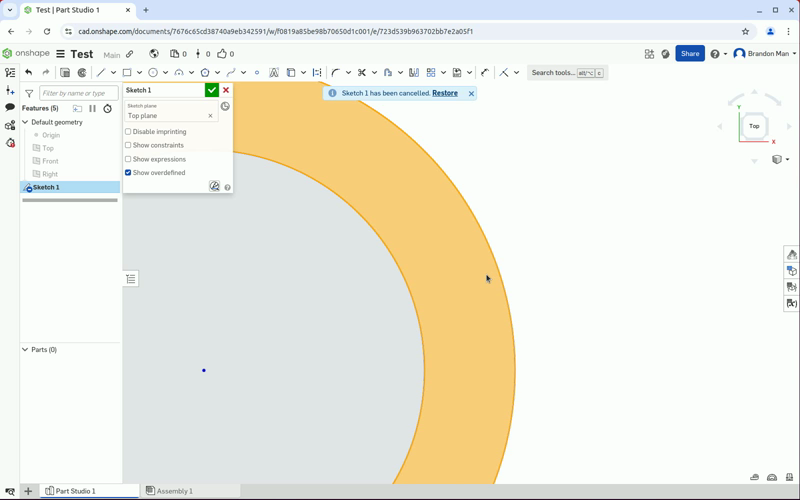
scroll(-6)
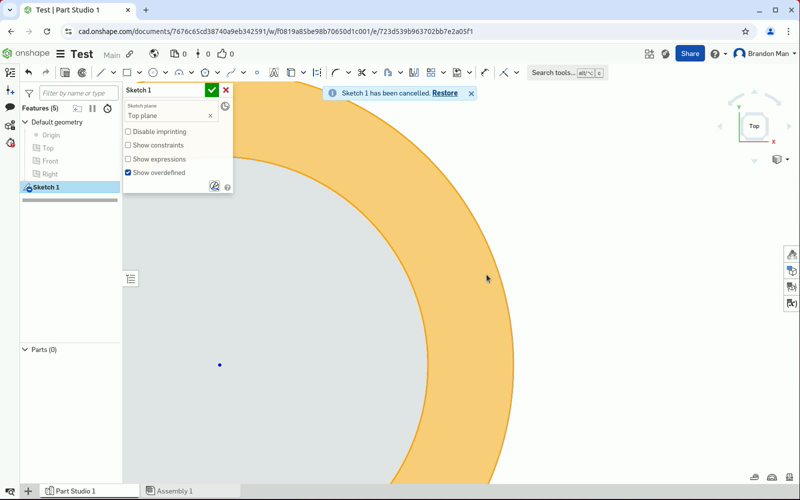
scroll(-6)
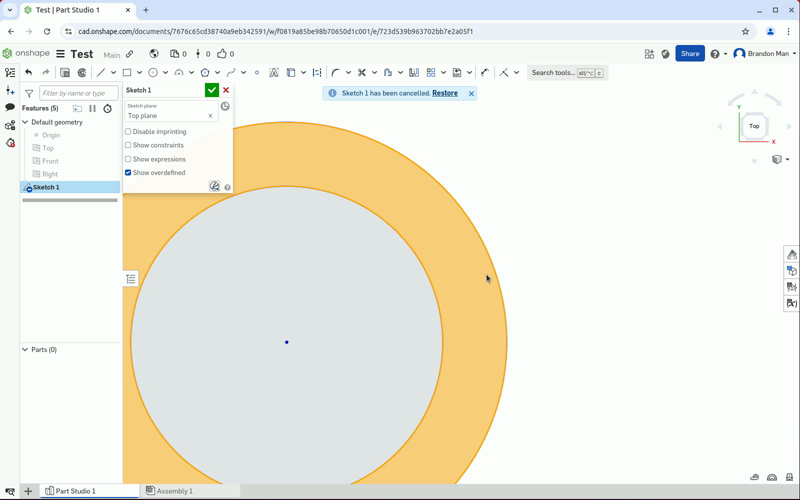
scroll(-6)
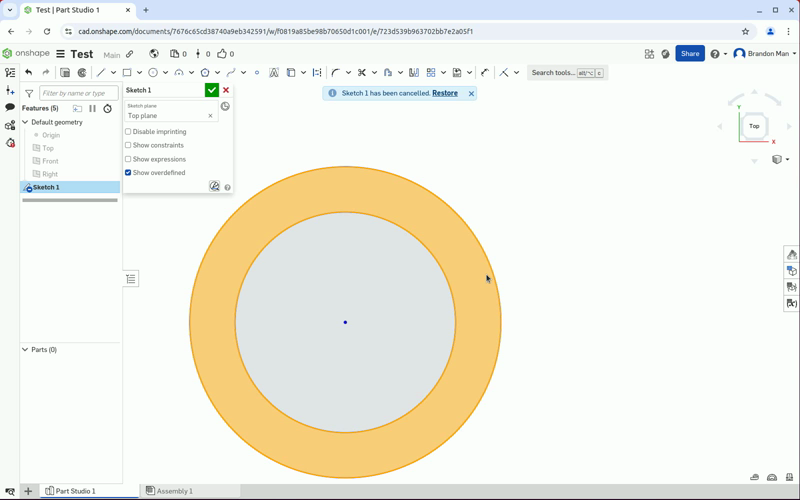
scroll(-6)
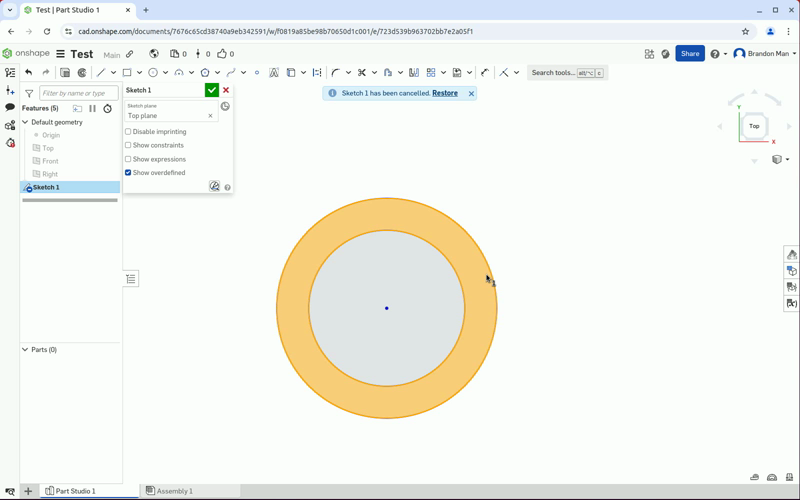
scroll(-6)
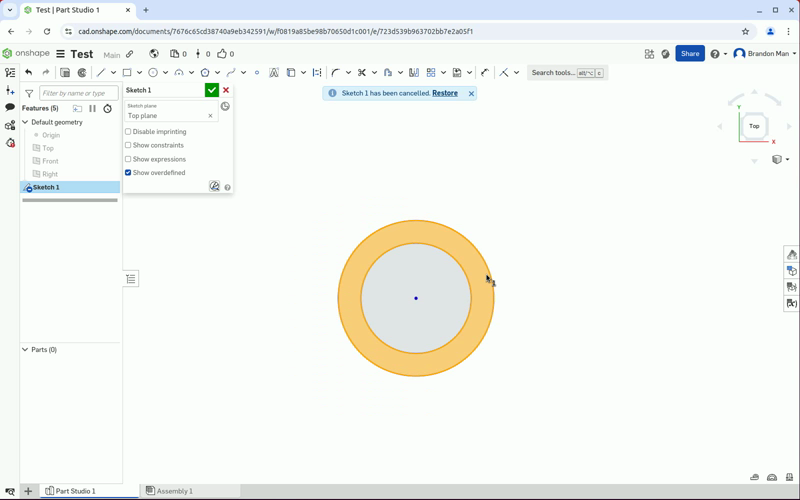
scroll(-6)
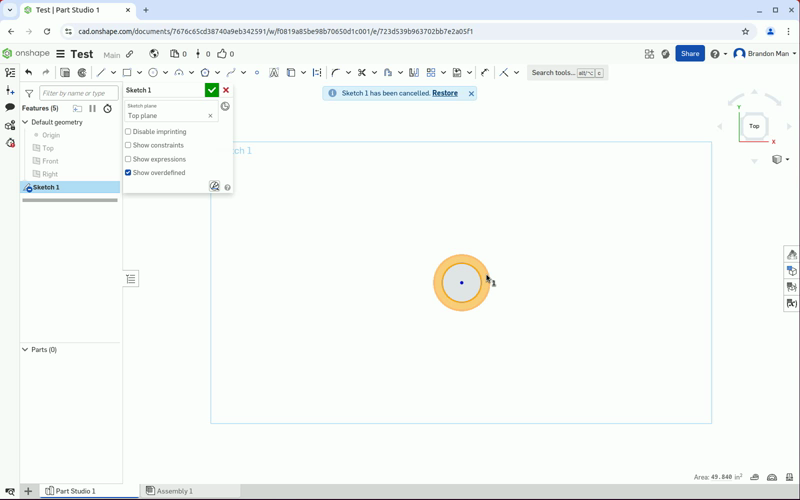
mouse_move(73, 352)
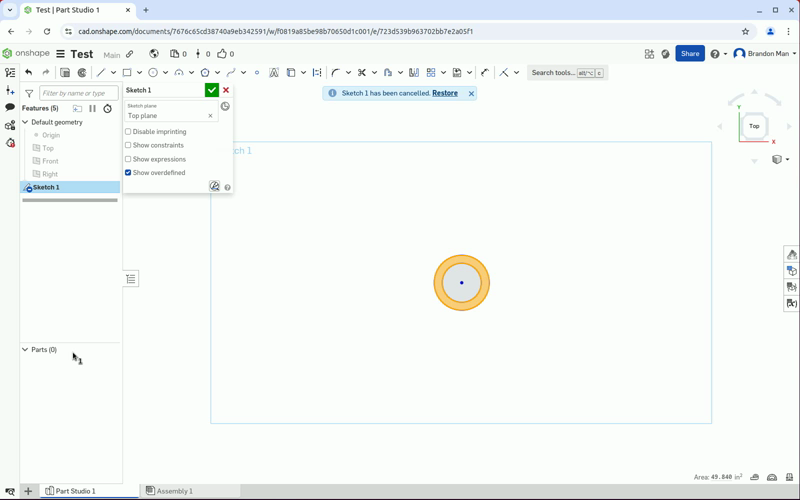
key(shift+y)
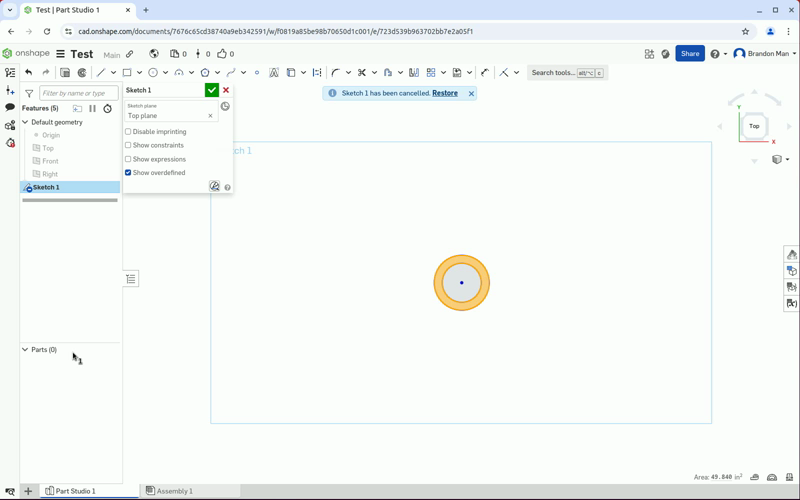
key(shift+e)
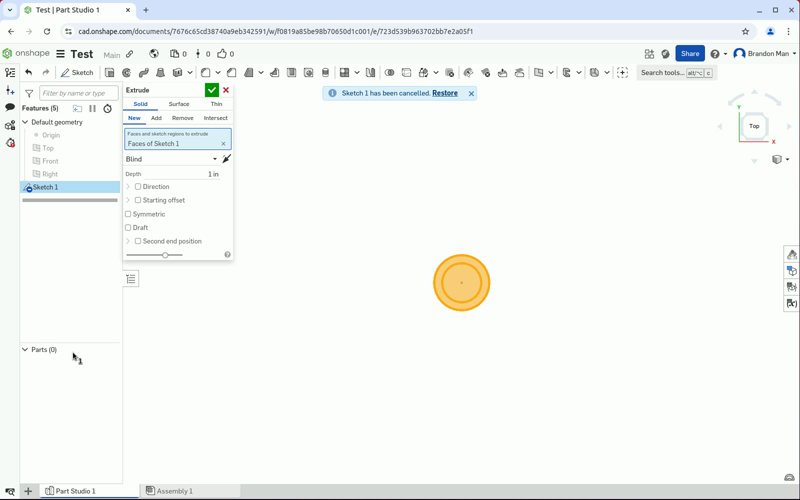
mouse_move(143, 106)
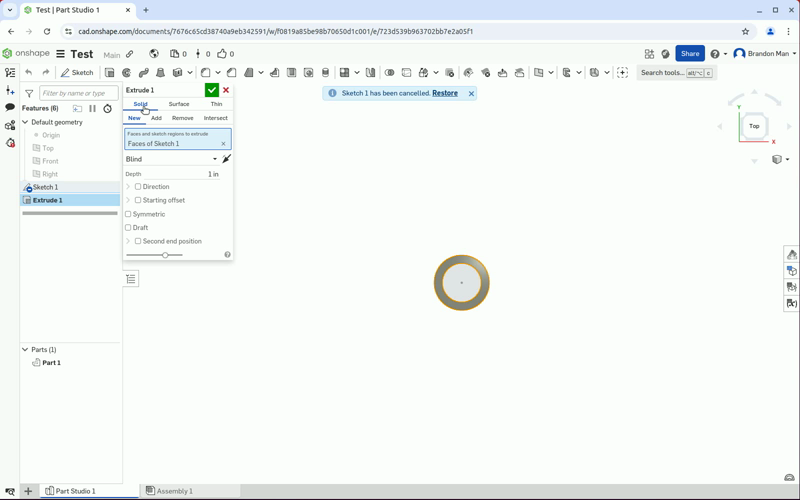
click(143, 106)
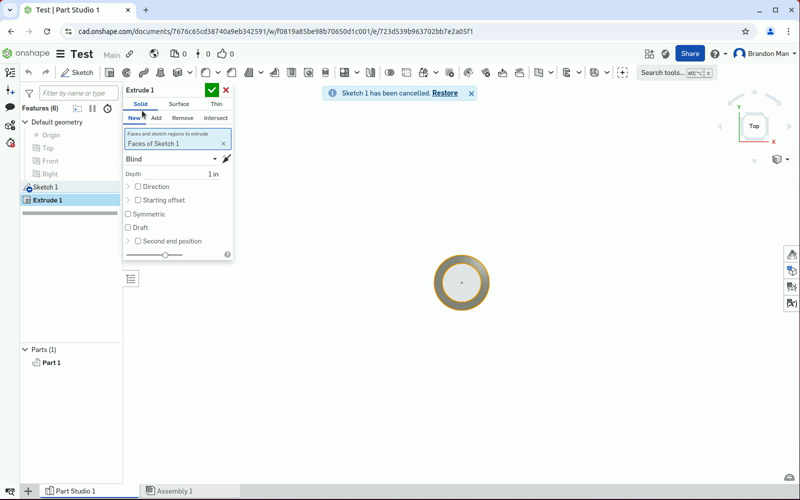
mouse_move(137, 120)
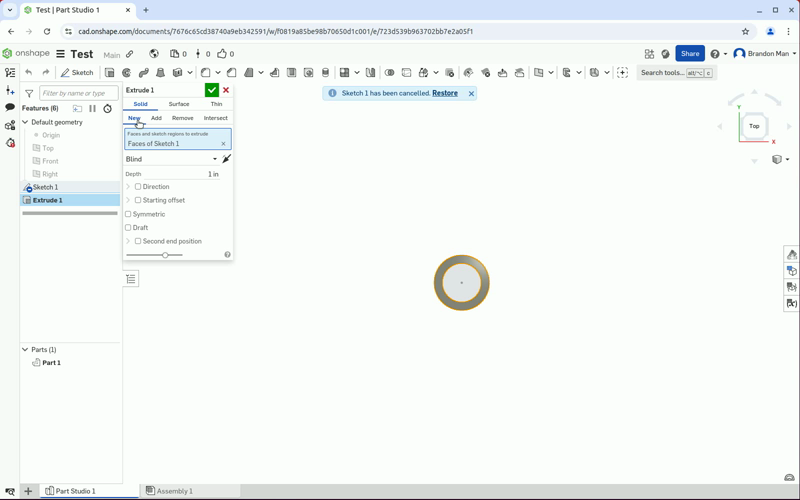
click(137, 120)
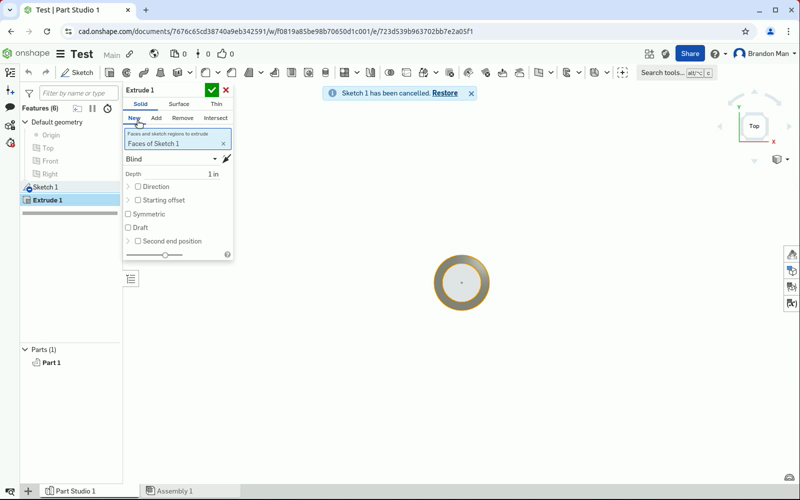
key(tab, 4)
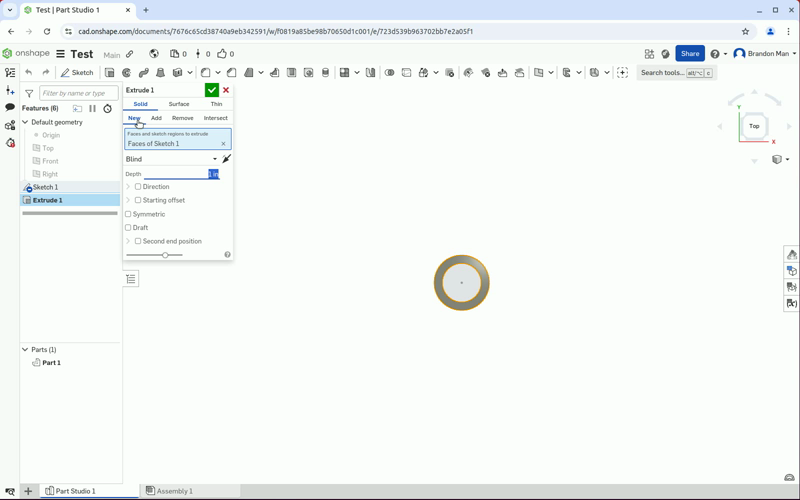
text(23.108)
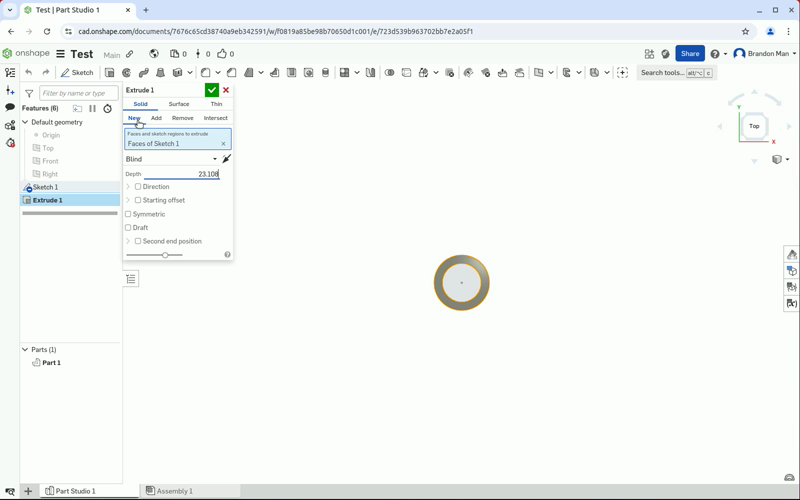
key(enter)
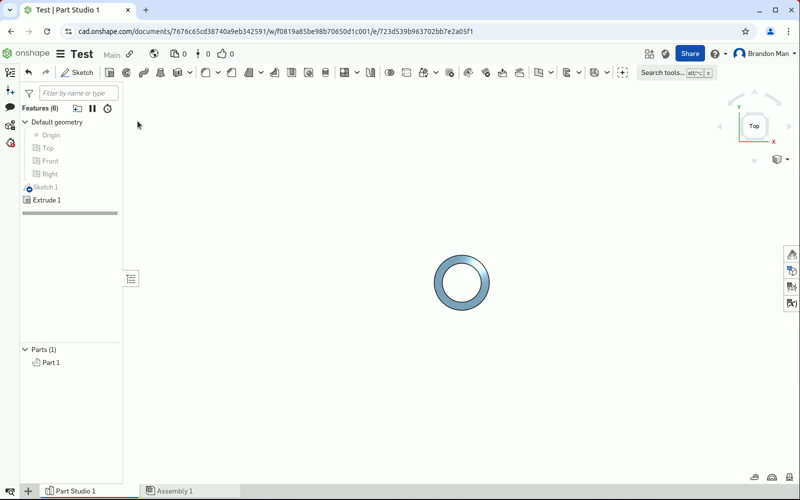
key(shift+h)
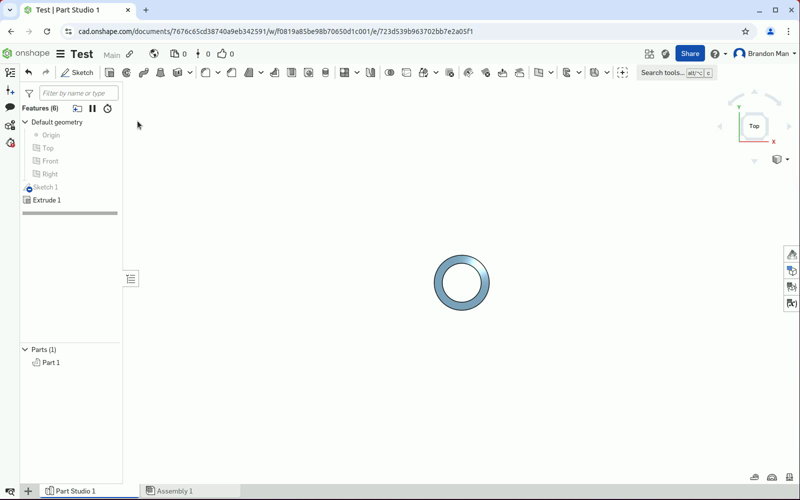
key(shift+h)
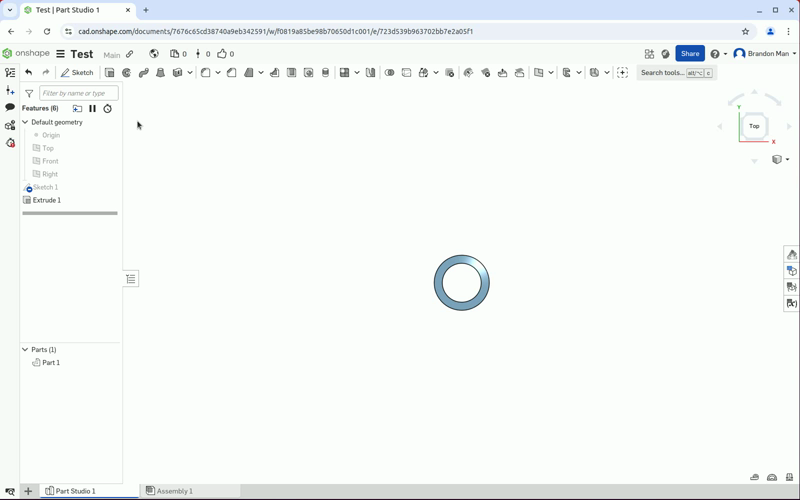
mouse_move(73, 189)
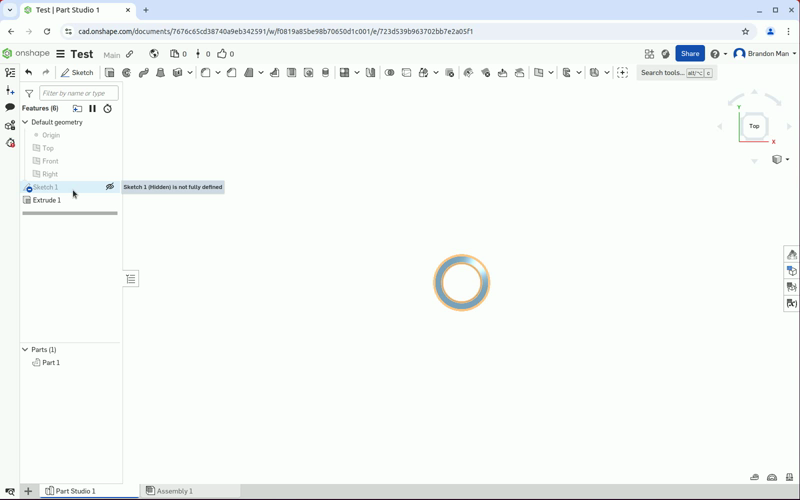
click(73, 189)
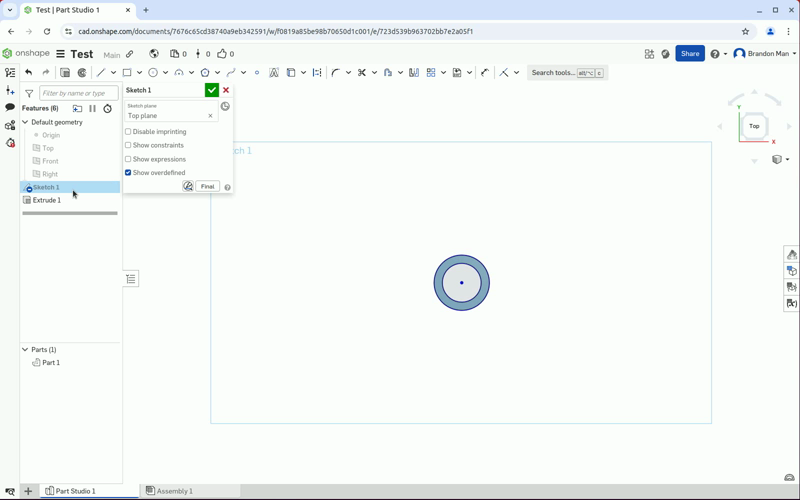
mouse_move(229, 92)
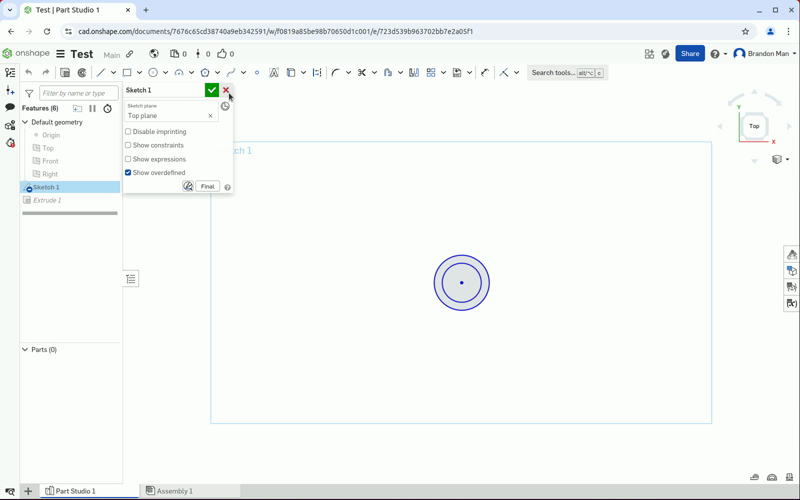
click(229, 92)
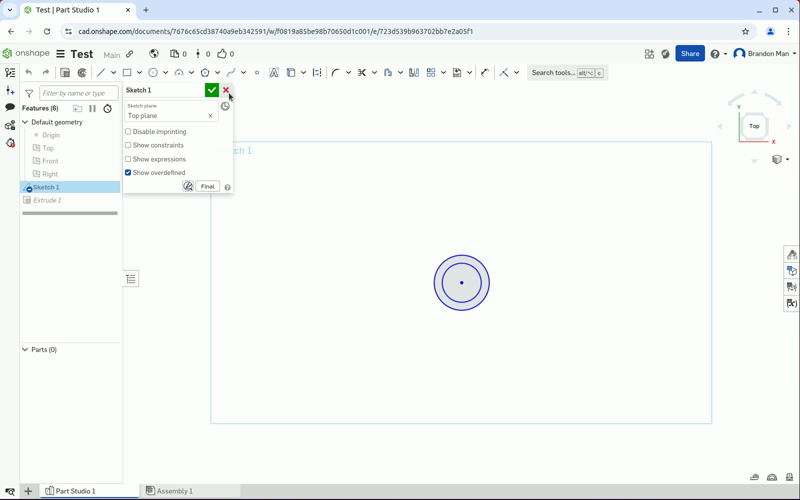
key(shift+s)
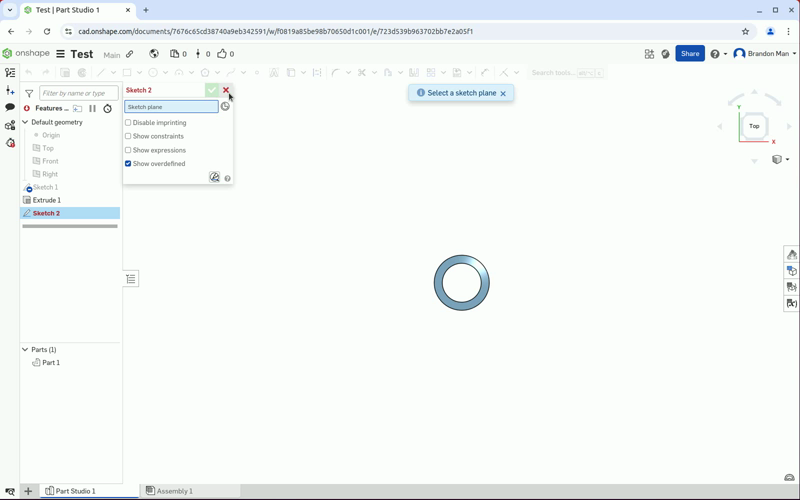
mouse_move(73, 150)
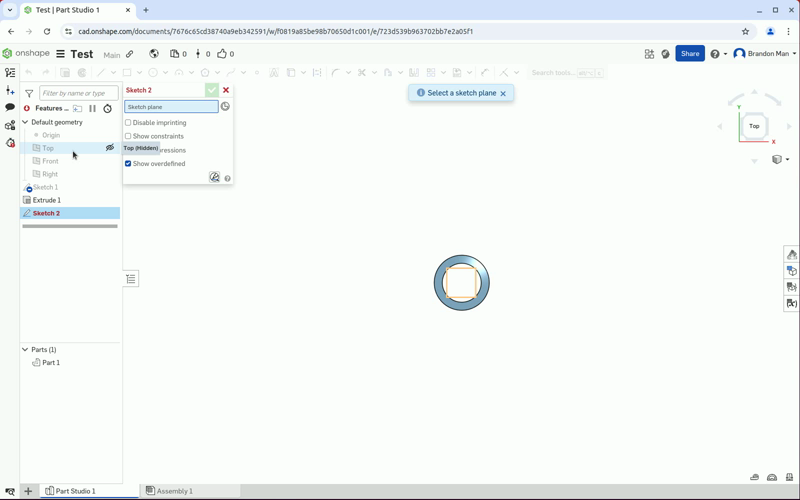
click(73, 150)
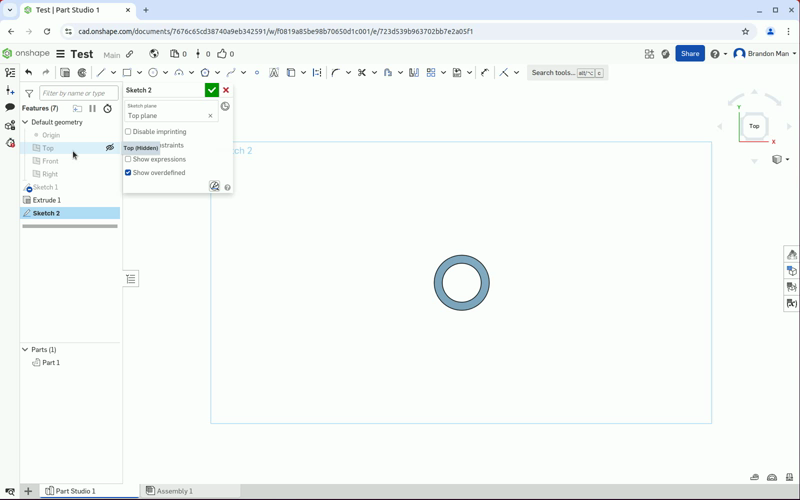
mouse_move(73, 352)
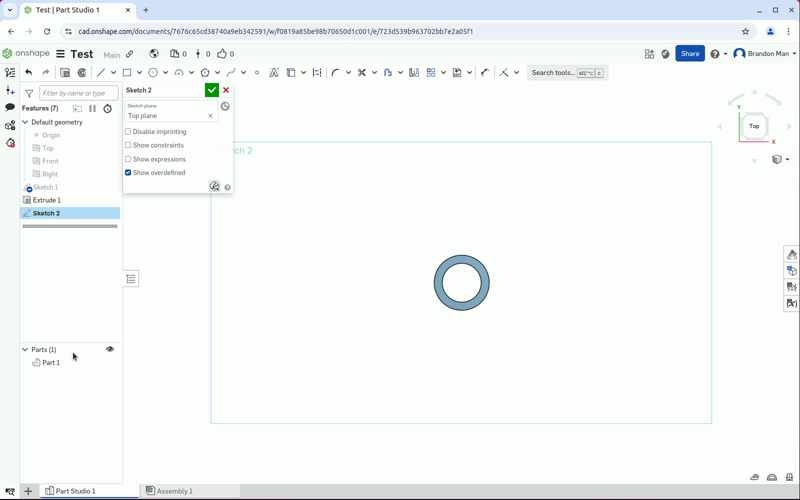
key(y)
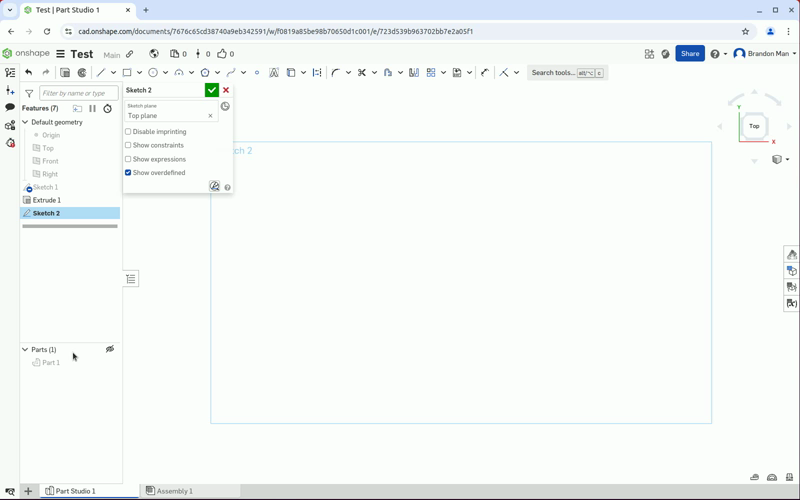
key(l)
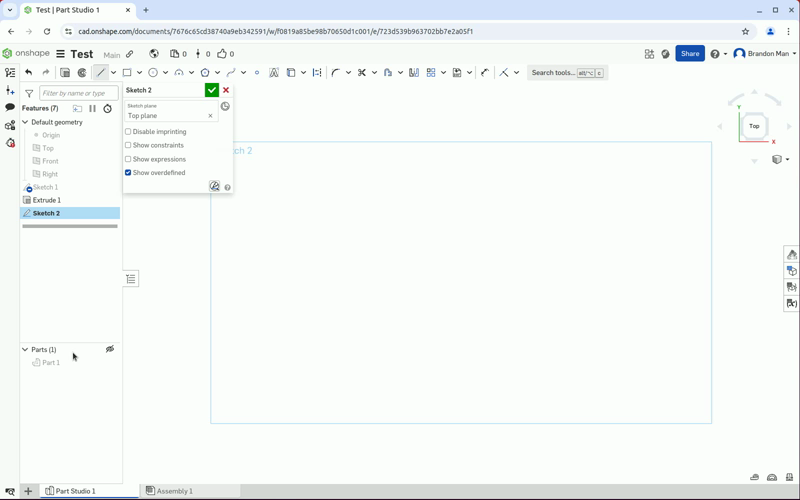
key_down(shift)
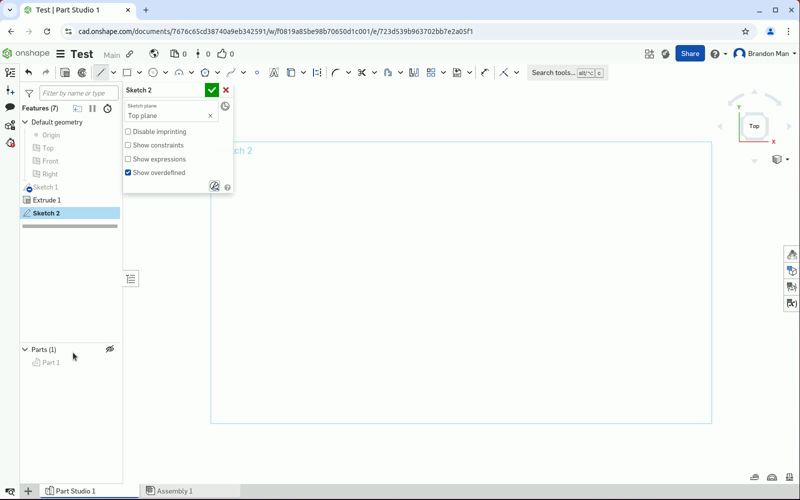
mouse_move(441, 286)
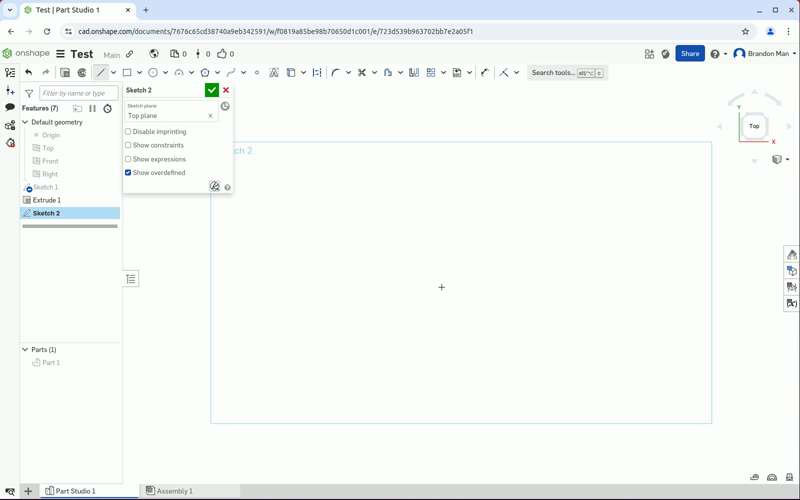
click(441, 286)
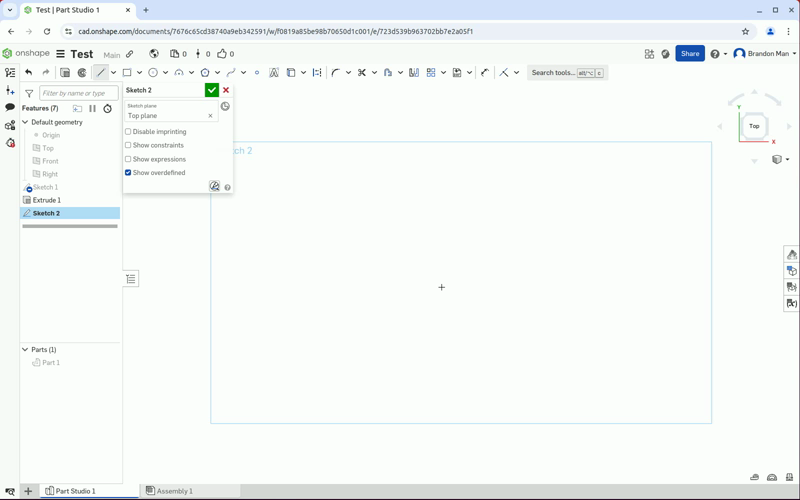
key_up(shift)
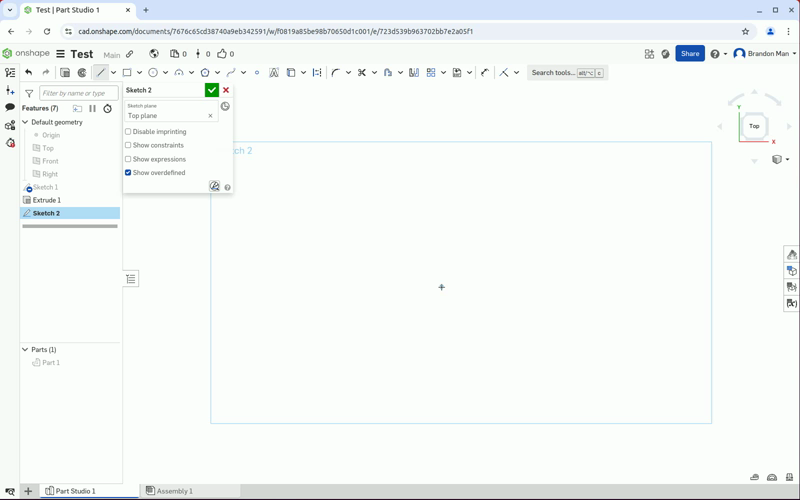
key_down(shift)
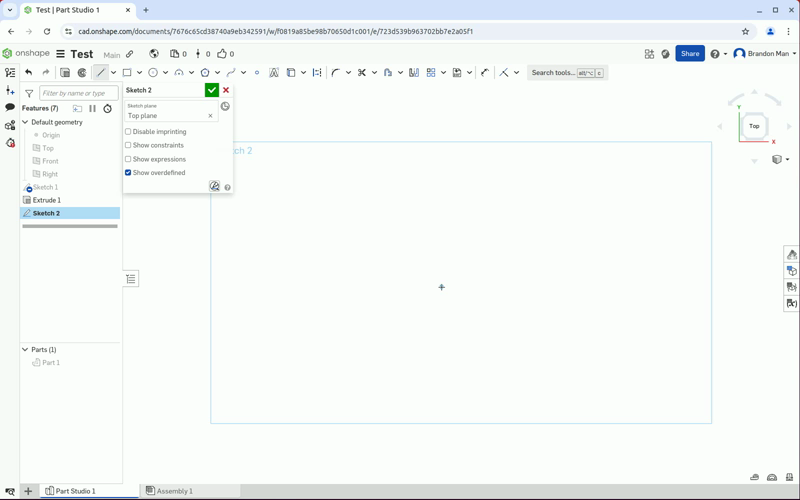
mouse_move(471, 286)
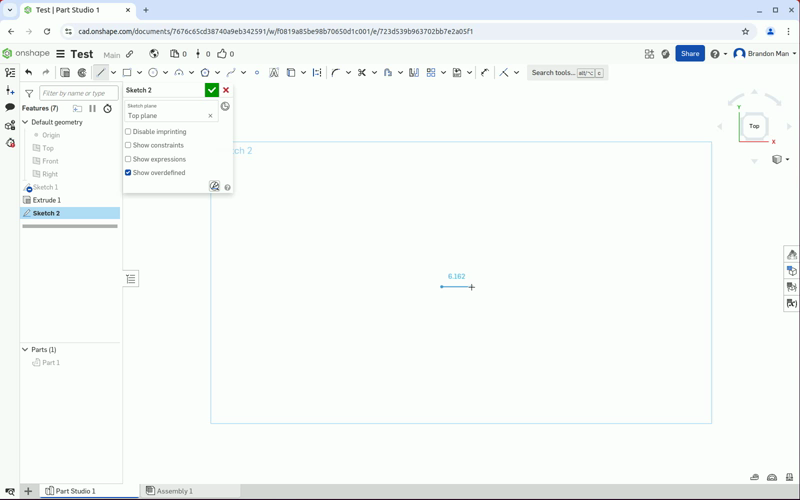
mouse_move(456, 286)
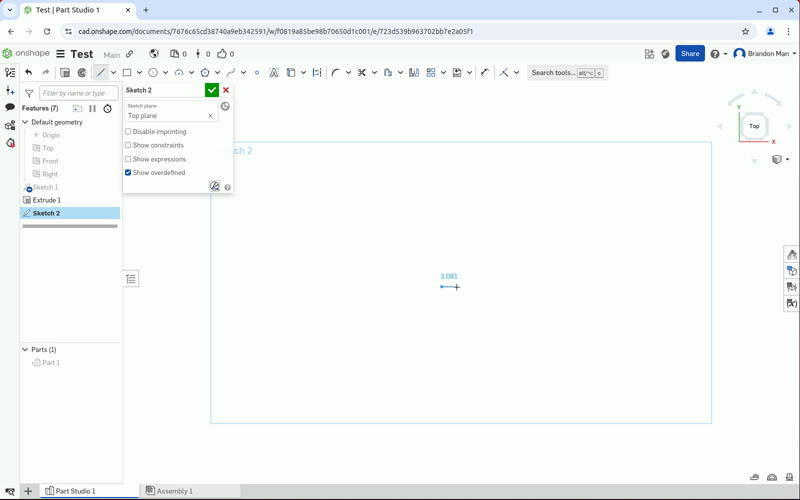
click(456, 286)
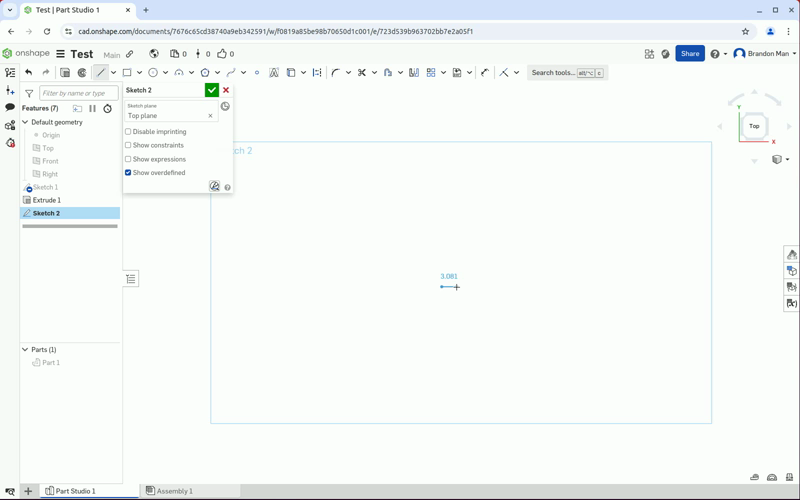
key_up(shift)
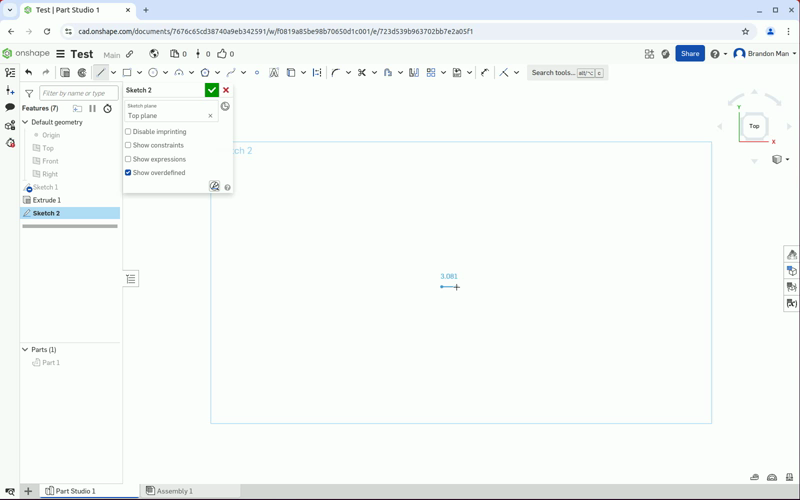
key_down(shift)
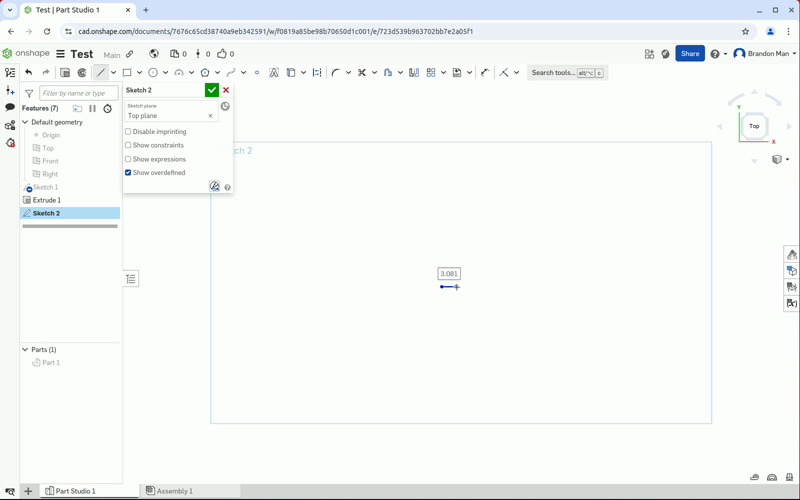
mouse_move(486, 286)
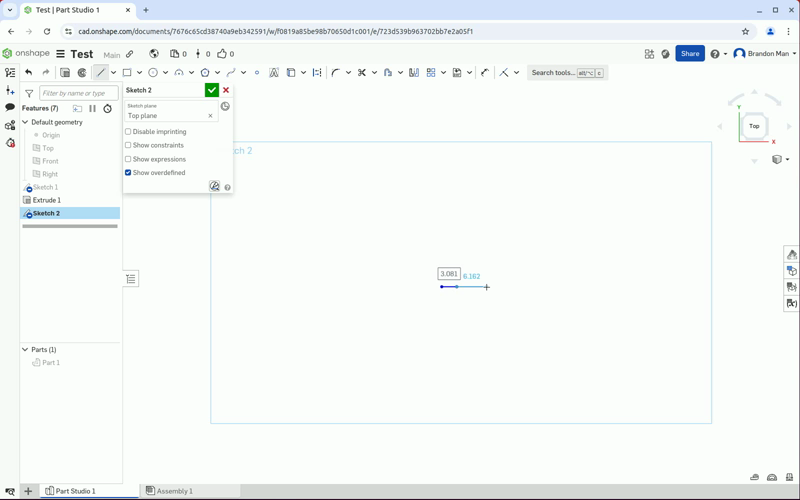
mouse_move(456, 301)
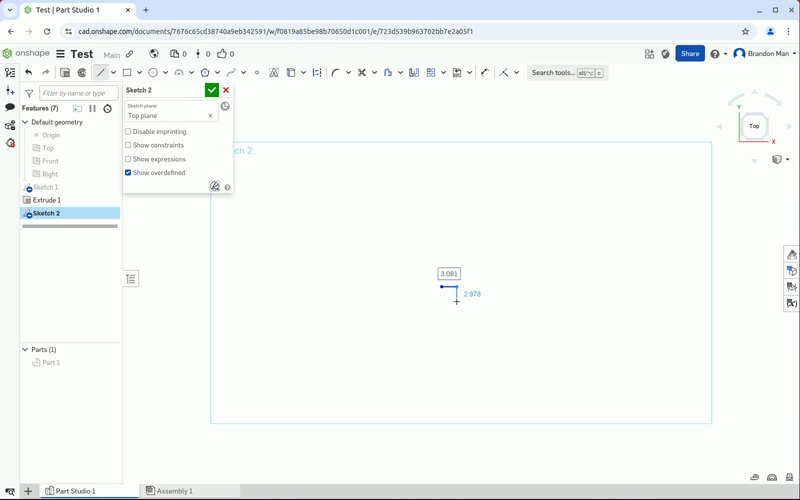
click(456, 301)
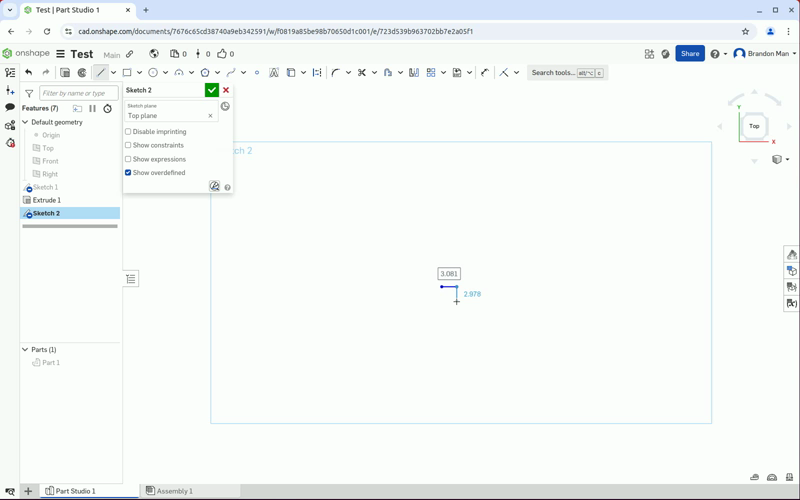
key_up(shift)
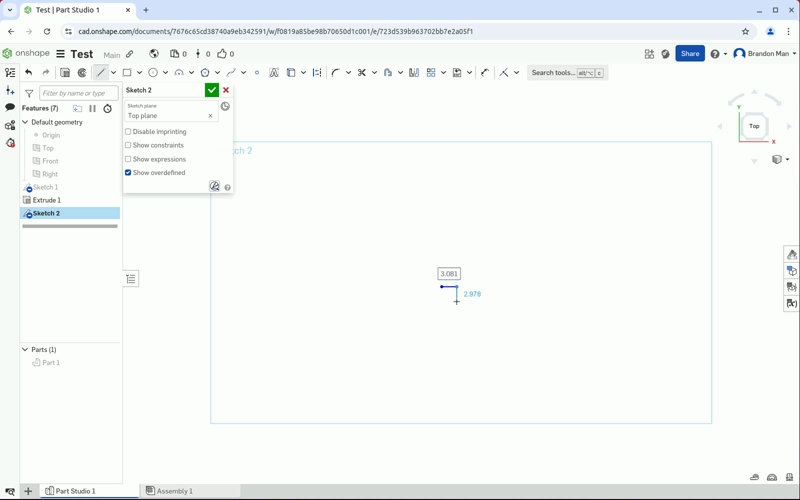
key(esc)
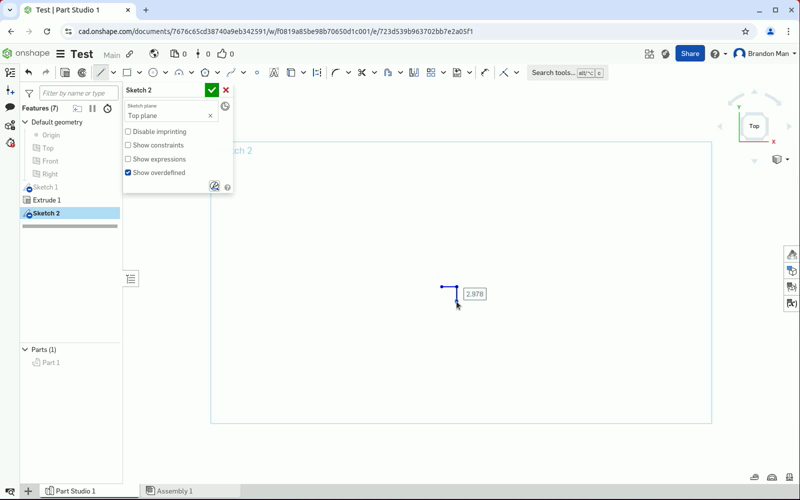
key(a)
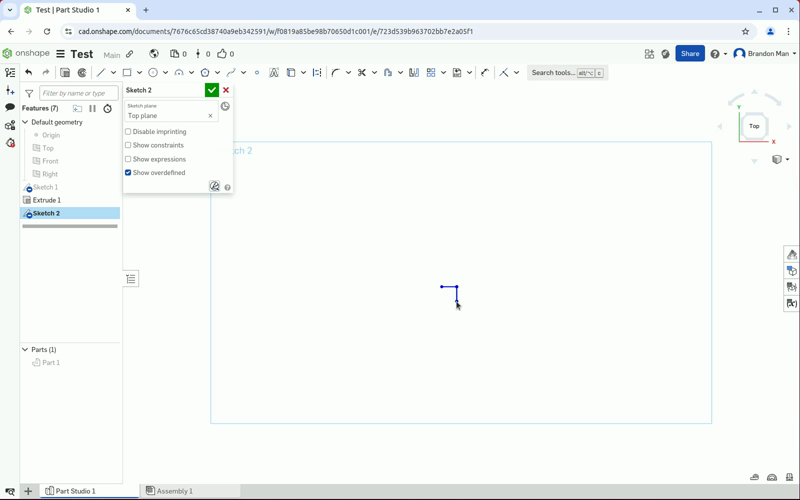
mouse_move(456, 301)
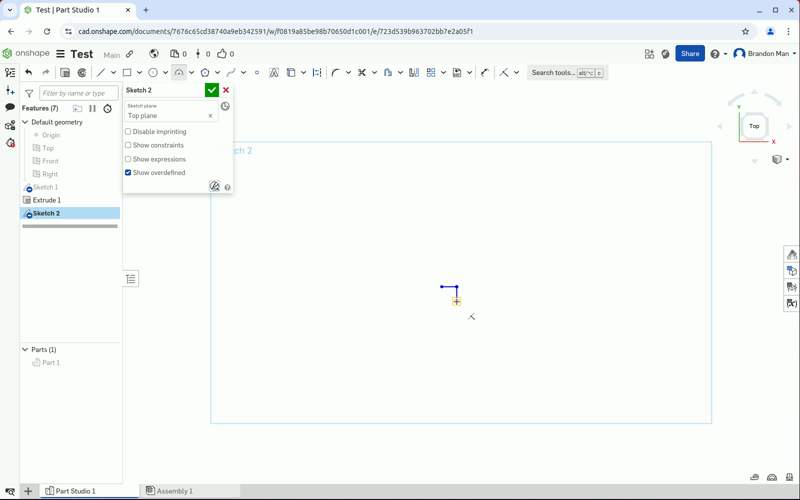
click(456, 301)
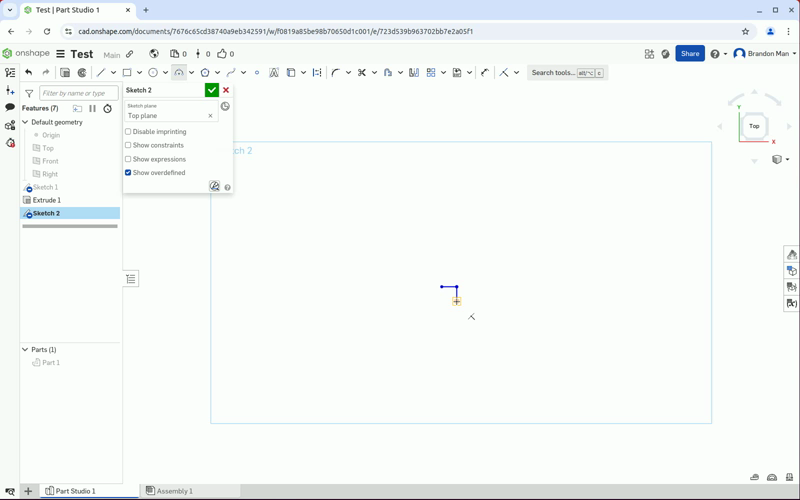
key_down(shift)
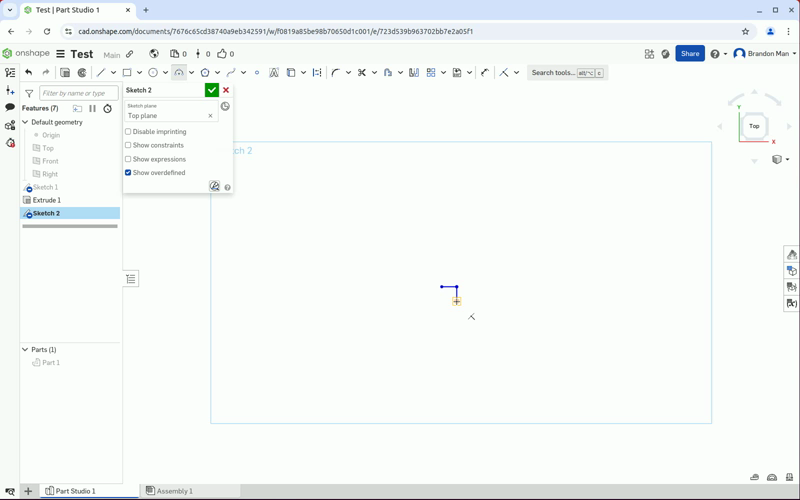
mouse_move(464, 301)
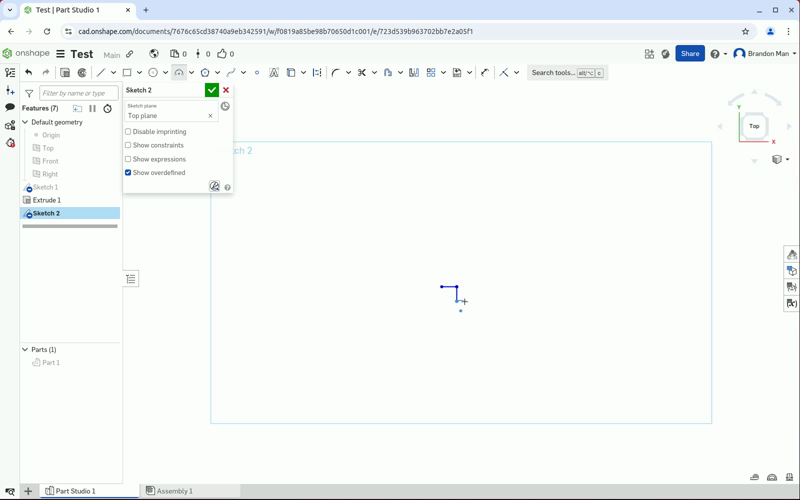
click(464, 301)
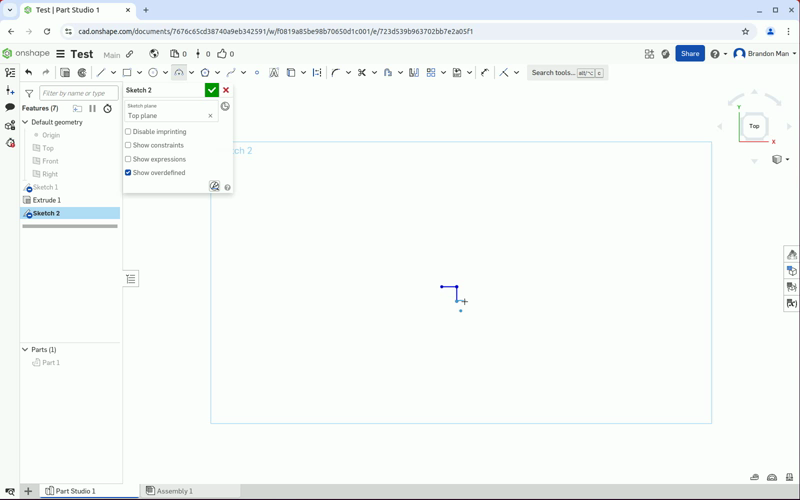
mouse_move(461, 301)
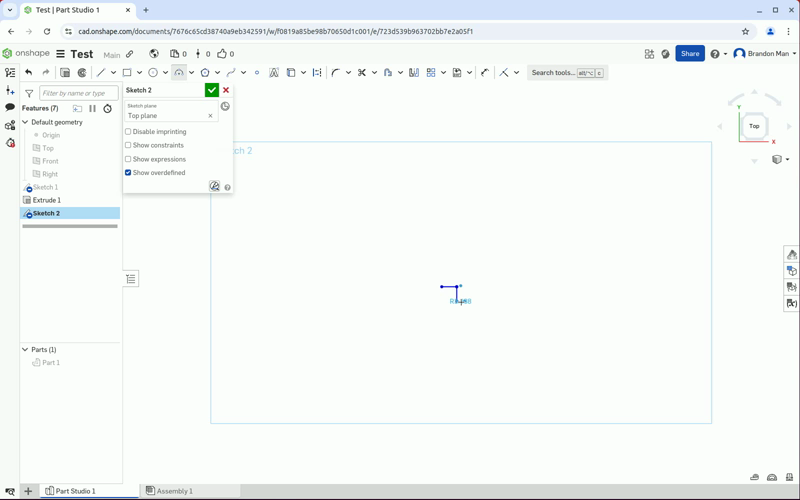
scroll(6)
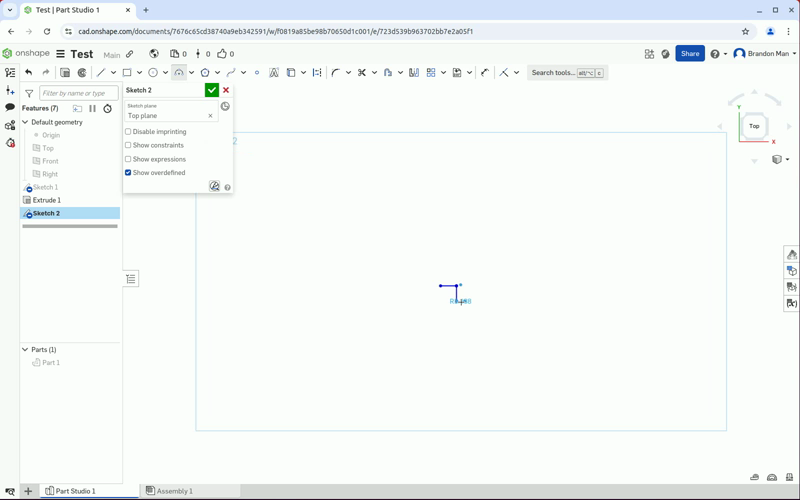
scroll(6)
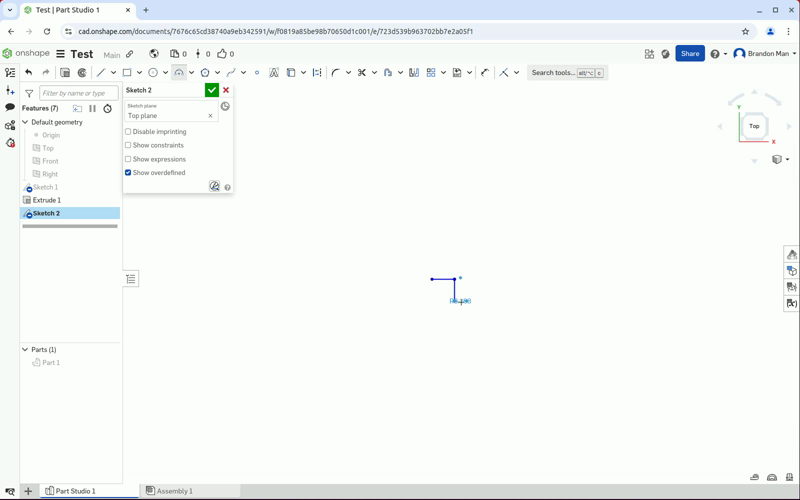
scroll(6)
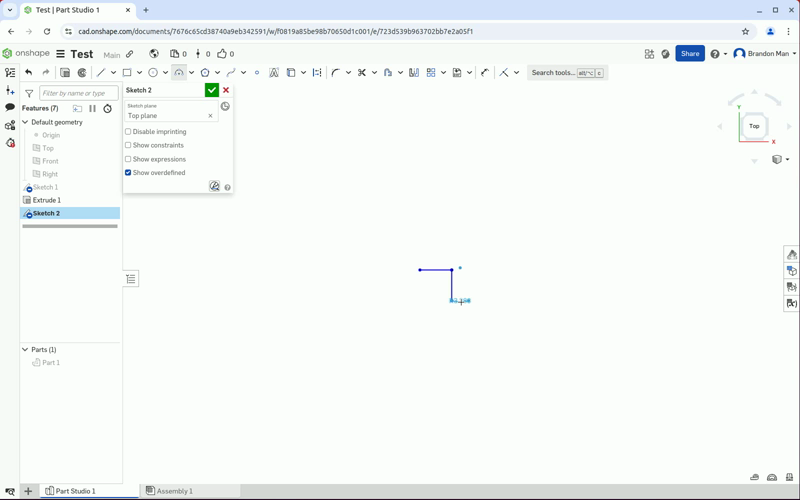
scroll(6)
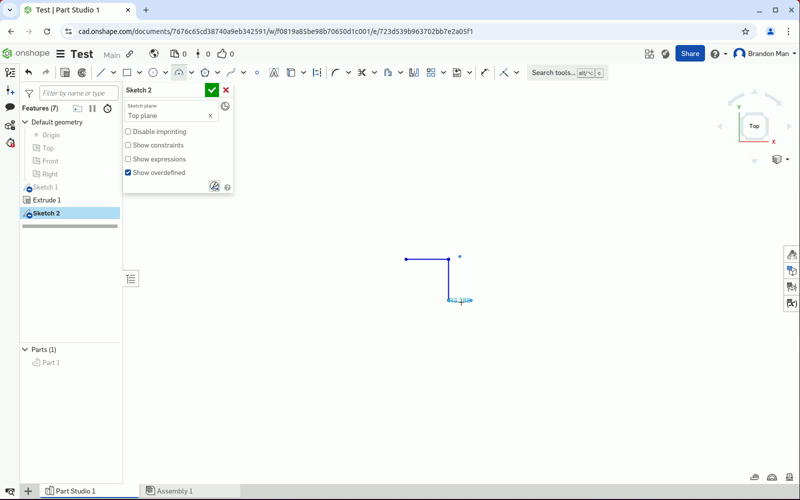
scroll(6)
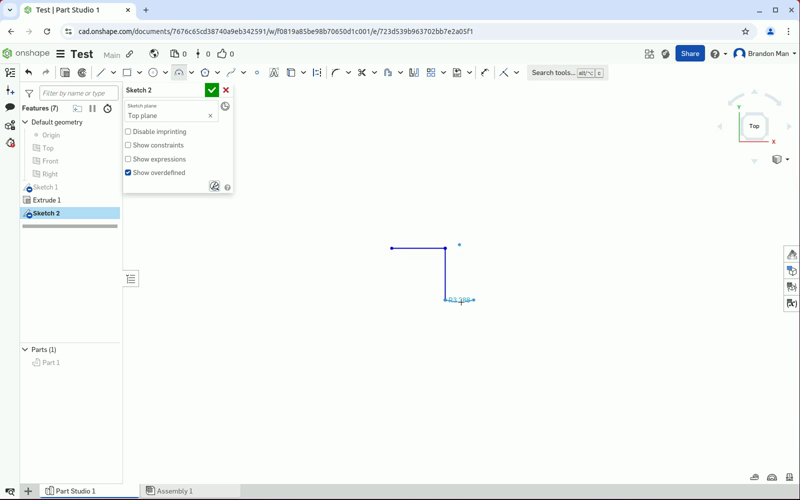
scroll(6)
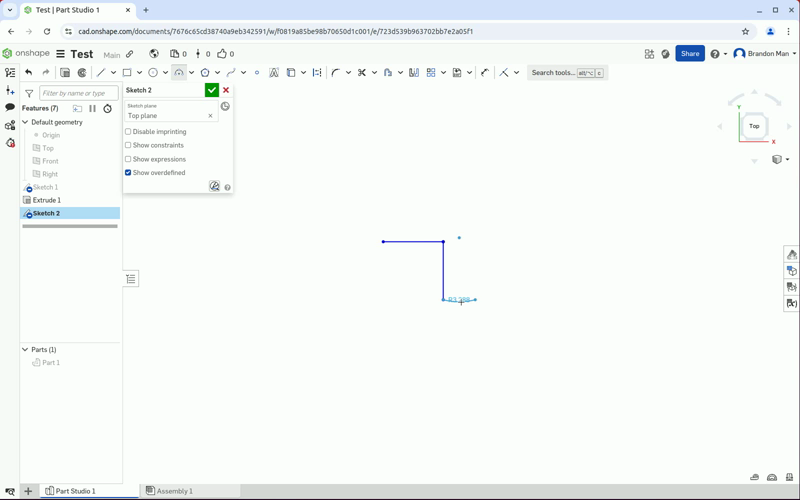
scroll(6)
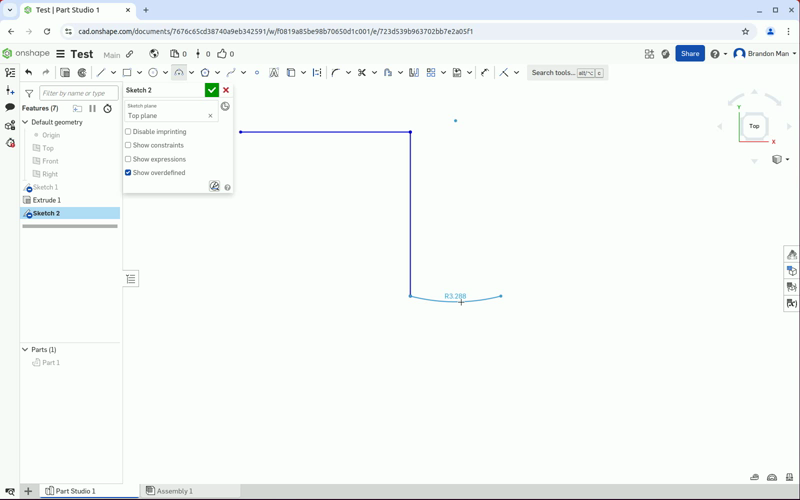
click(461, 301)
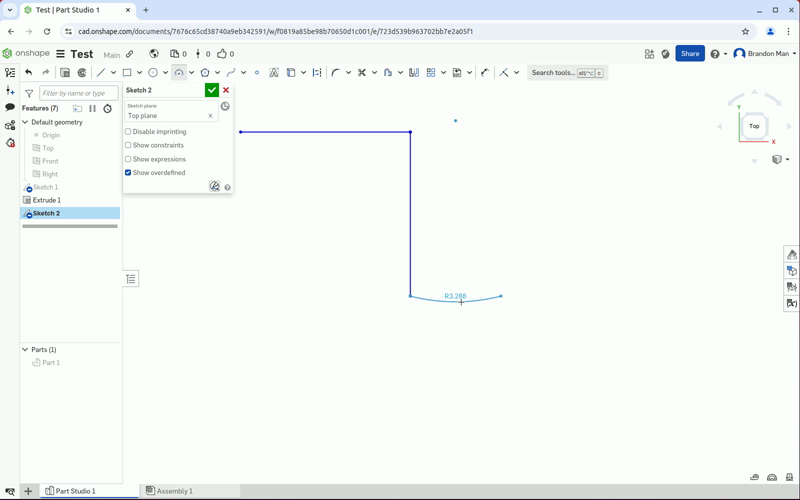
scroll(-6)
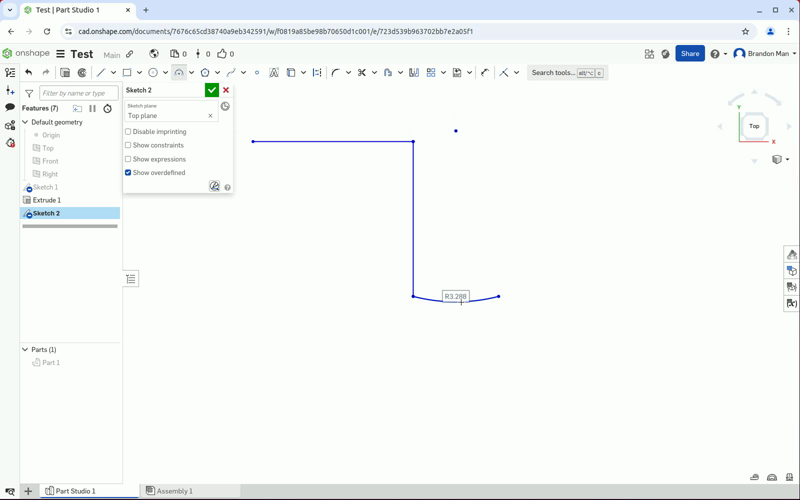
scroll(-6)
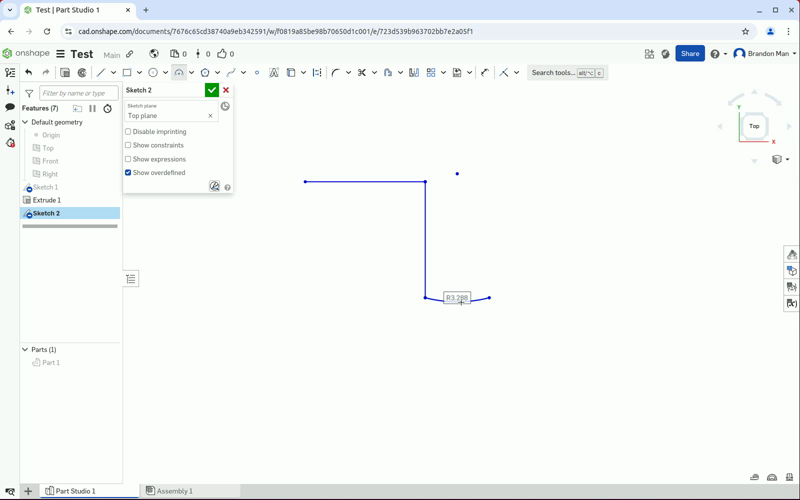
scroll(-6)
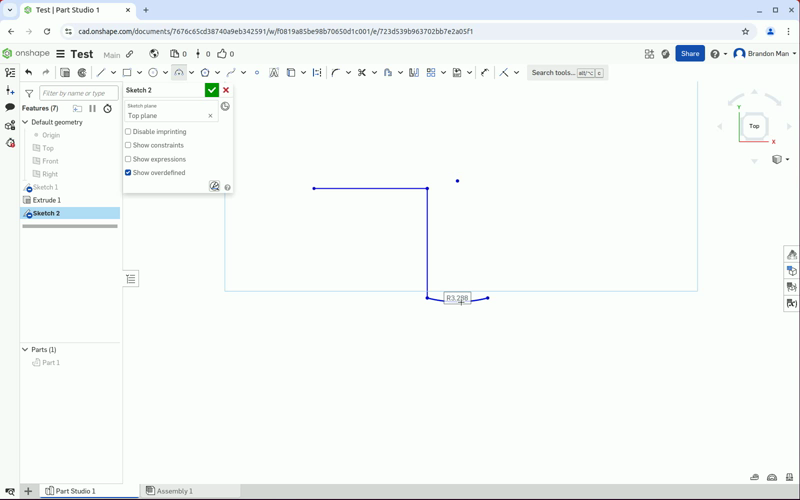
scroll(-6)
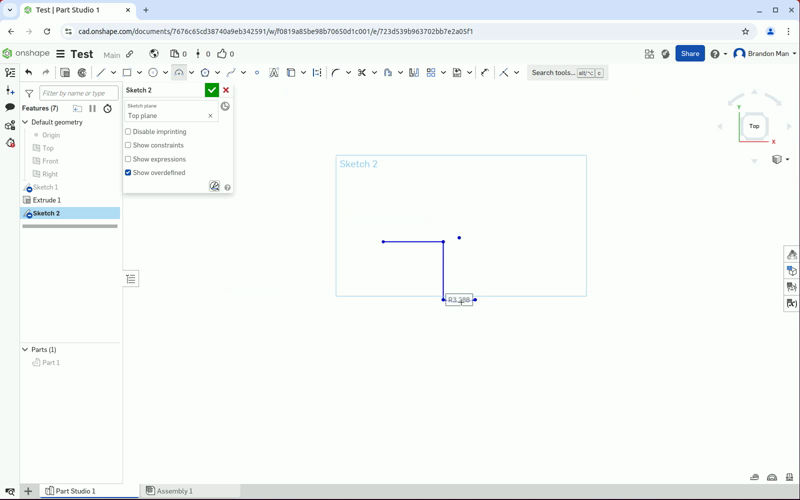
scroll(-6)
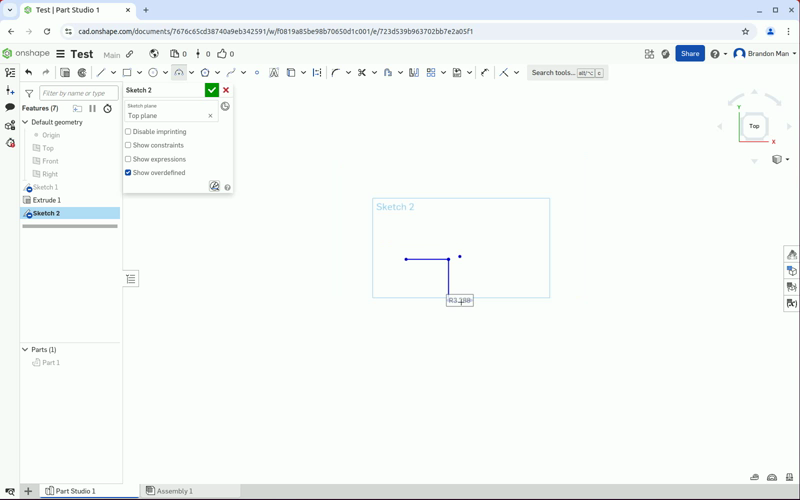
scroll(-6)
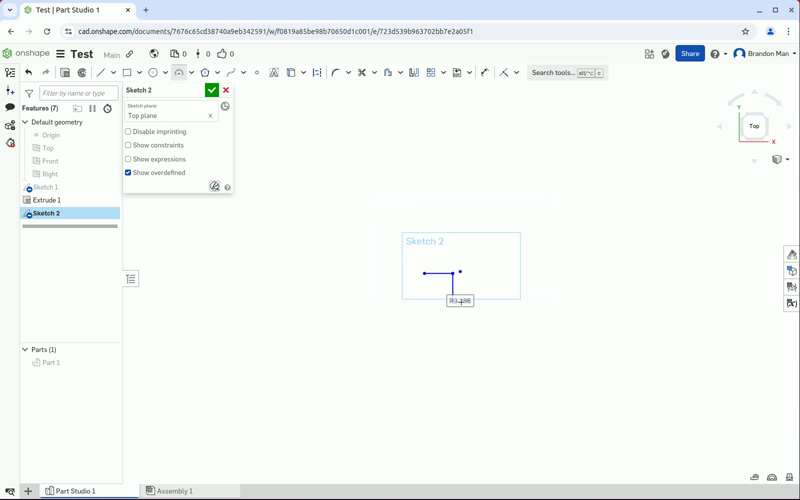
scroll(-6)
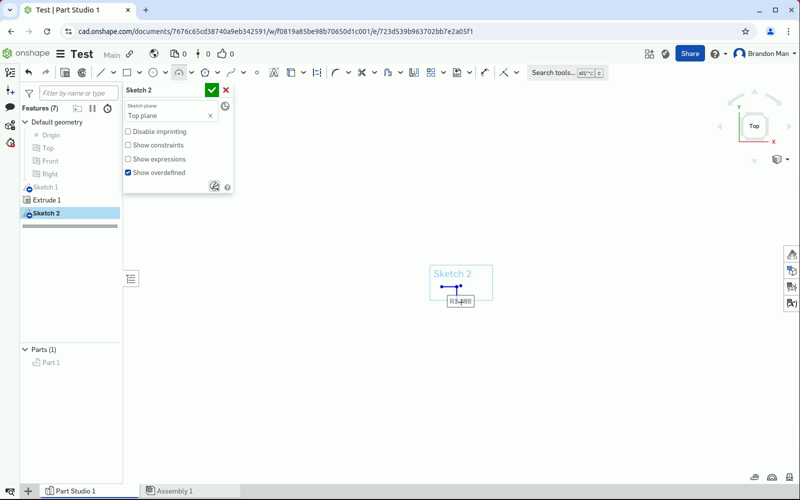
key_up(shift)
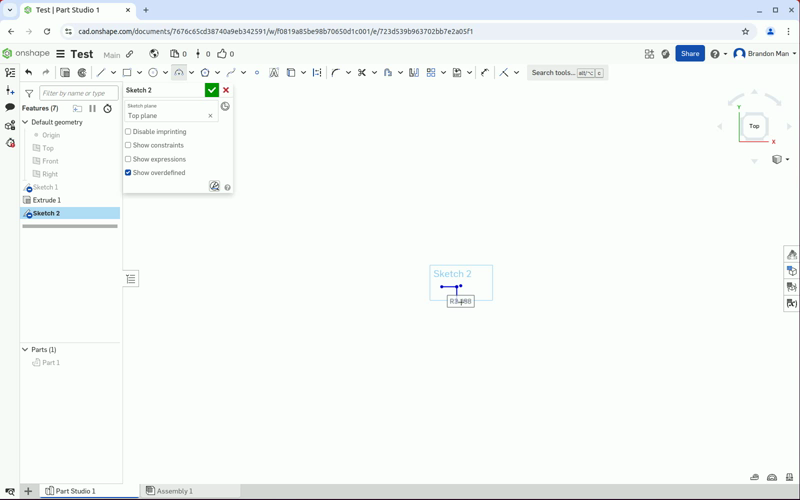
key(esc)
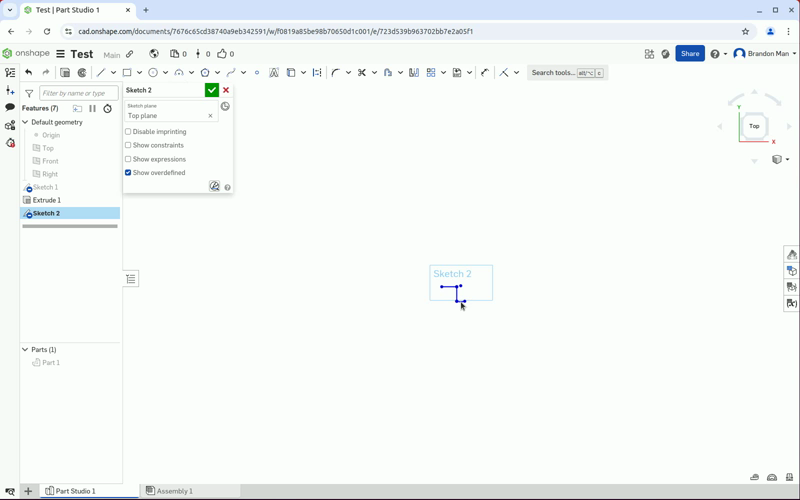
key(l)
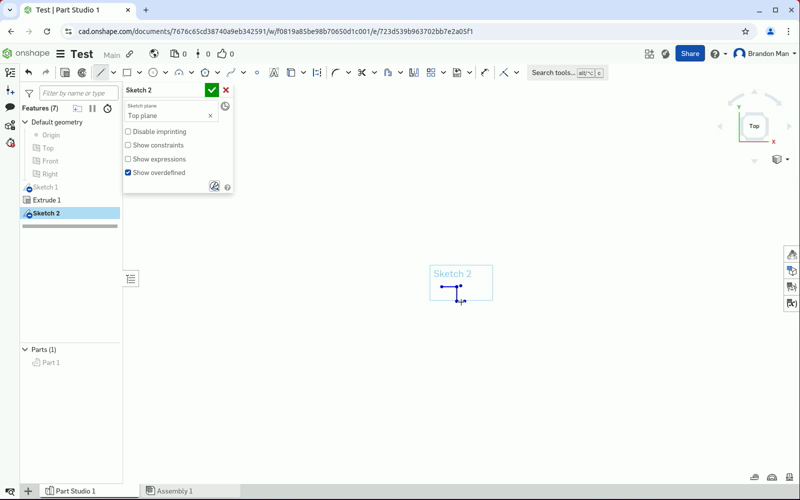
mouse_move(464, 301)
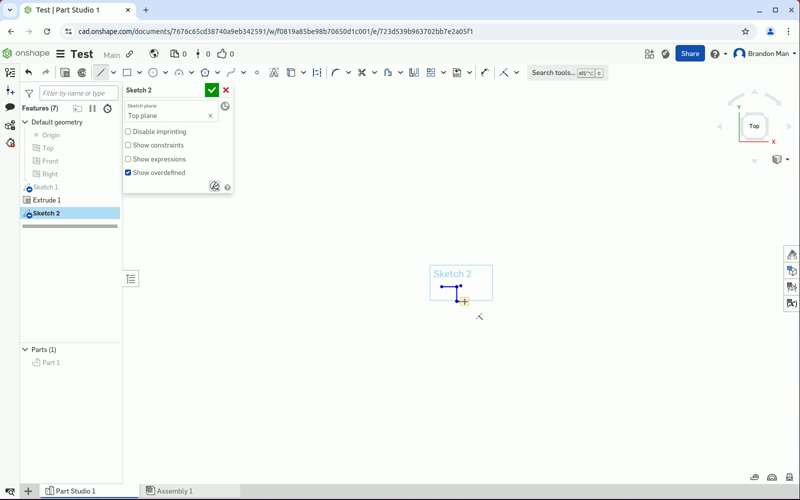
scroll(6)
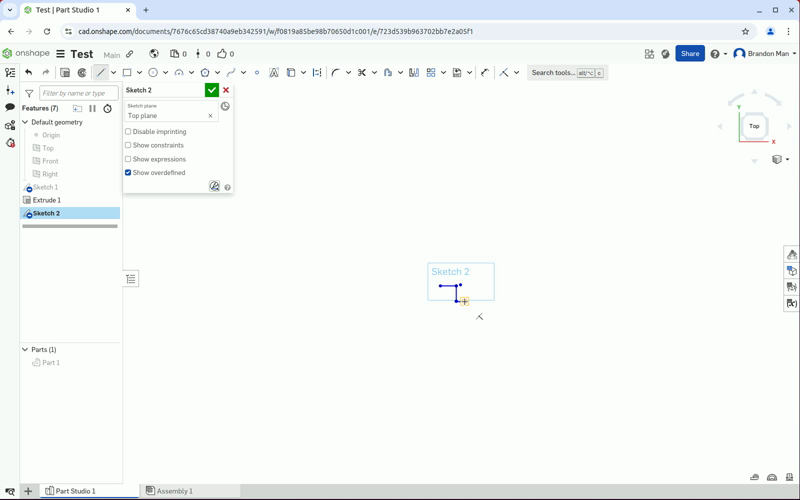
scroll(6)
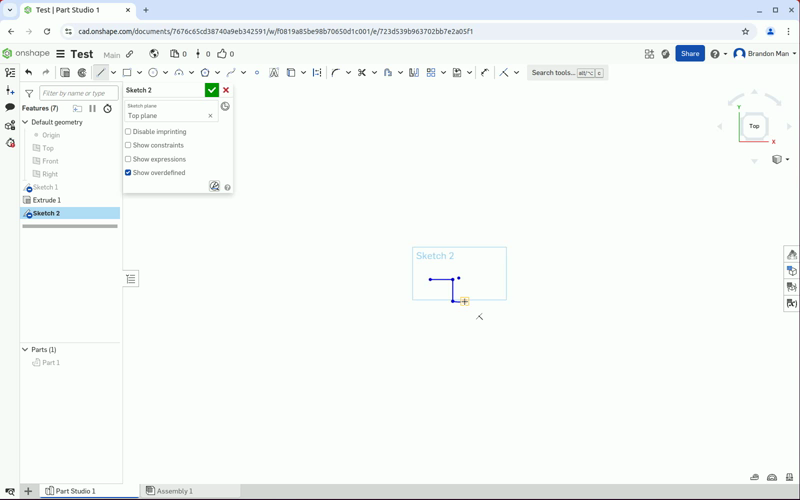
scroll(6)
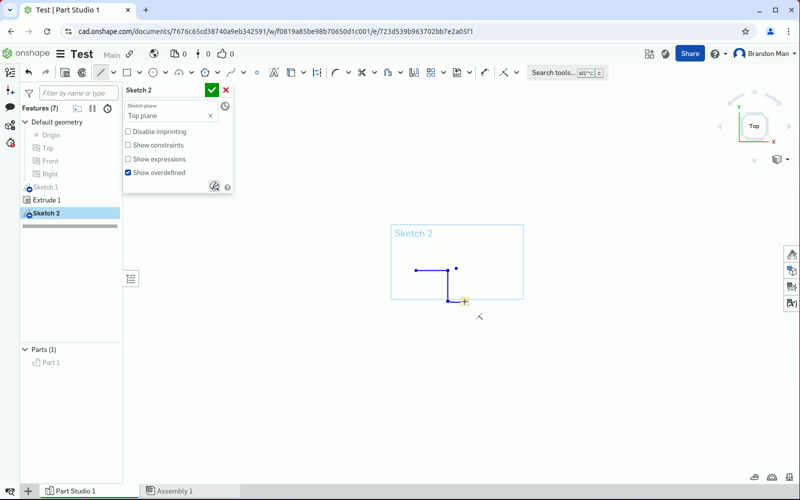
scroll(6)
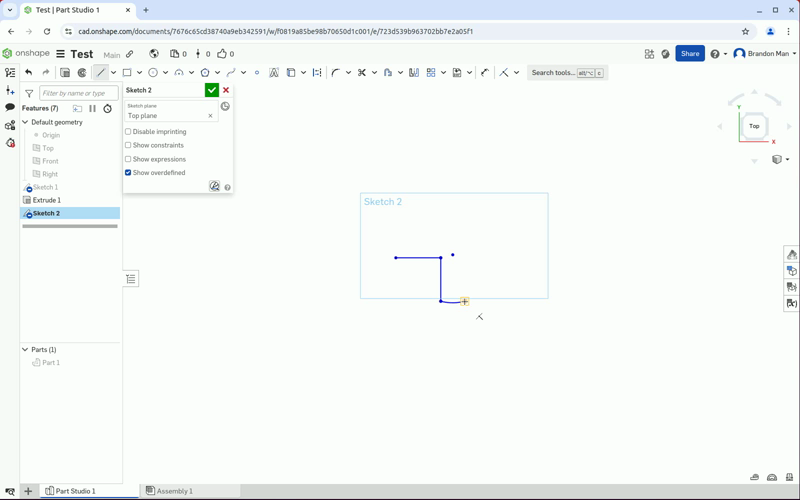
scroll(6)
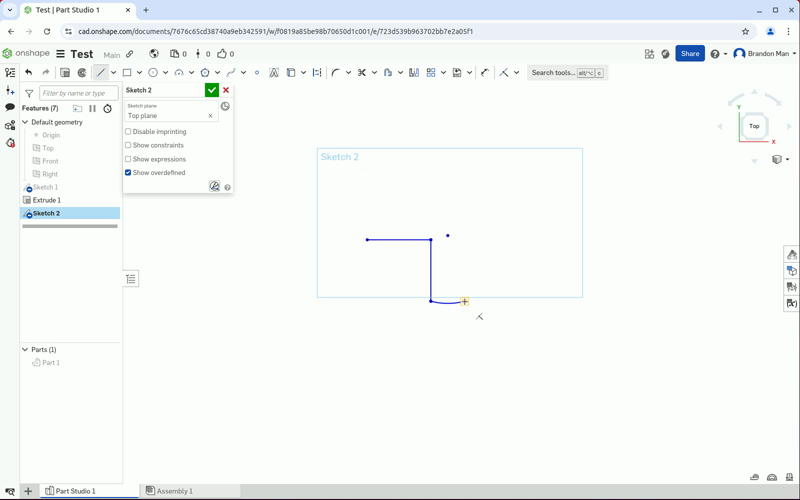
scroll(6)
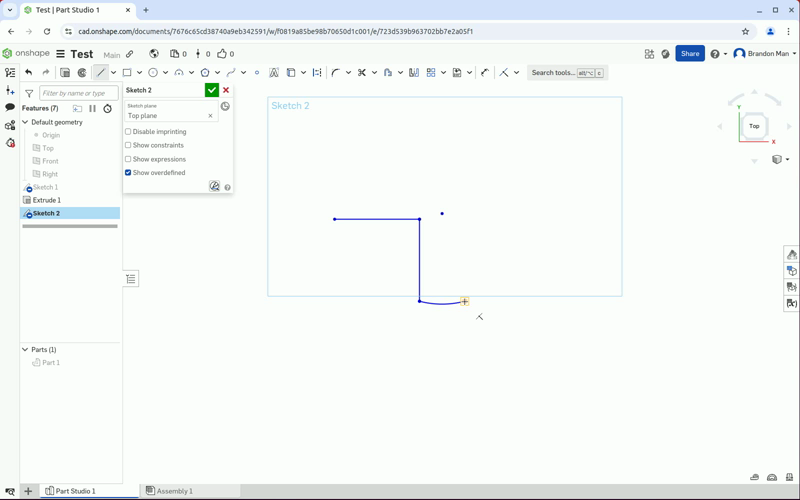
scroll(6)
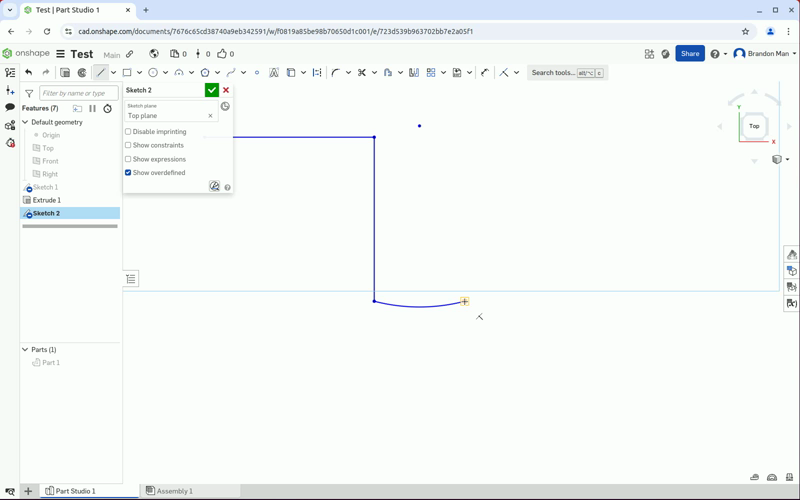
click(464, 301)
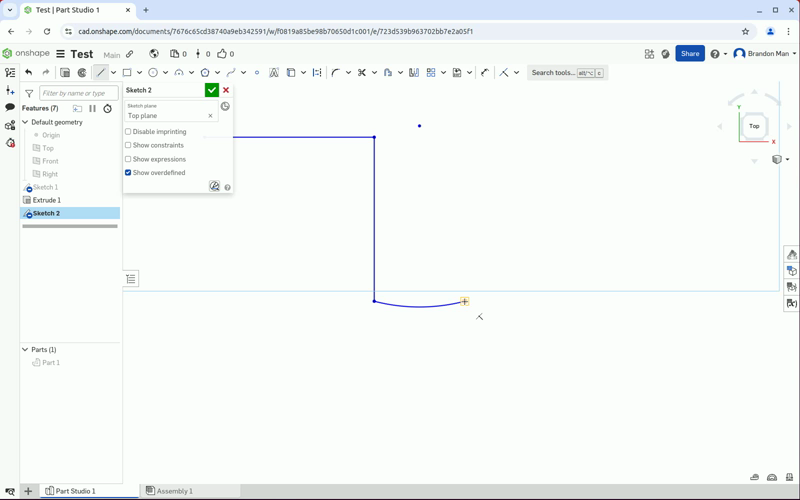
scroll(-6)
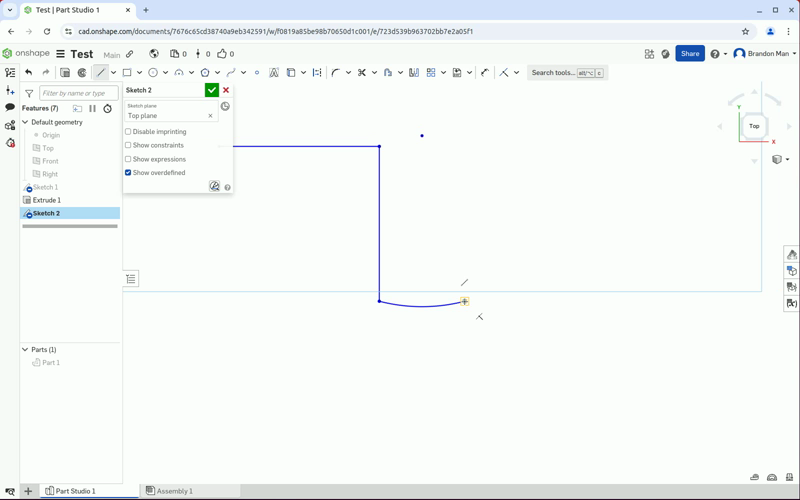
scroll(-6)
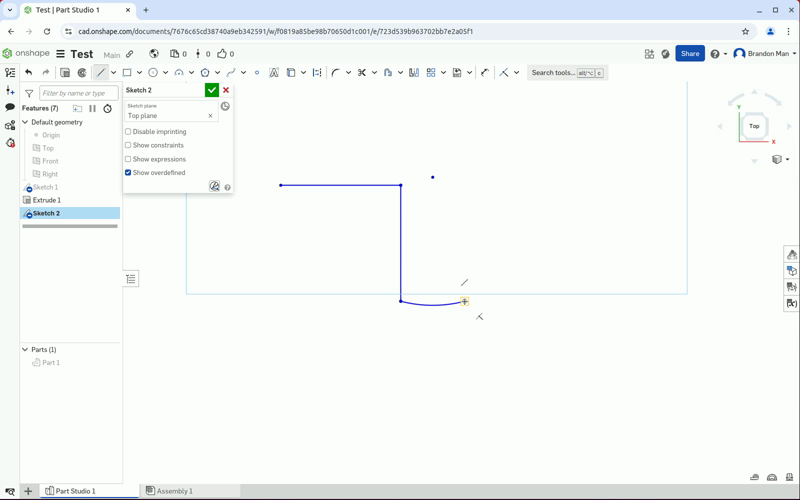
scroll(-6)
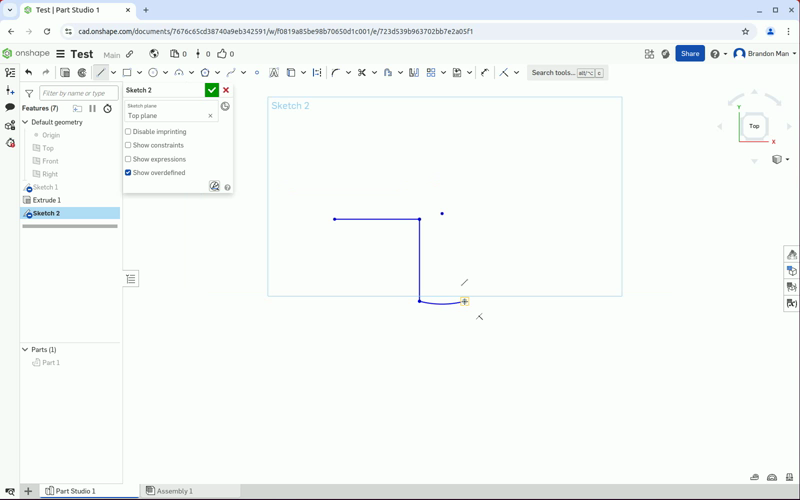
scroll(-6)
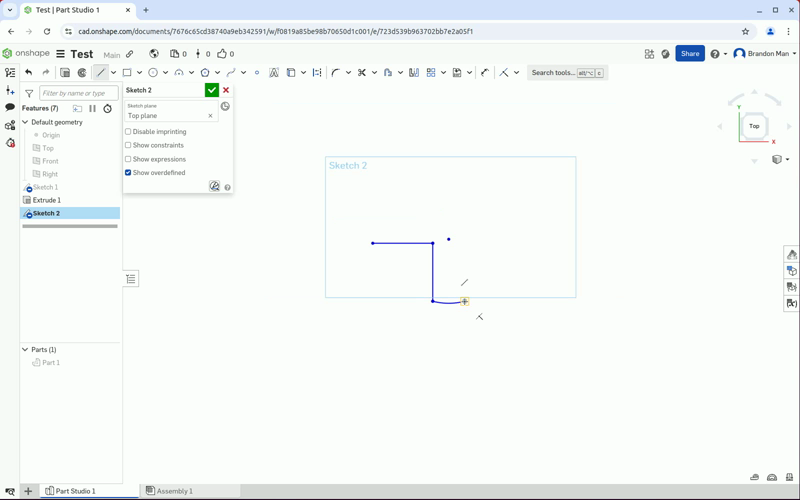
scroll(-6)
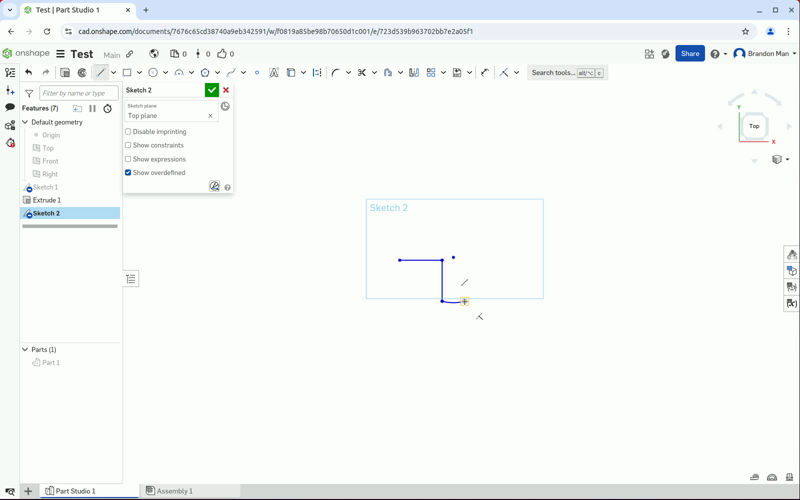
scroll(-6)
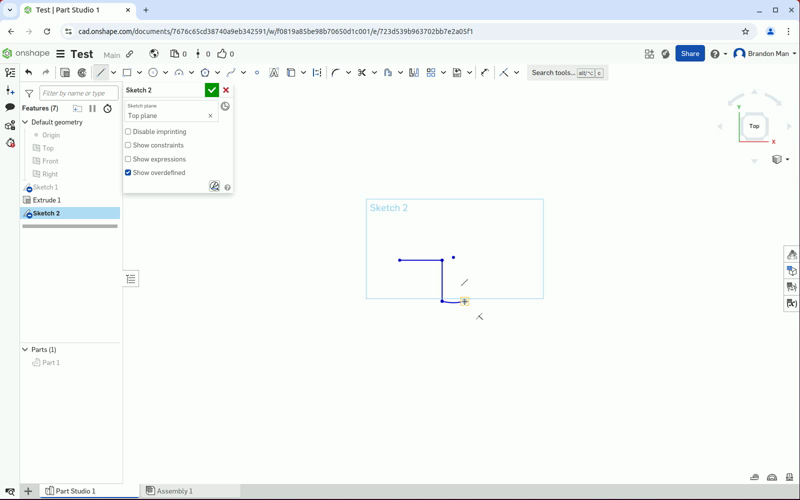
scroll(-6)
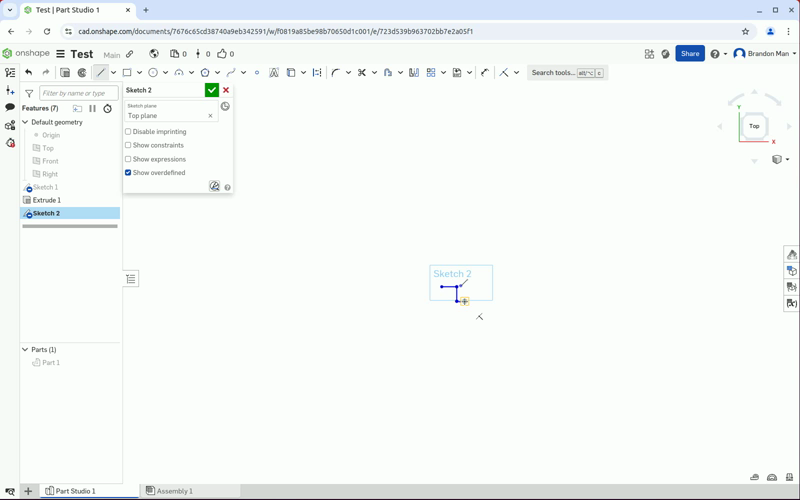
key_down(shift)
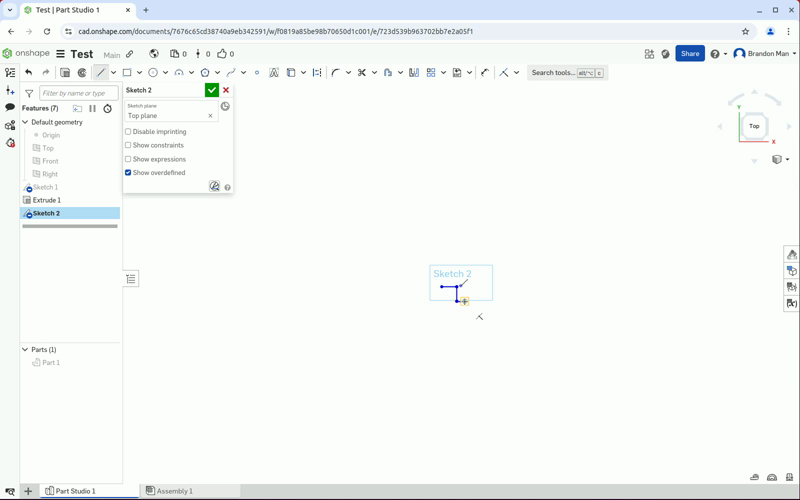
mouse_move(495, 301)
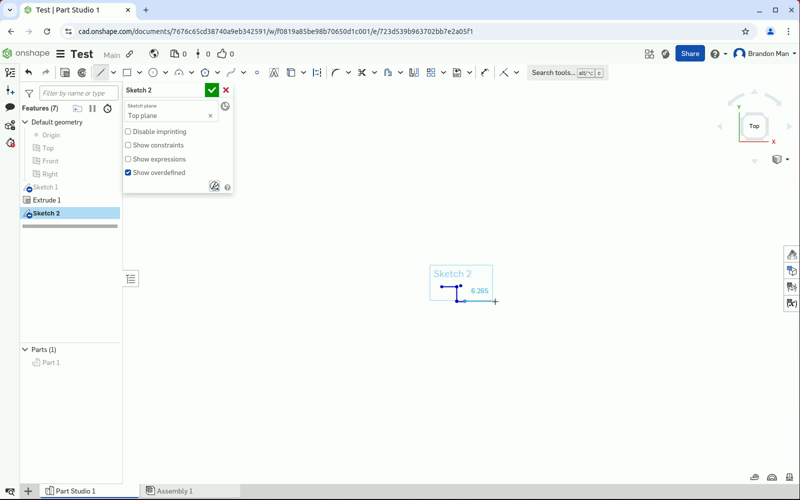
mouse_move(464, 286)
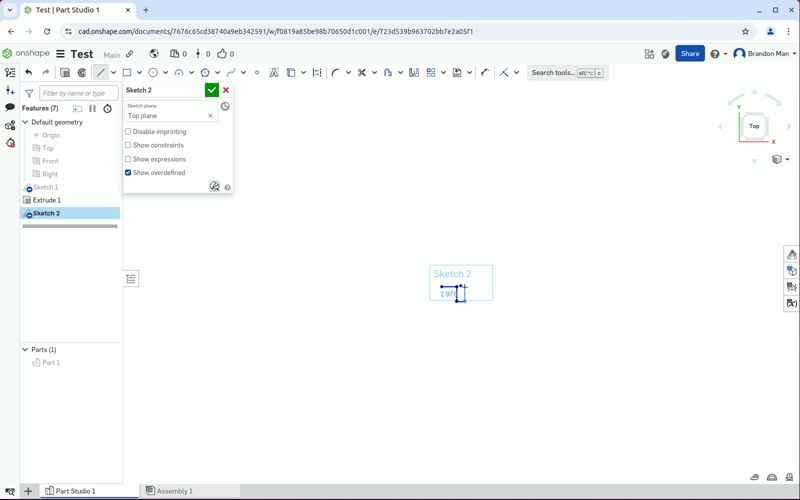
click(464, 286)
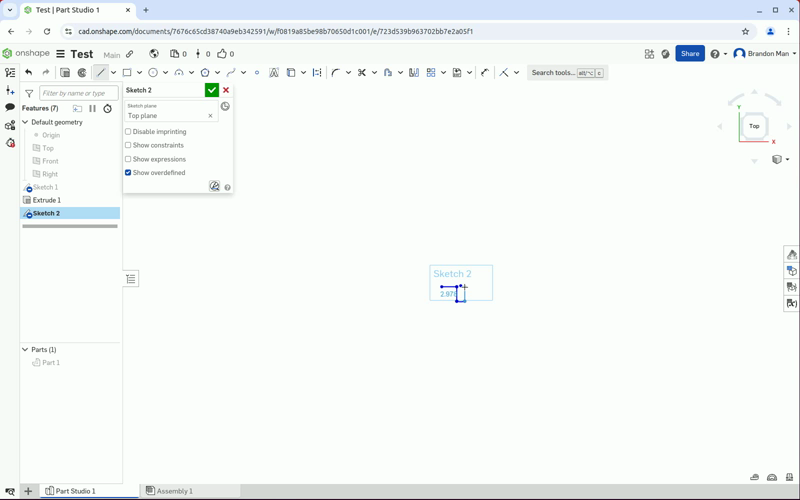
key_up(shift)
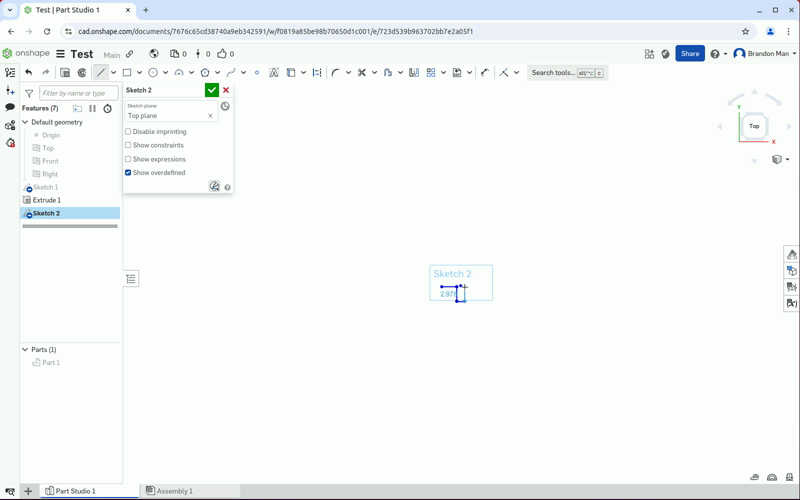
key_down(shift)
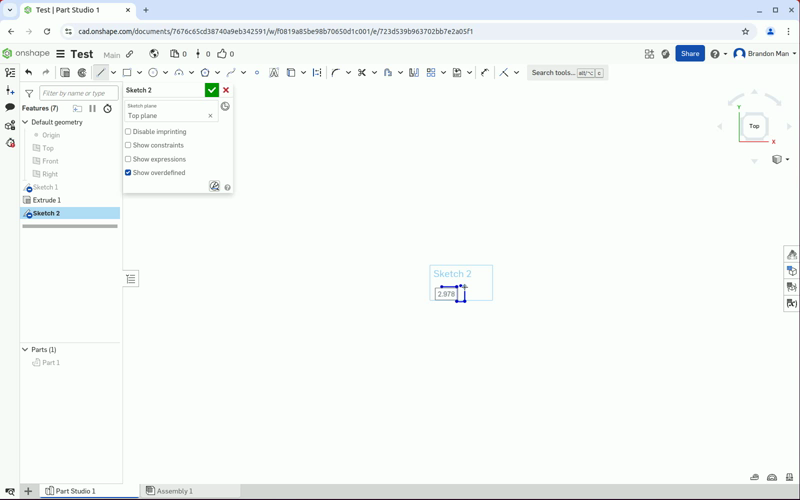
mouse_move(495, 286)
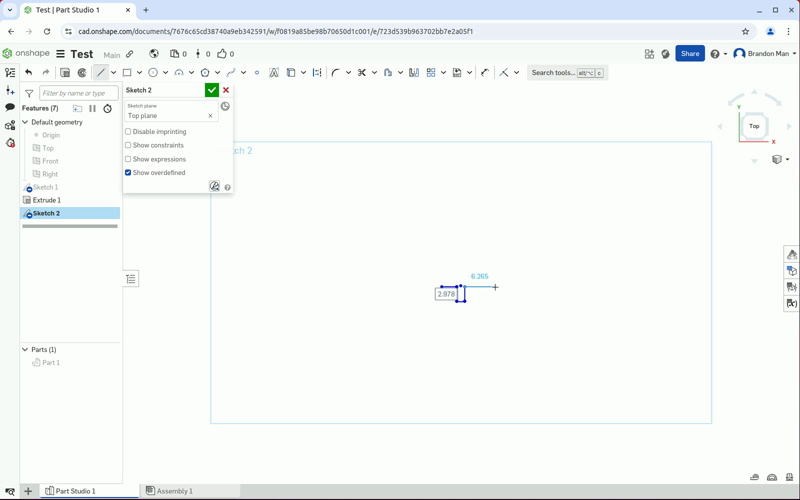
mouse_move(480, 286)
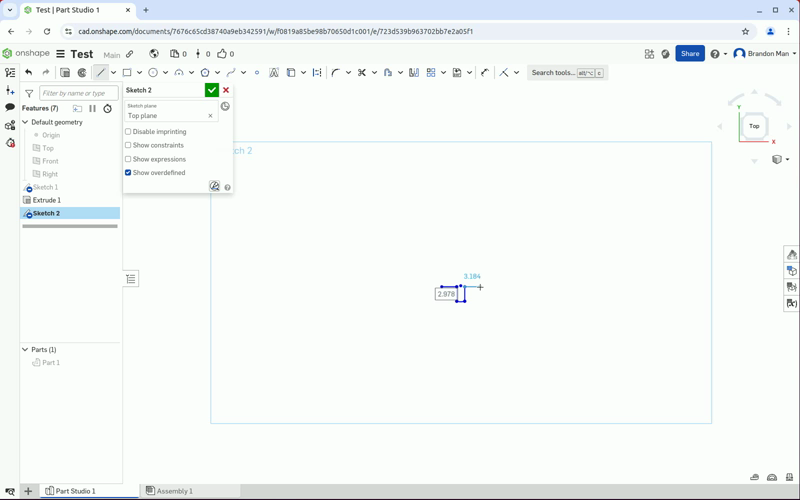
click(480, 286)
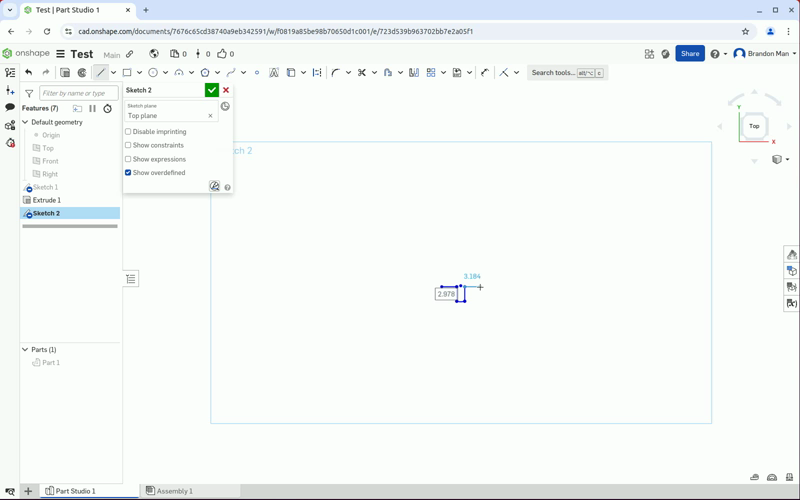
key_up(shift)
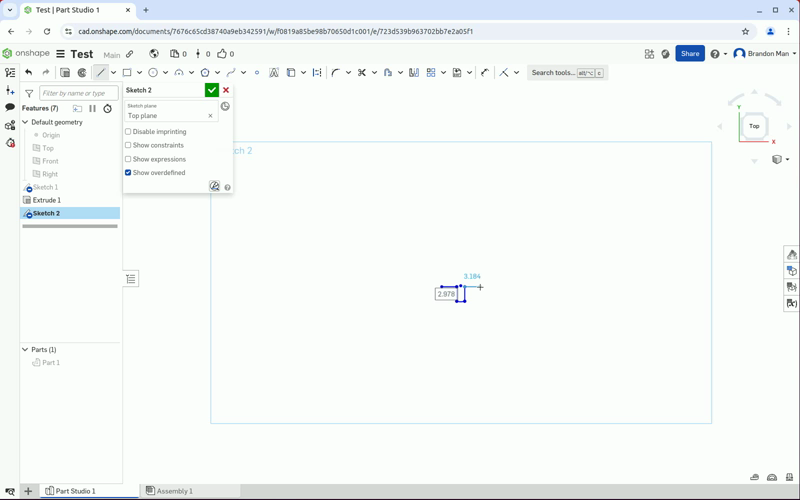
key(esc)
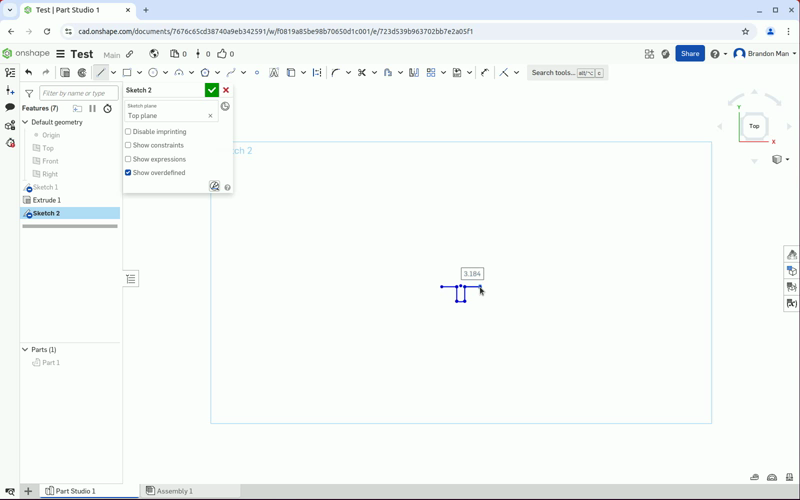
key(a)
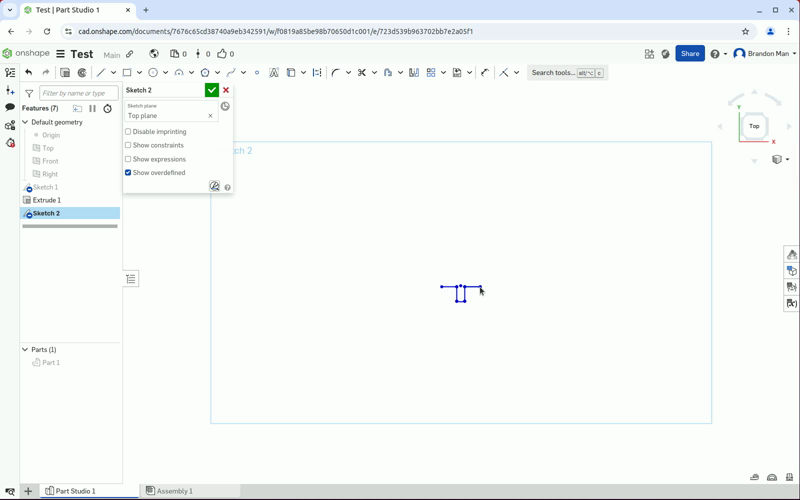
mouse_move(480, 286)
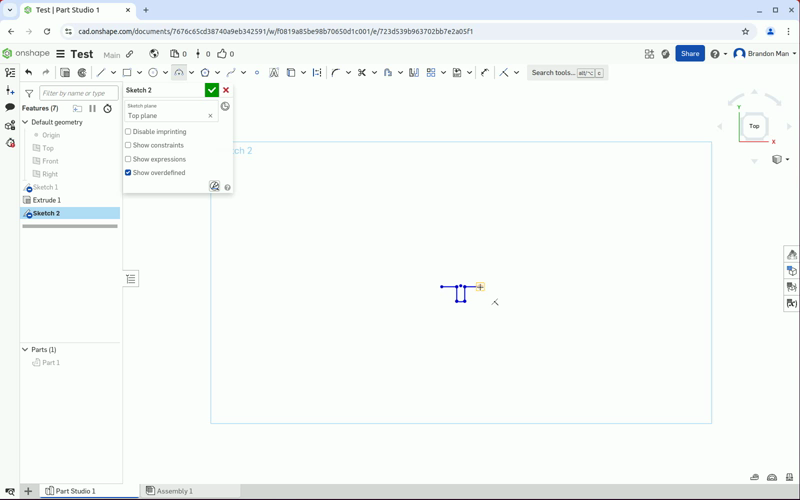
click(480, 286)
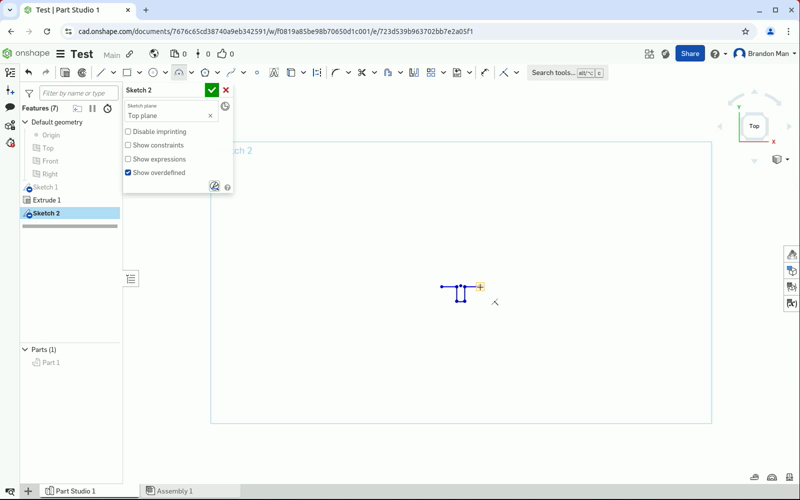
key_down(shift)
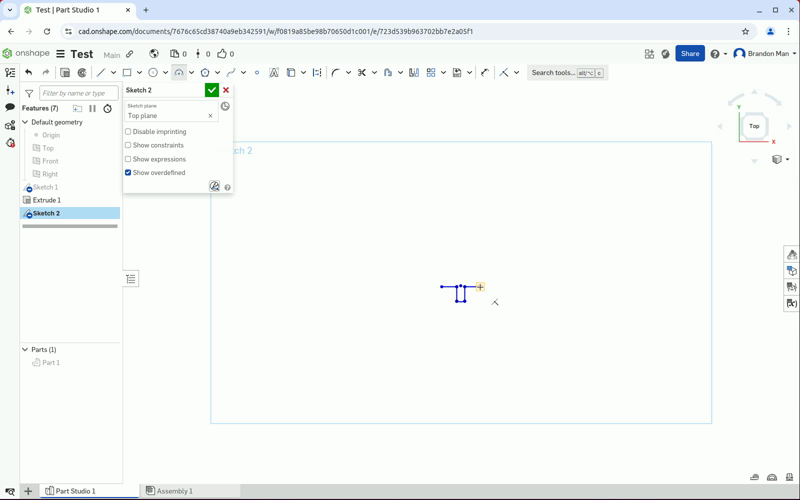
mouse_move(480, 278)
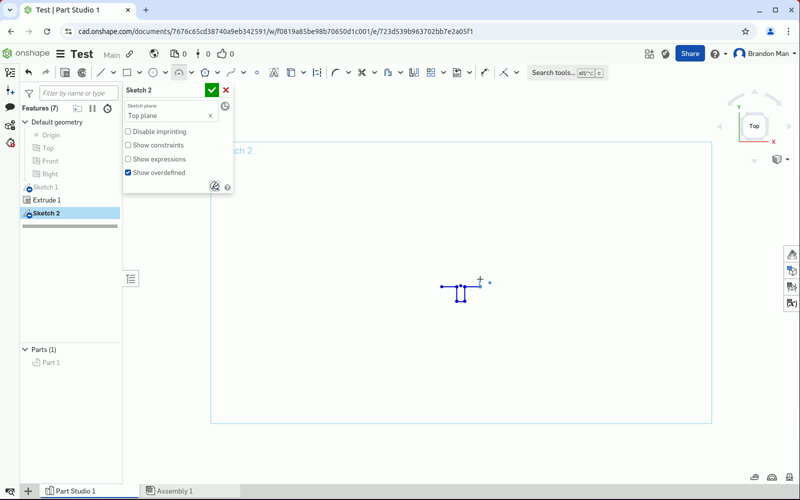
click(480, 278)
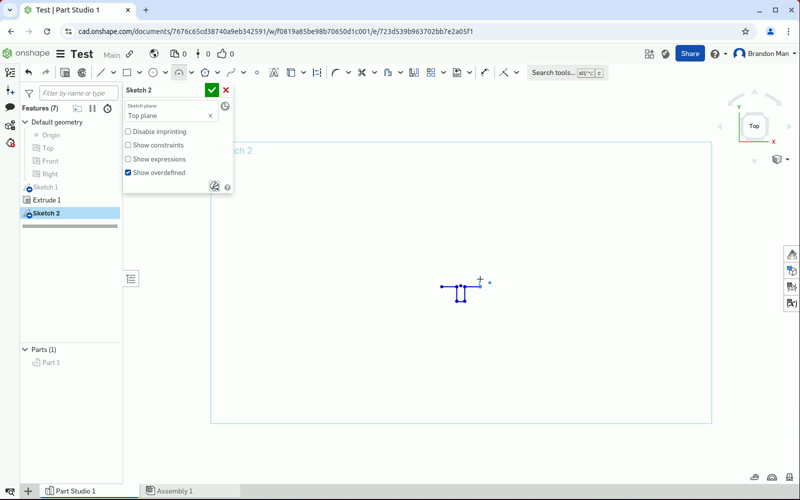
mouse_move(480, 282)
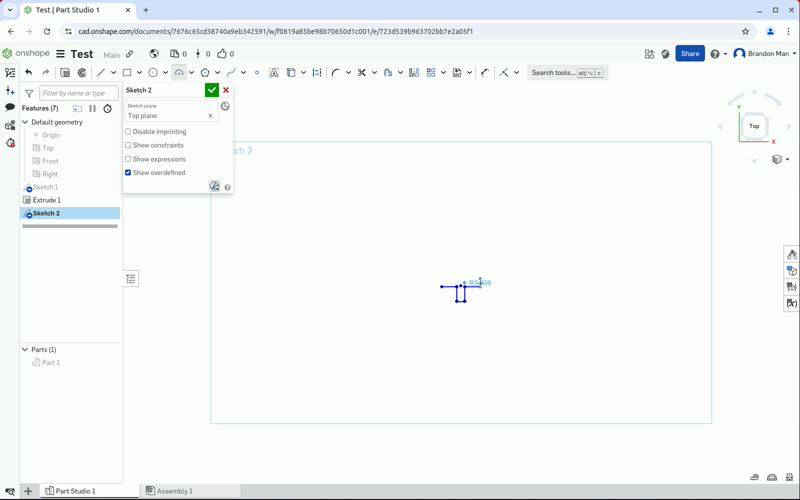
scroll(6)
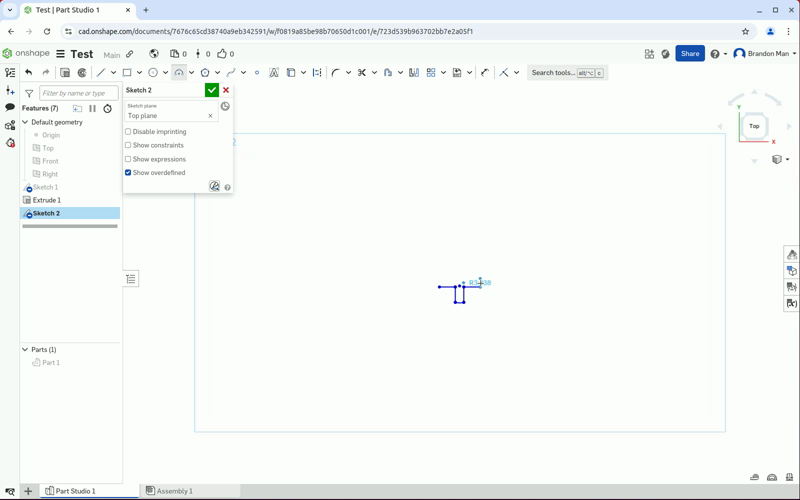
scroll(6)
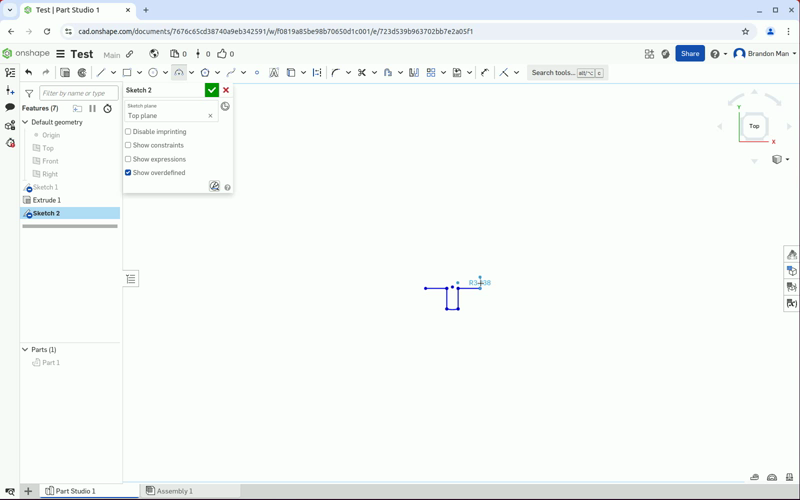
scroll(6)
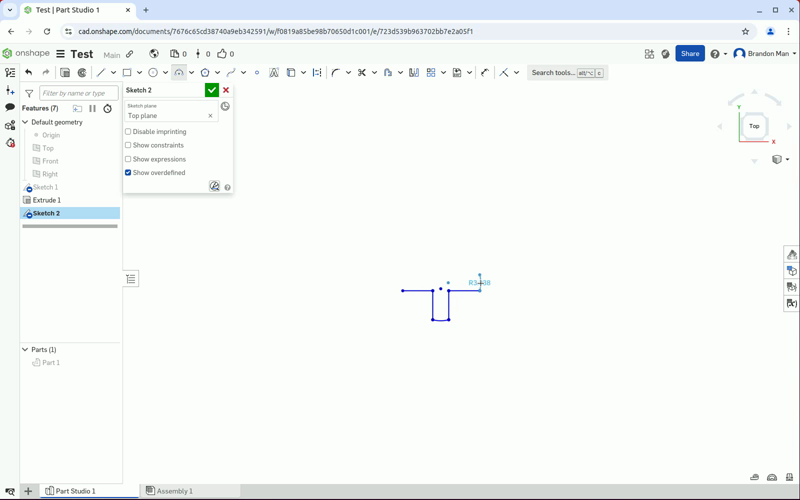
scroll(6)
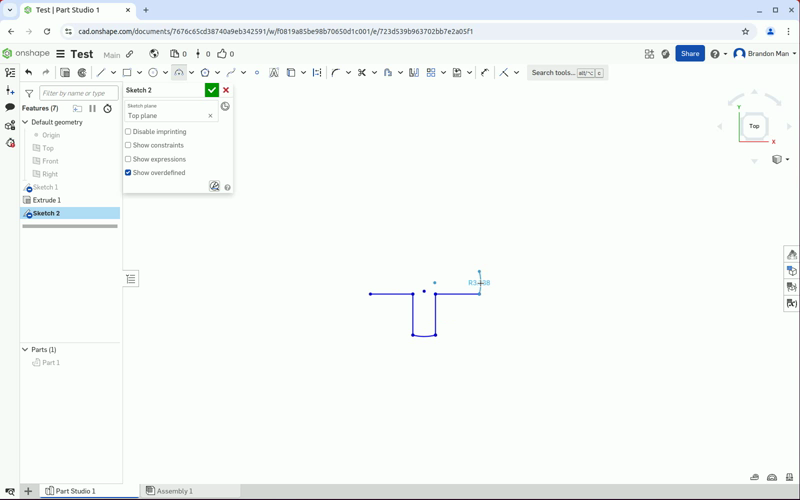
scroll(6)
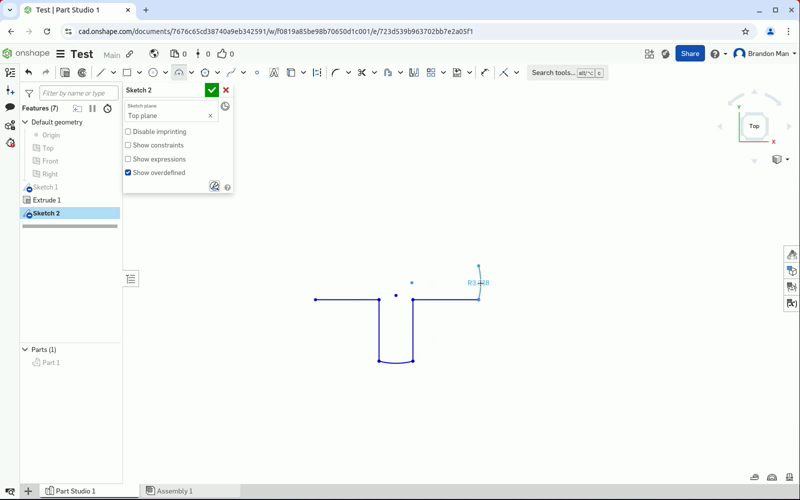
scroll(6)
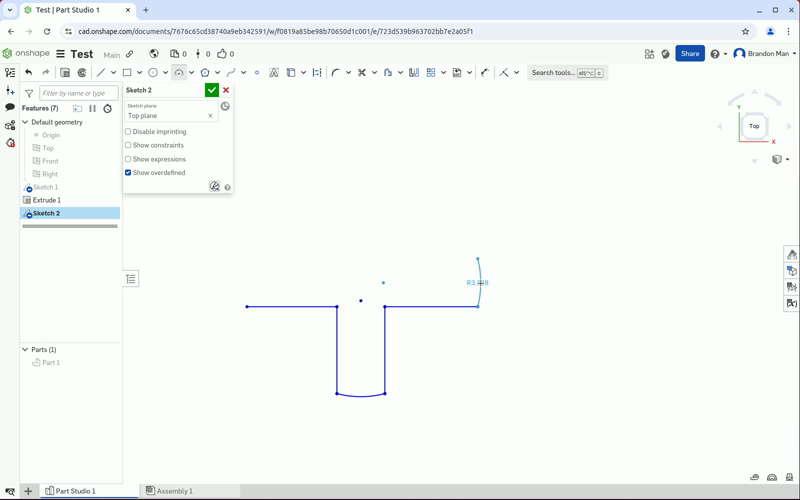
scroll(6)
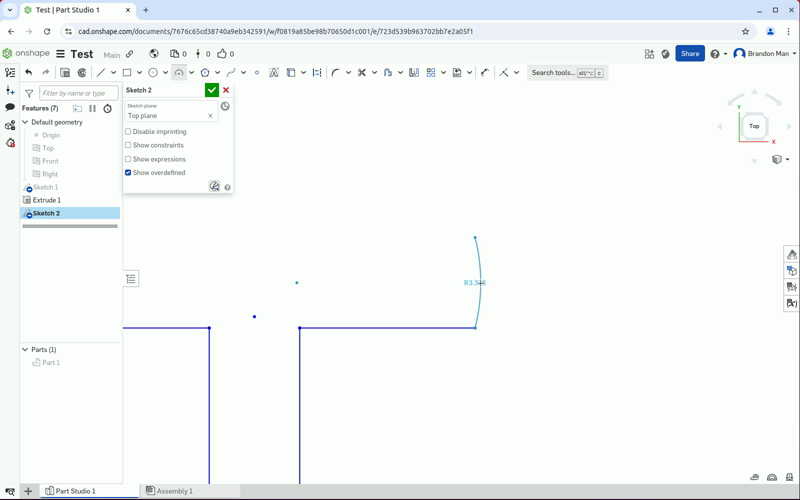
click(480, 282)
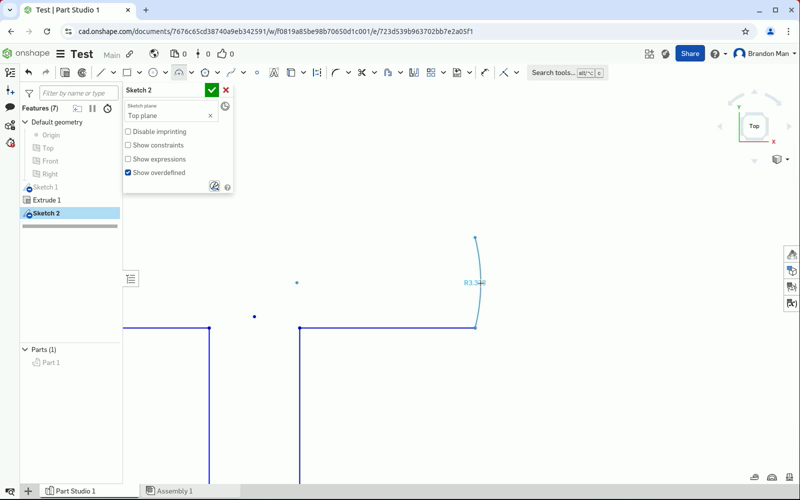
scroll(-6)
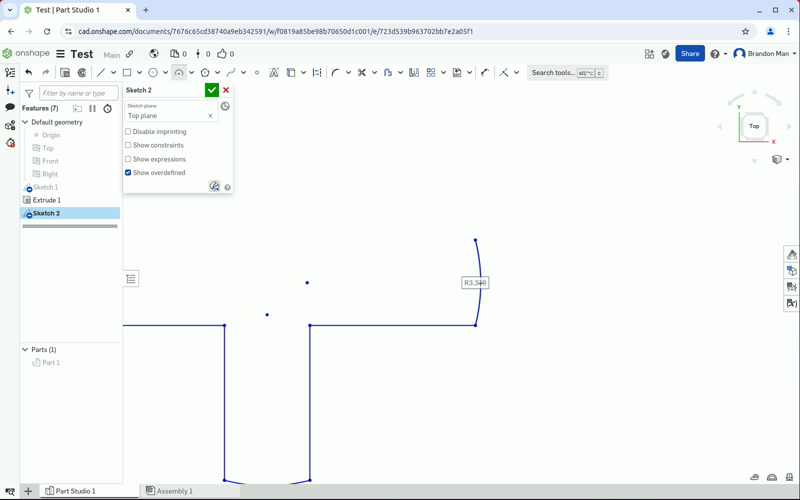
scroll(-6)
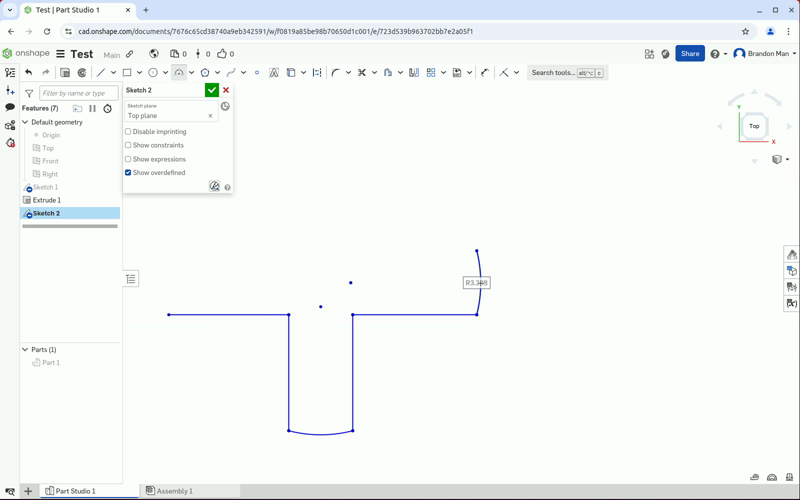
scroll(-6)
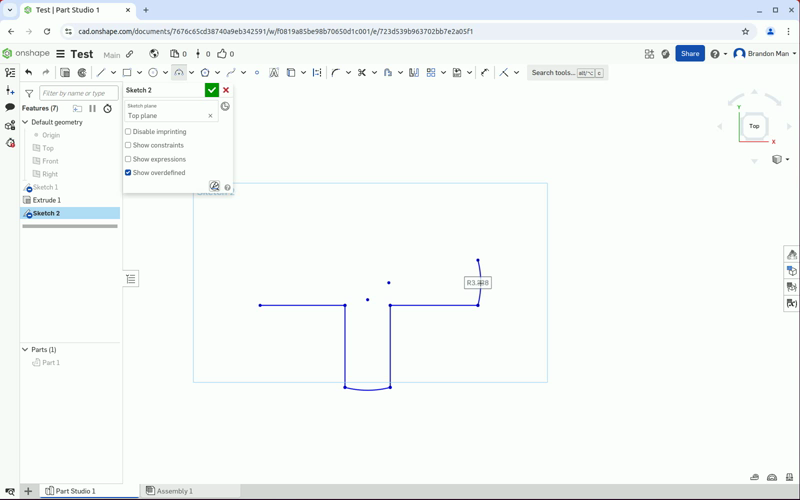
scroll(-6)
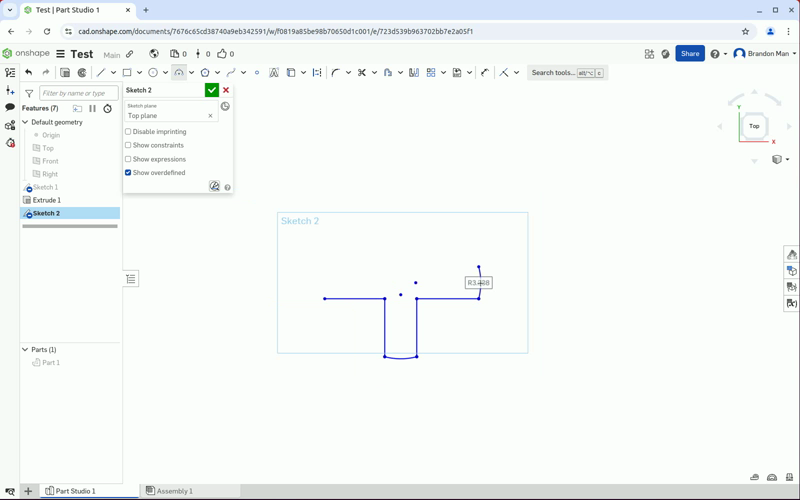
scroll(-6)
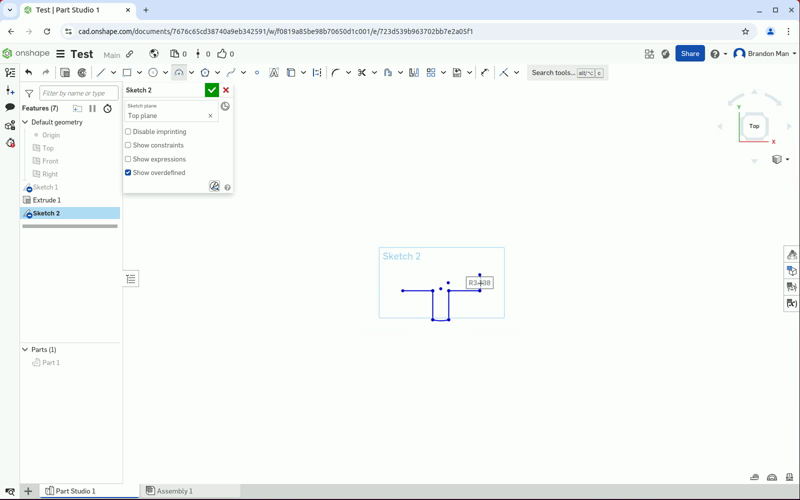
scroll(-6)
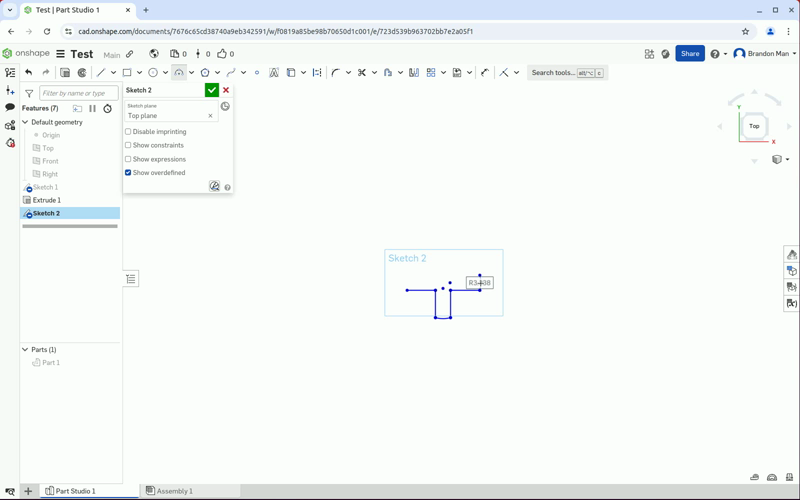
scroll(-6)
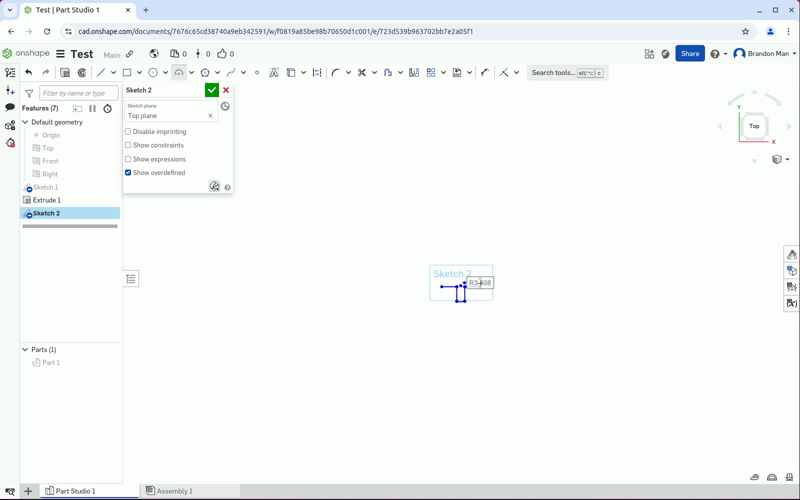
key_up(shift)
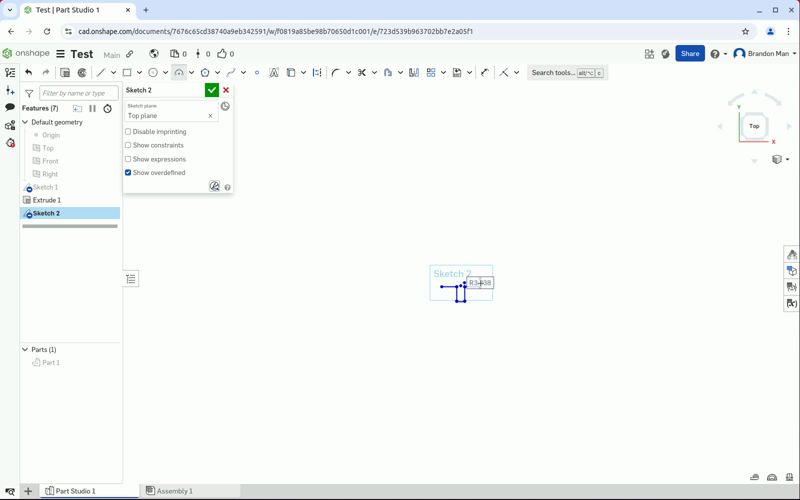
key(esc)
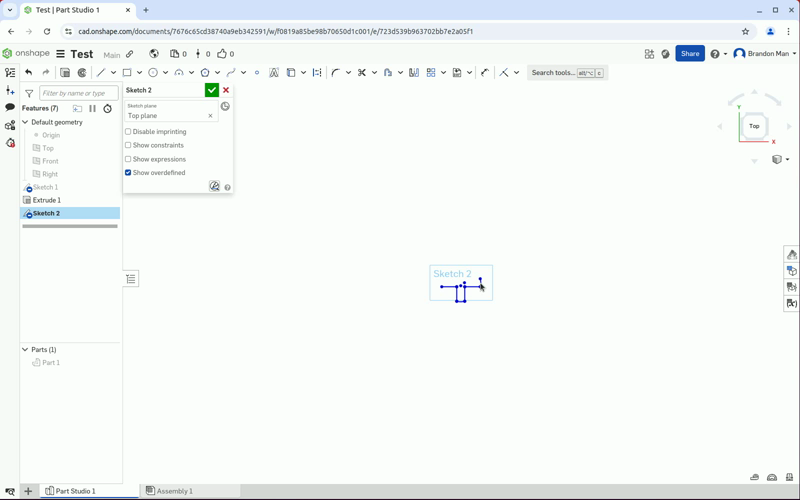
key(l)
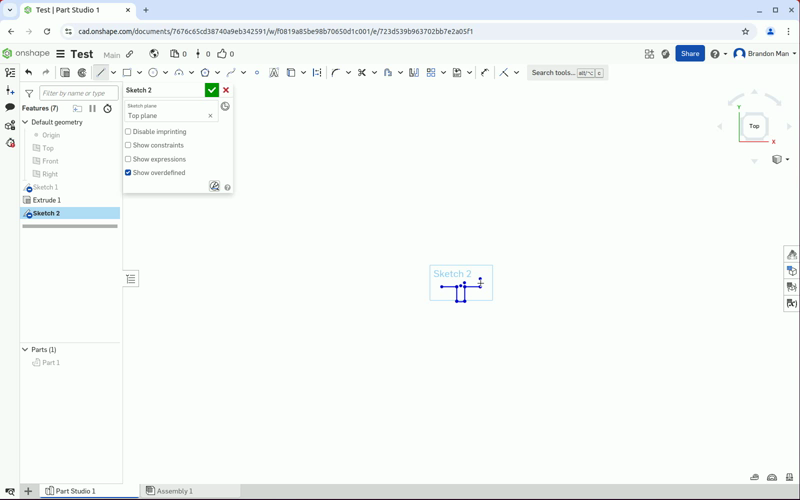
mouse_move(480, 278)
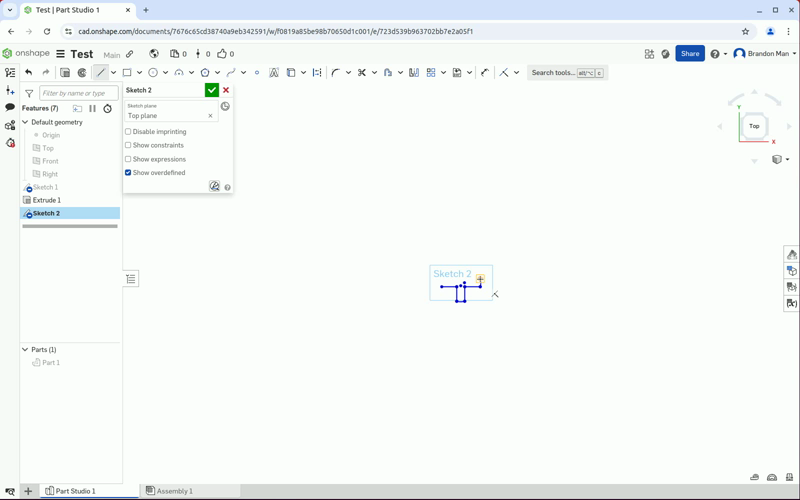
scroll(6)
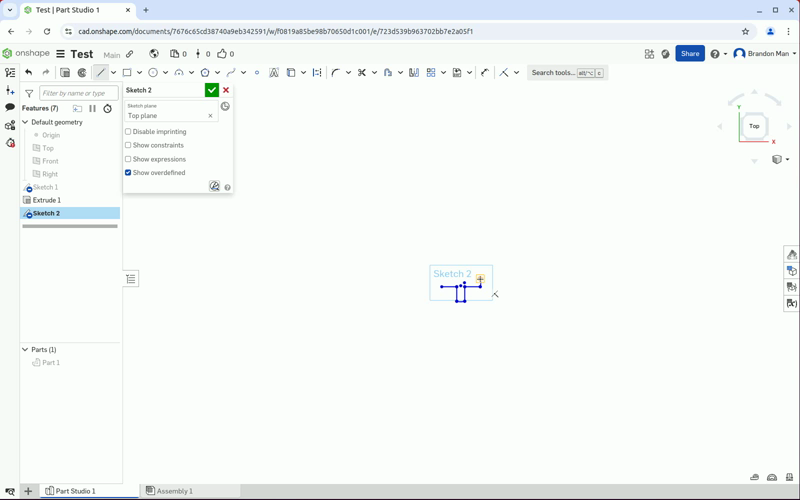
scroll(6)
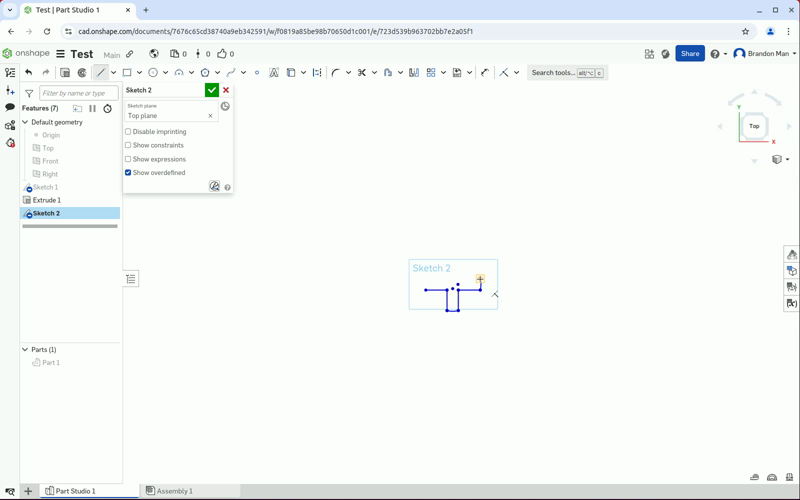
scroll(6)
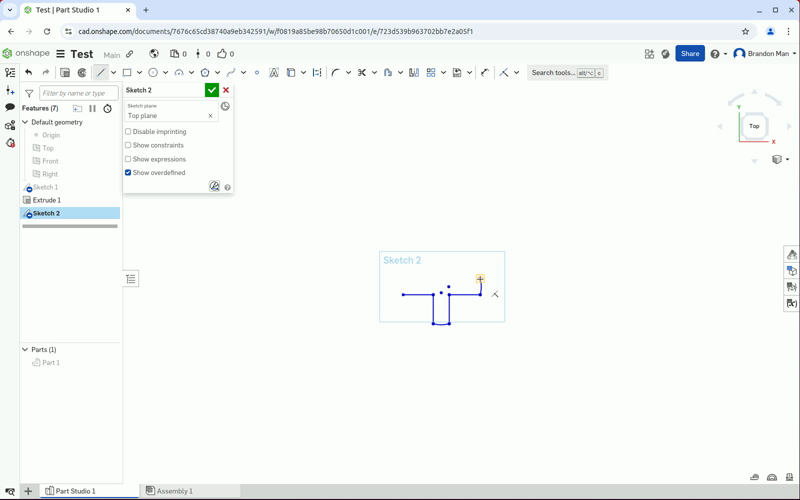
scroll(6)
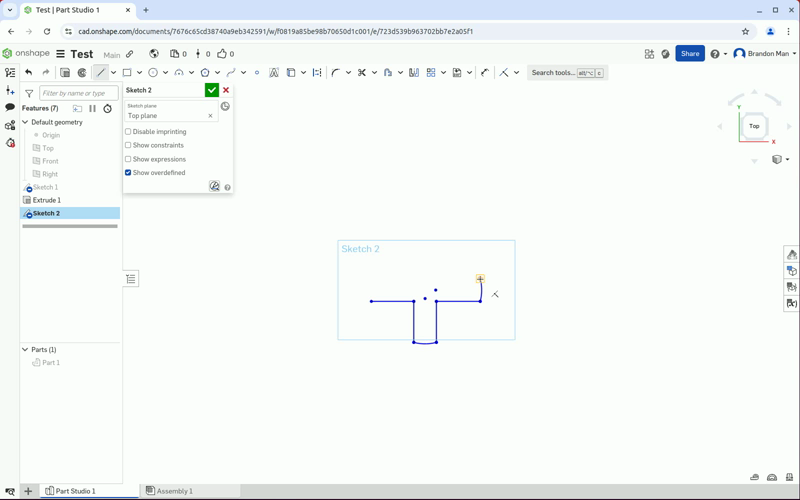
scroll(6)
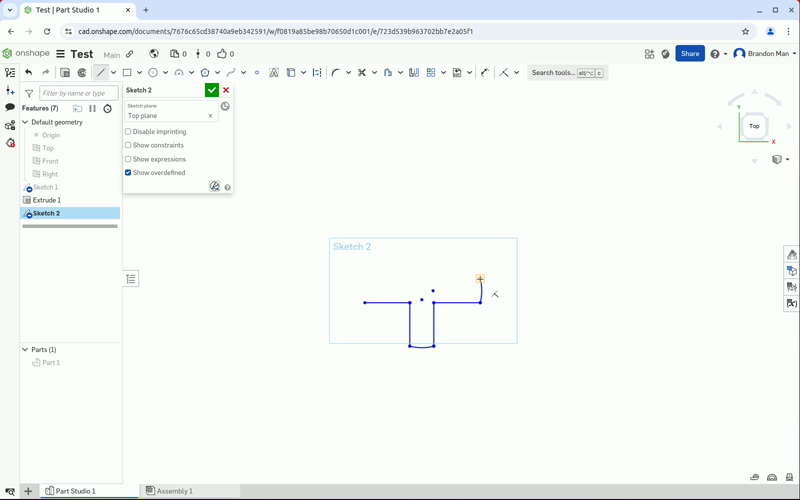
scroll(6)
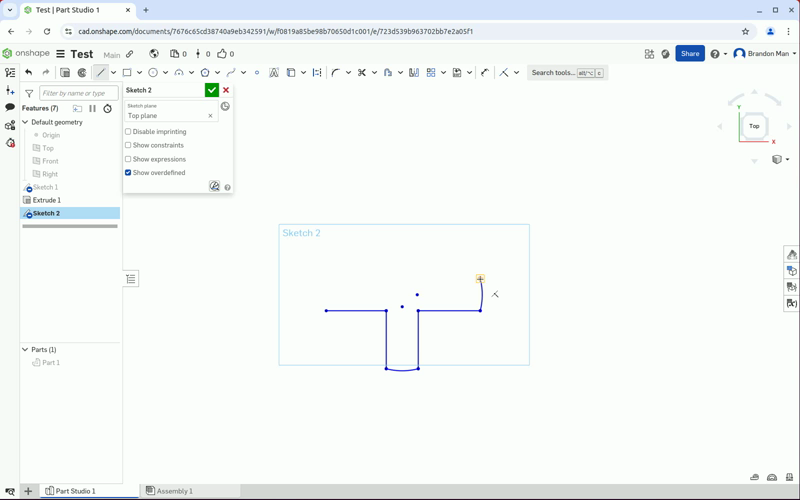
scroll(6)
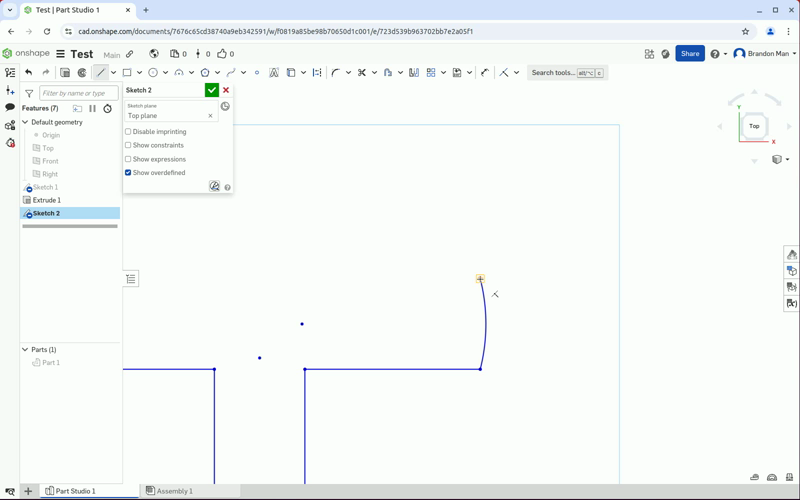
click(480, 278)
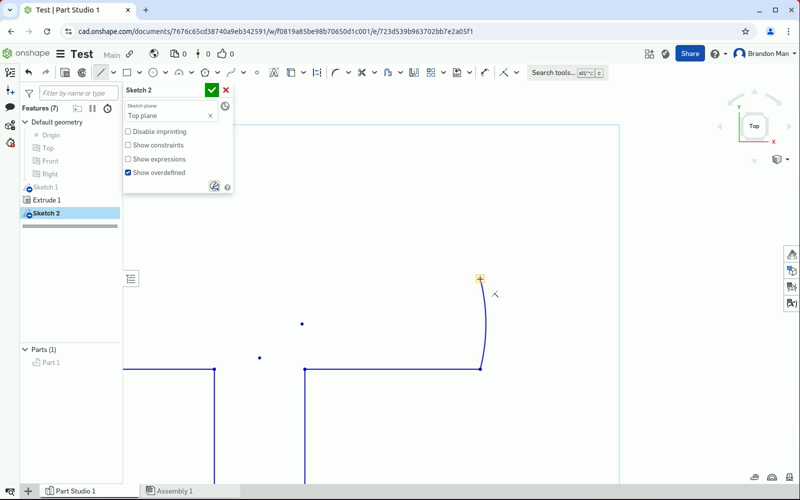
scroll(-6)
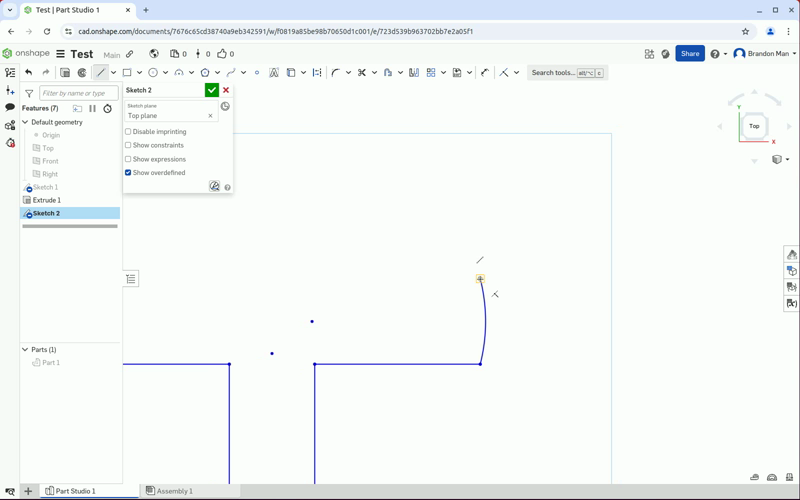
scroll(-6)
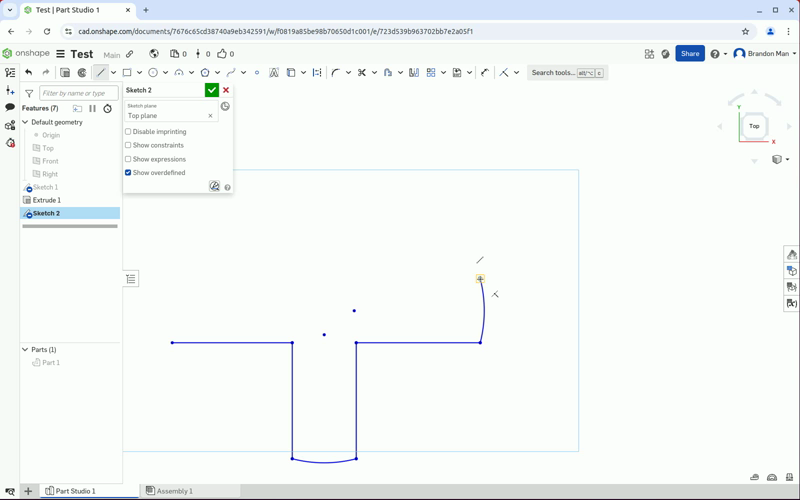
scroll(-6)
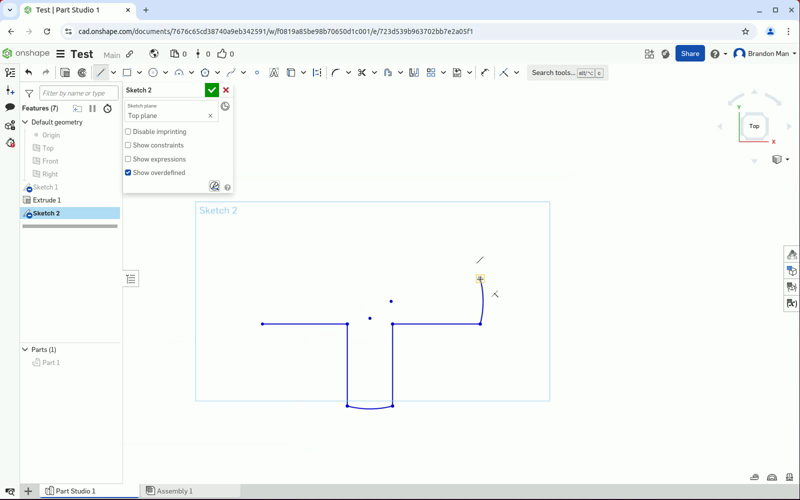
scroll(-6)
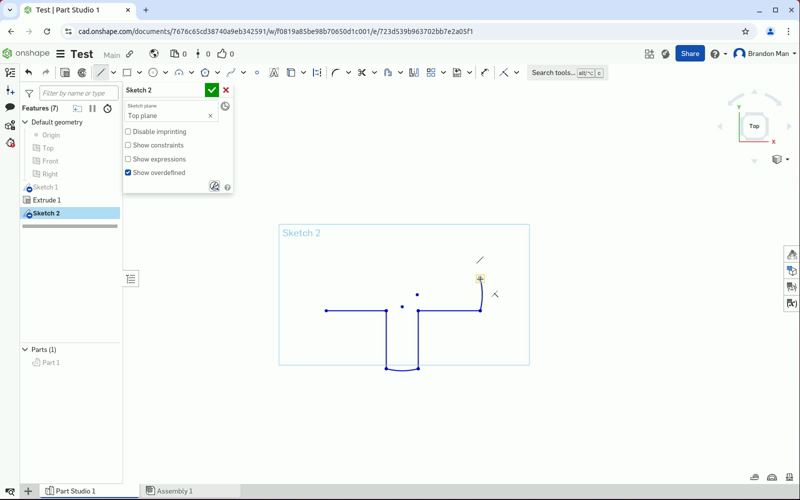
scroll(-6)
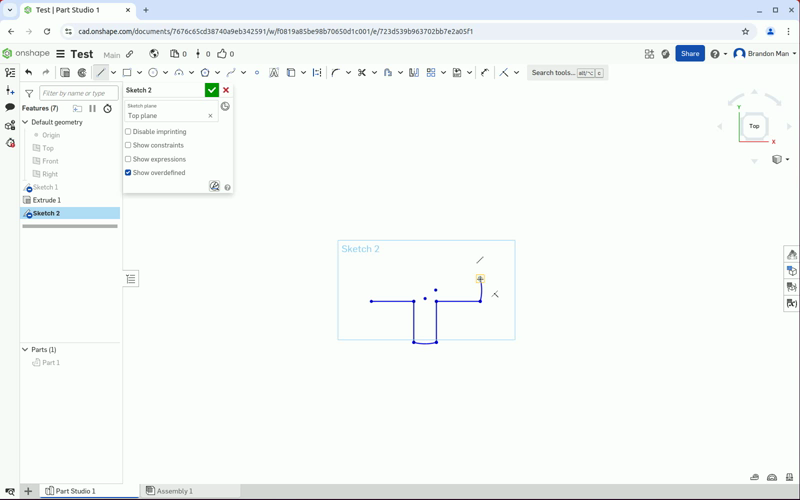
scroll(-6)
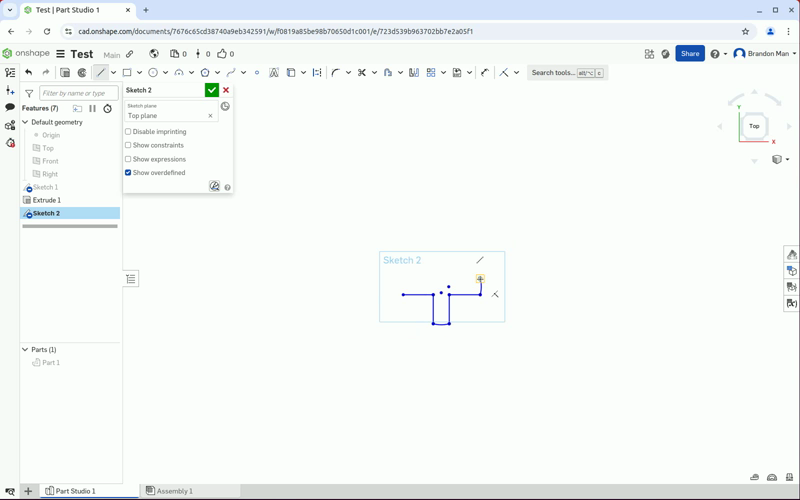
scroll(-6)
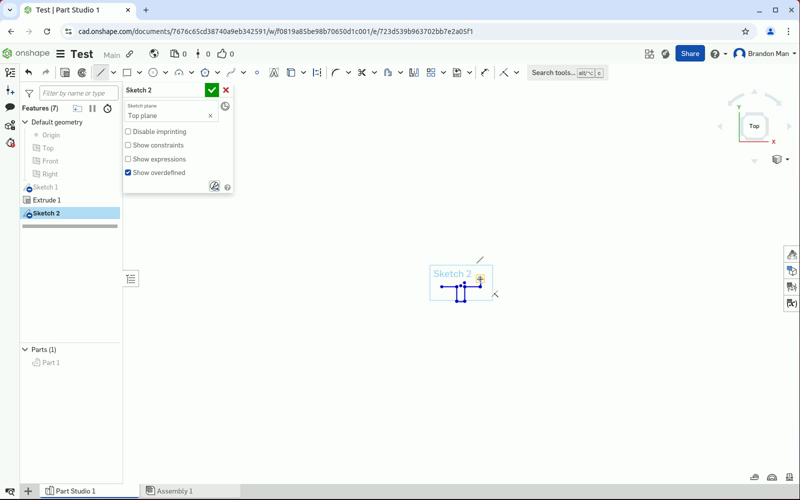
key_down(shift)
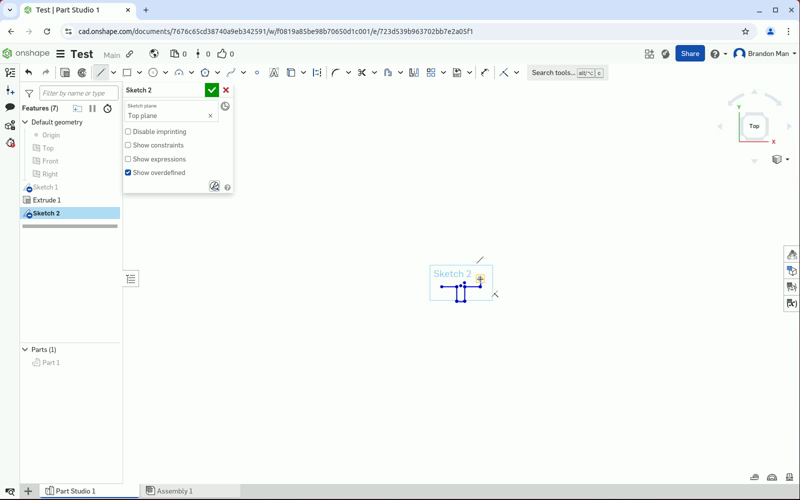
mouse_move(510, 278)
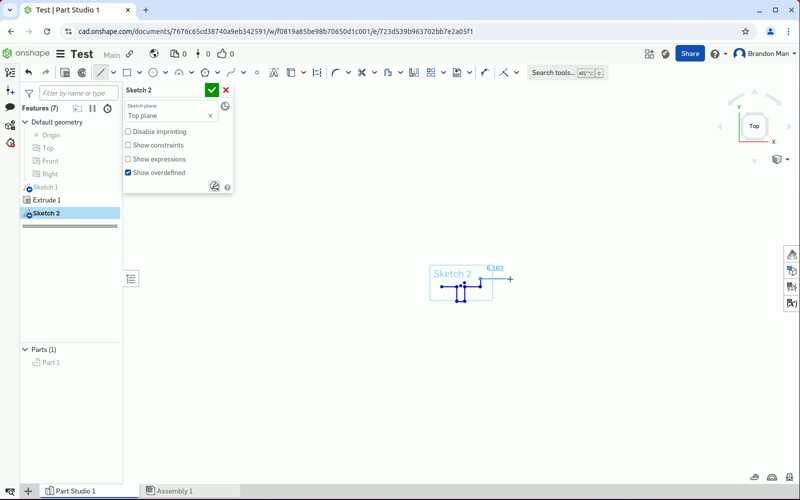
mouse_move(464, 278)
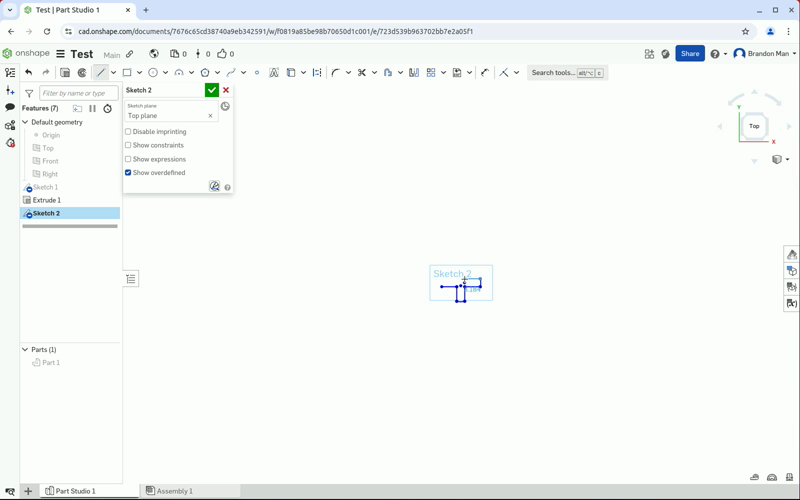
click(464, 278)
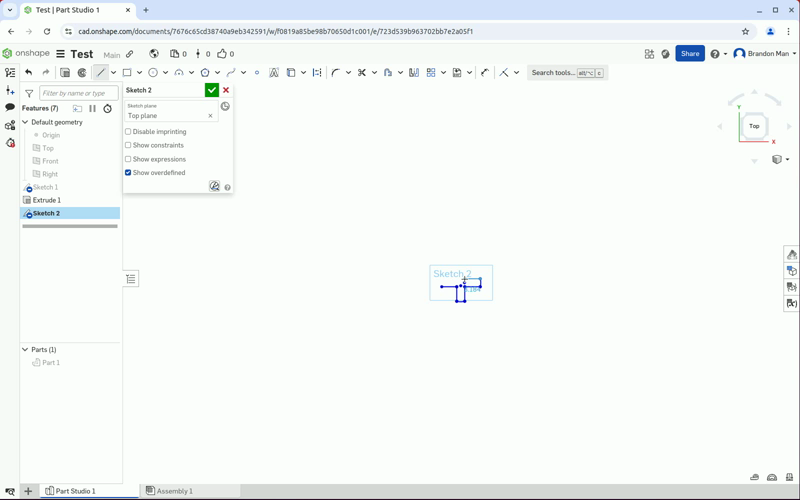
key_up(shift)
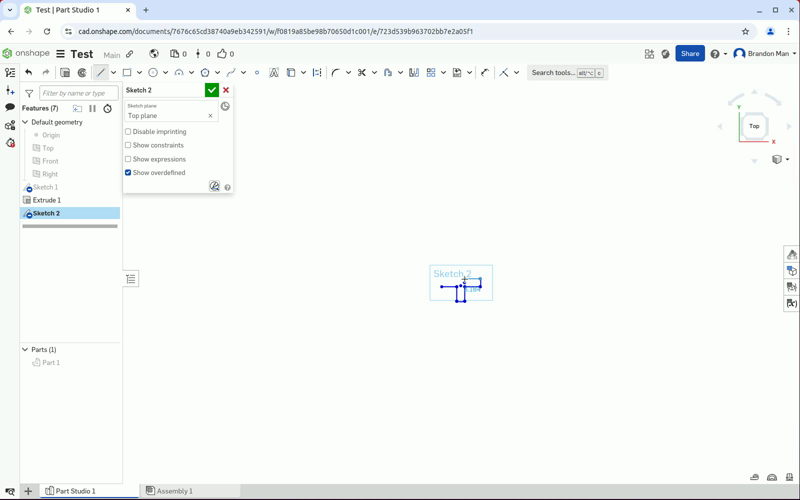
key_down(shift)
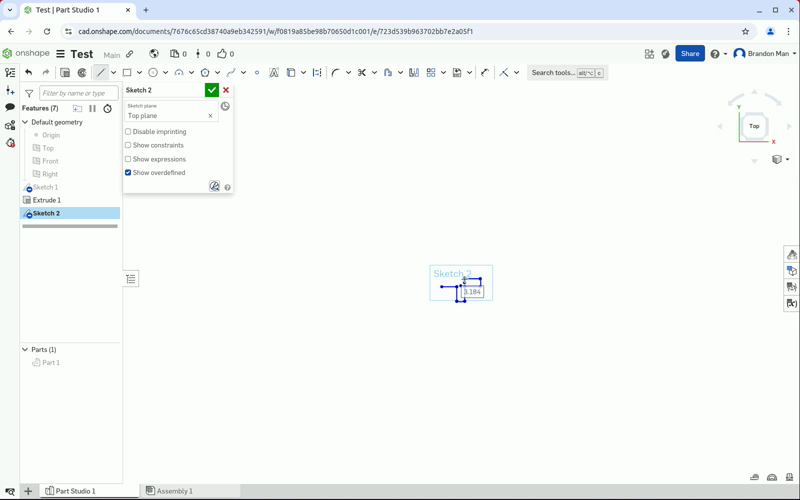
mouse_move(495, 278)
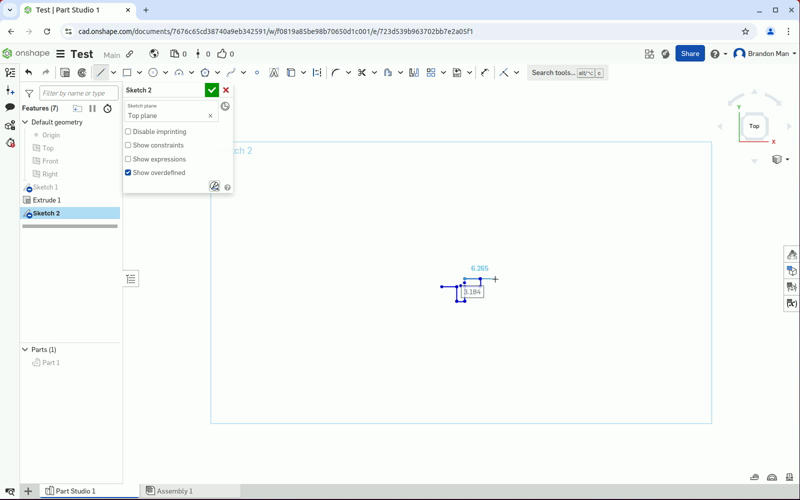
mouse_move(464, 263)
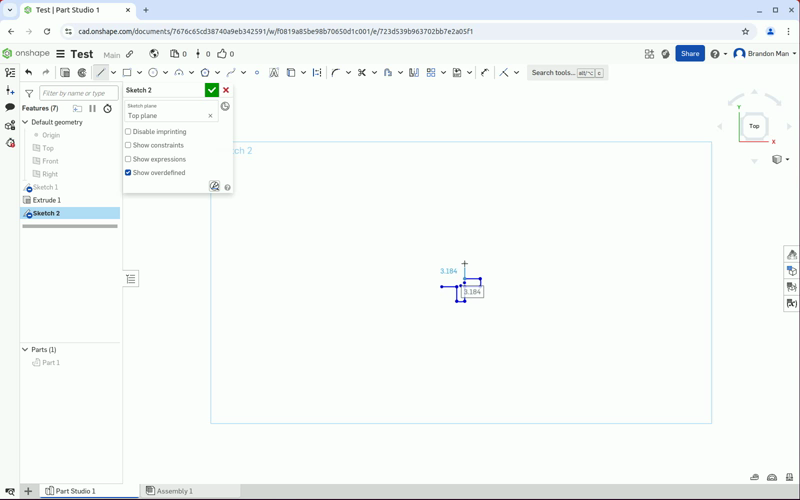
click(464, 263)
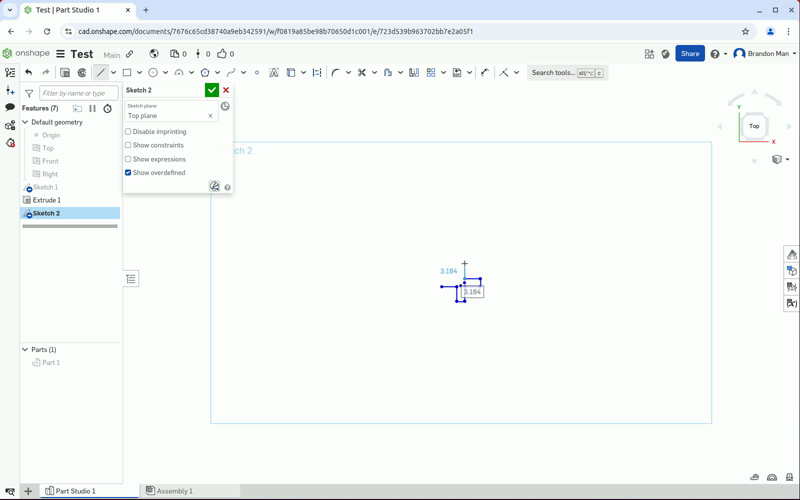
key_up(shift)
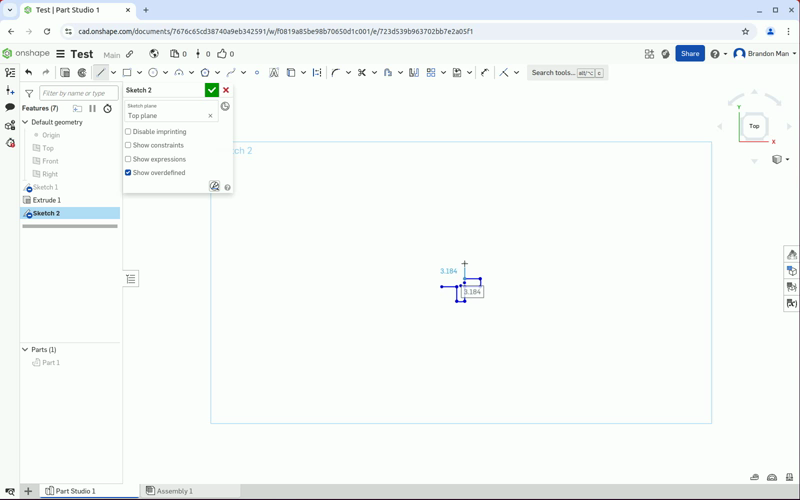
key(esc)
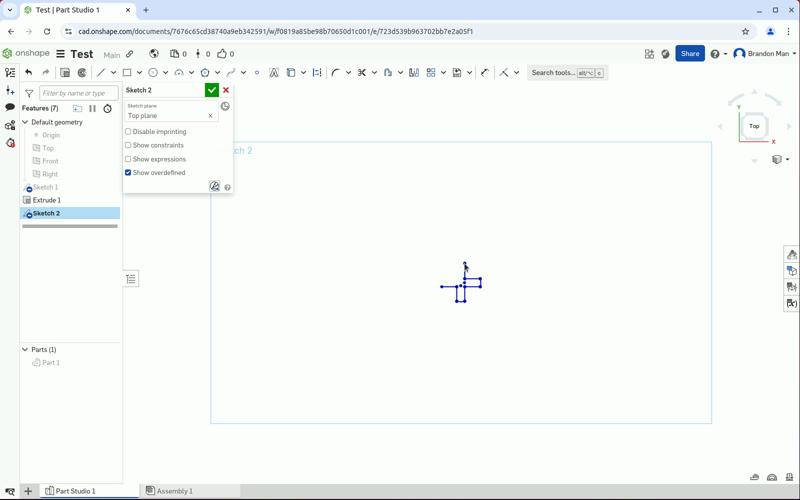
key(a)
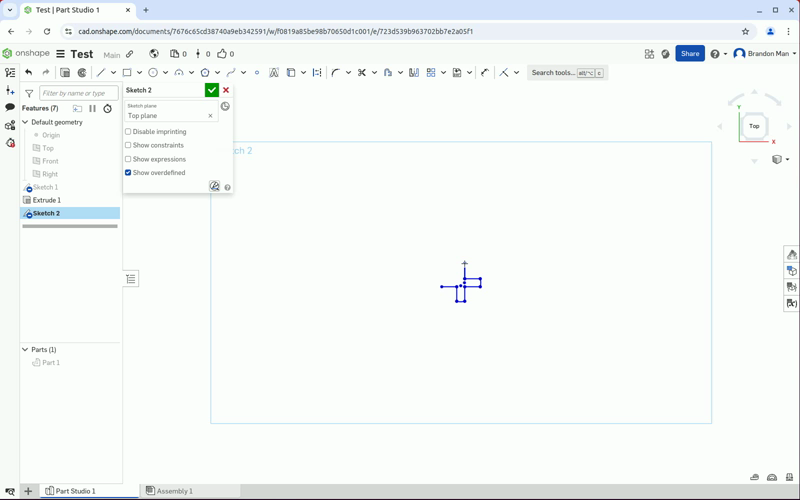
mouse_move(464, 263)
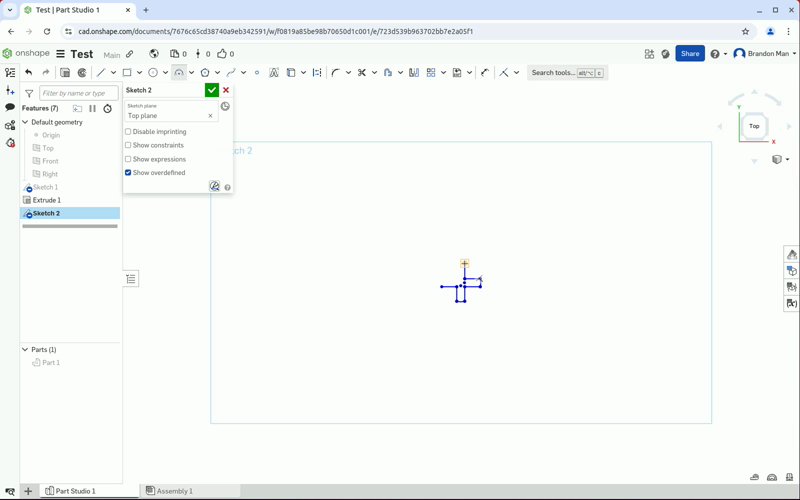
click(464, 263)
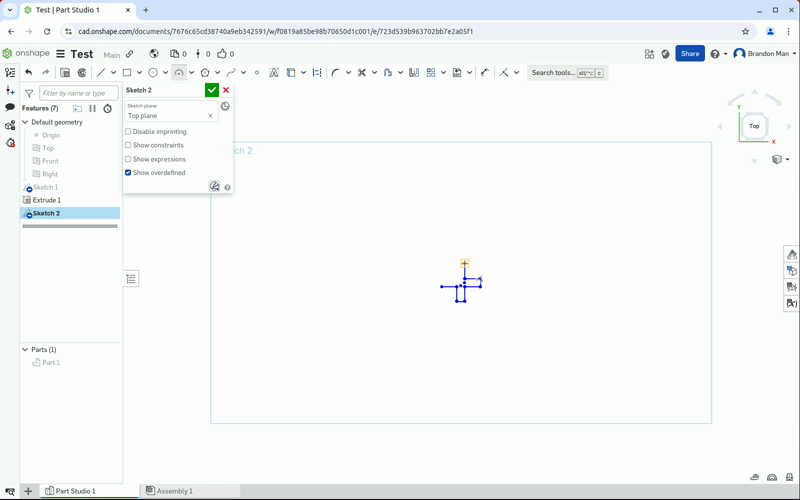
key_down(shift)
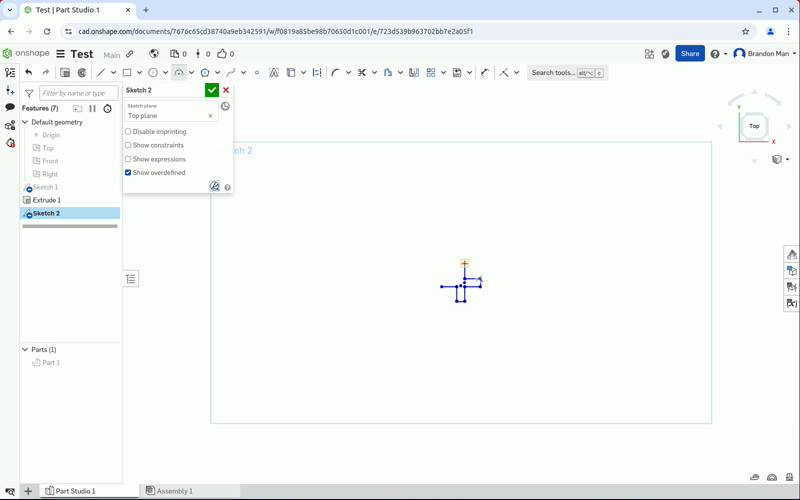
mouse_move(456, 263)
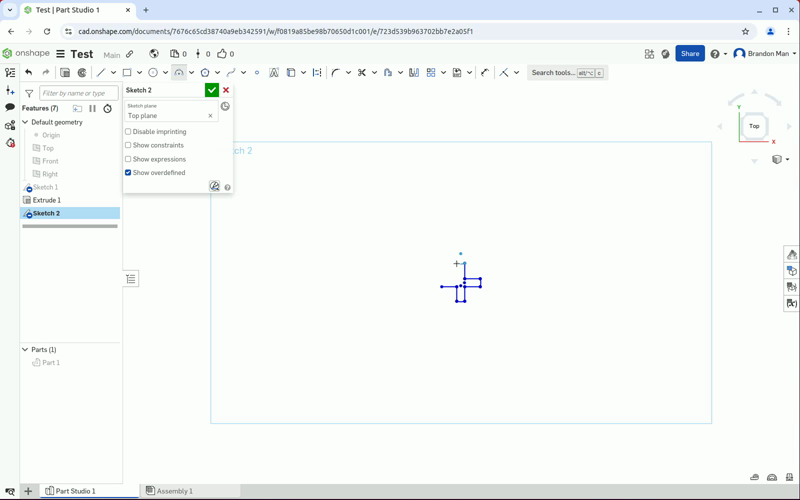
click(456, 263)
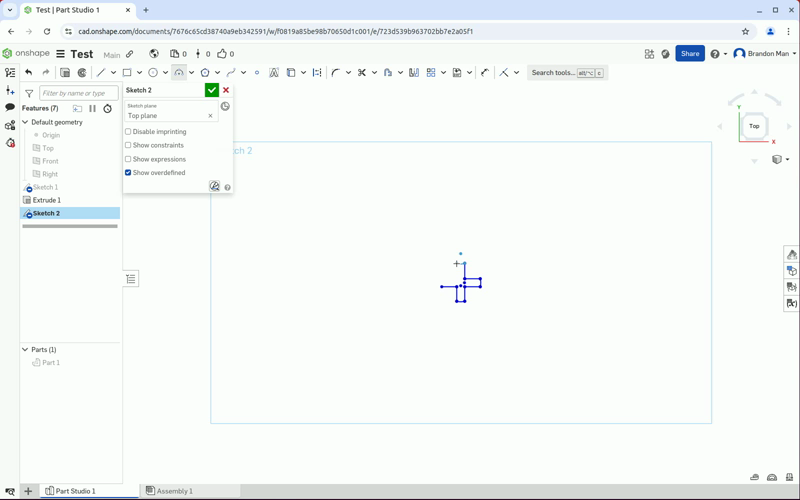
mouse_move(461, 262)
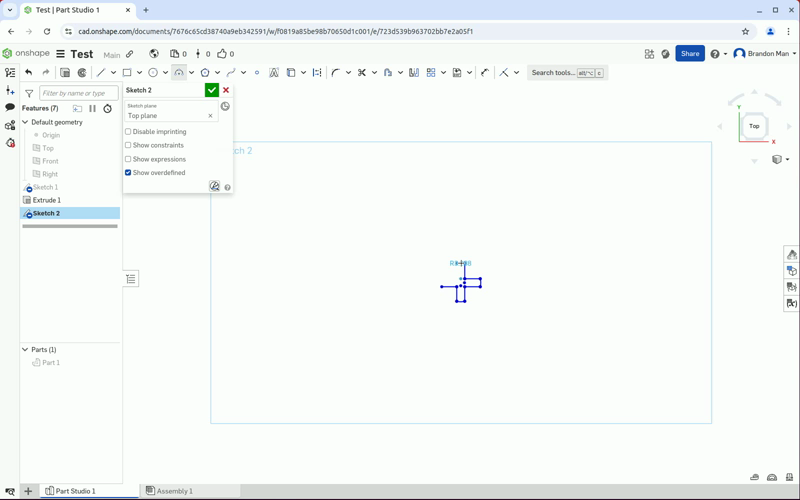
scroll(6)
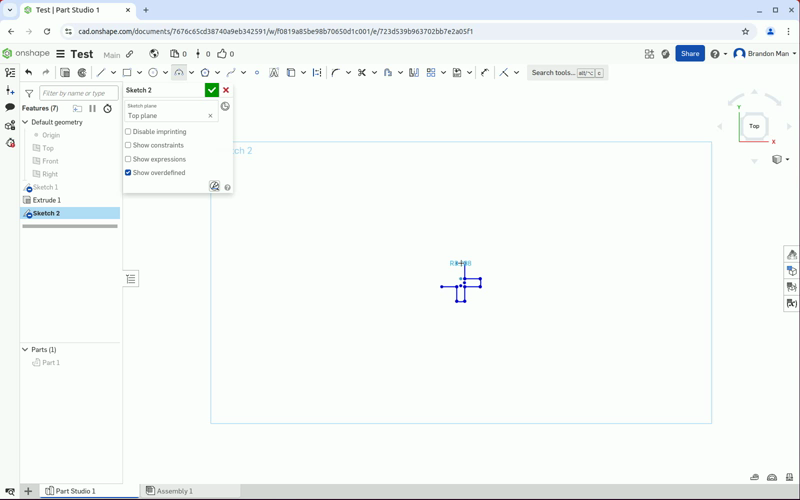
scroll(6)
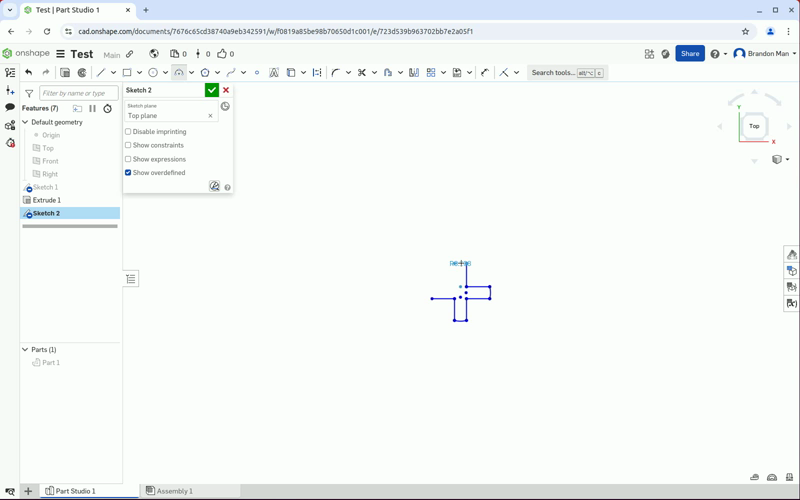
scroll(6)
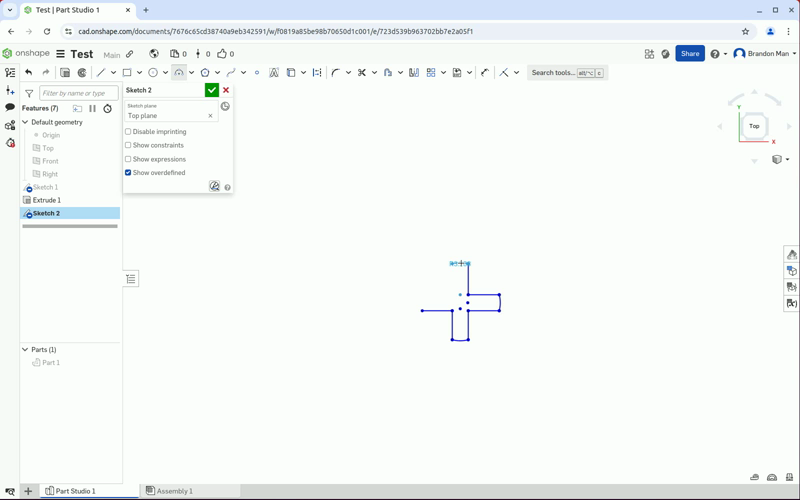
scroll(6)
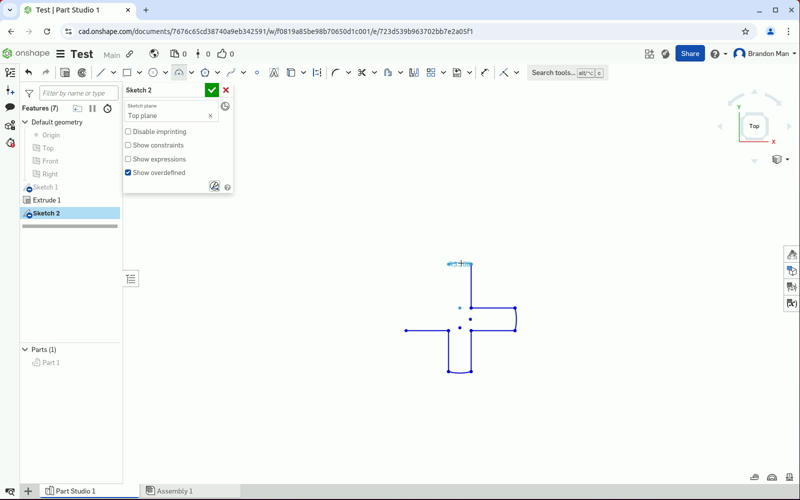
scroll(6)
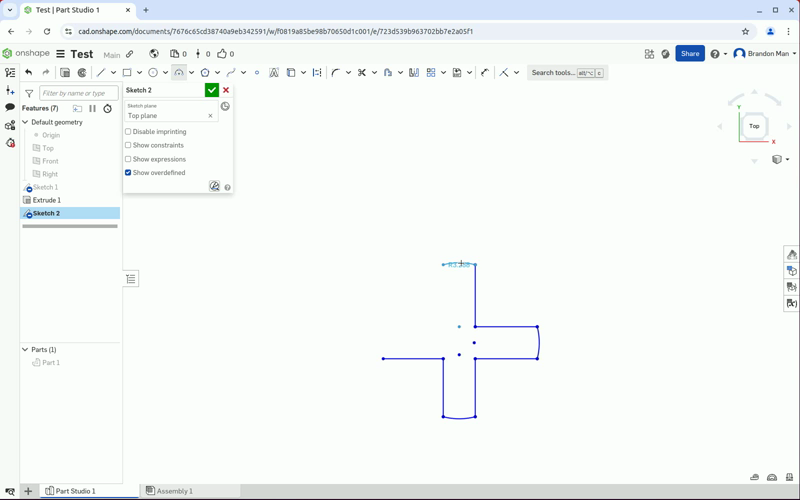
scroll(6)
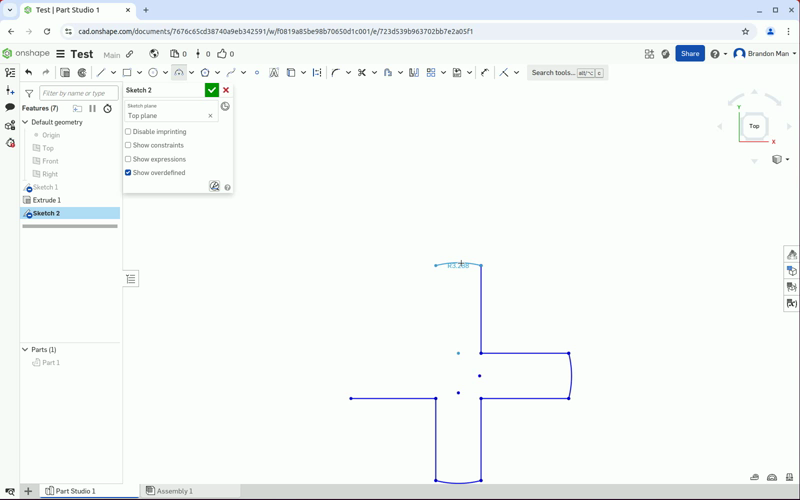
scroll(6)
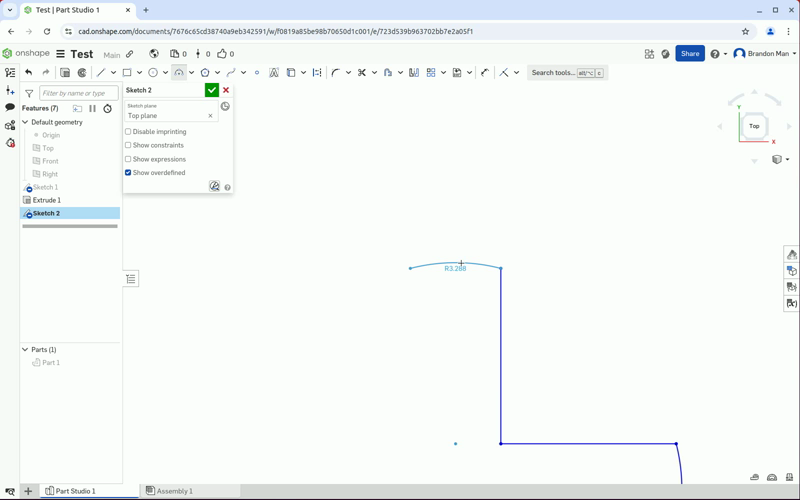
click(461, 262)
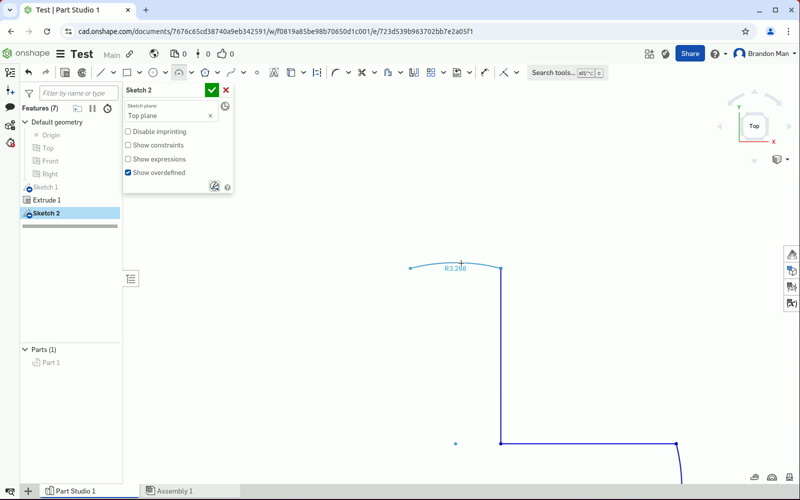
scroll(-6)
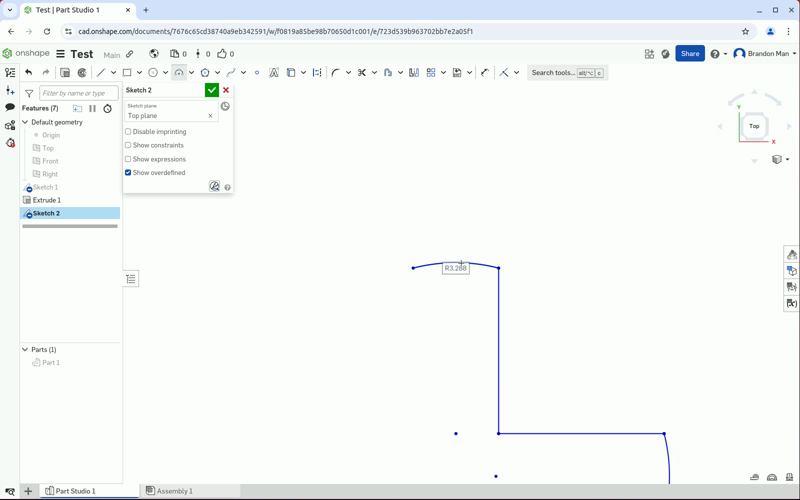
scroll(-6)
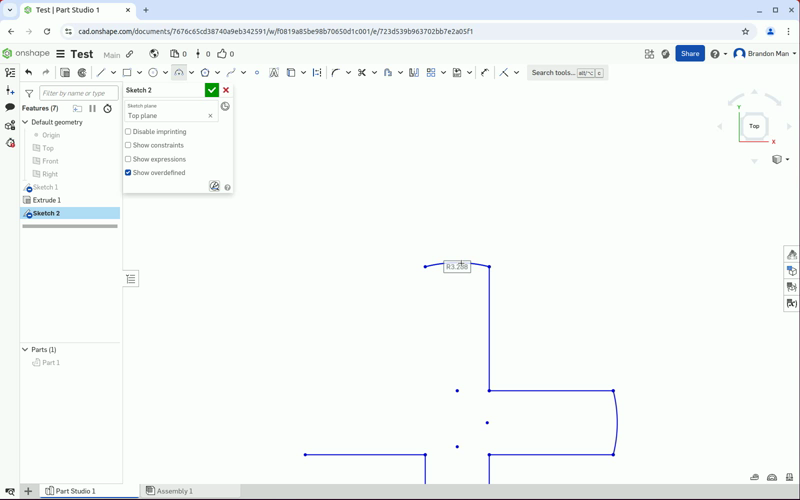
scroll(-6)
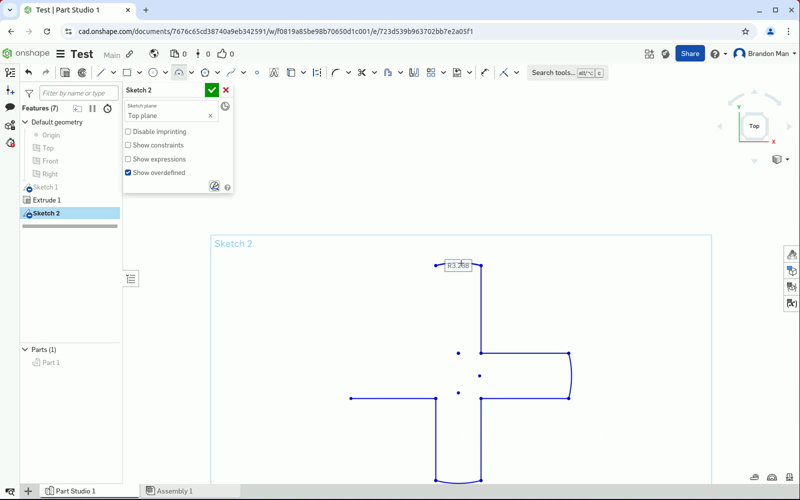
scroll(-6)
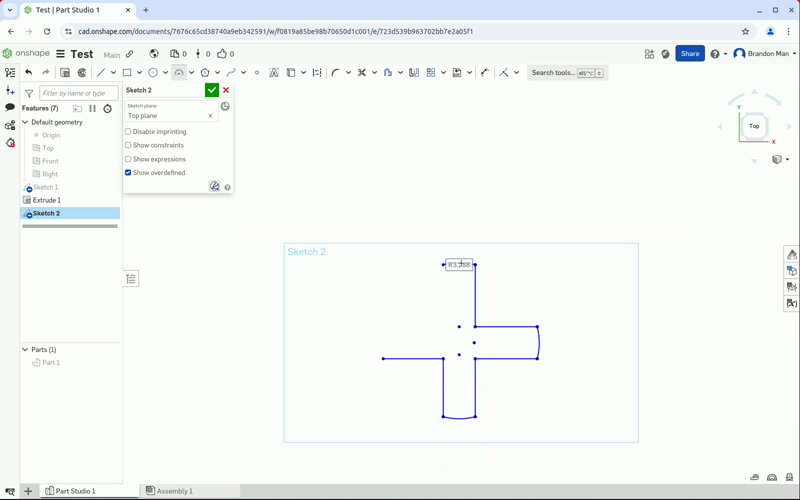
scroll(-6)
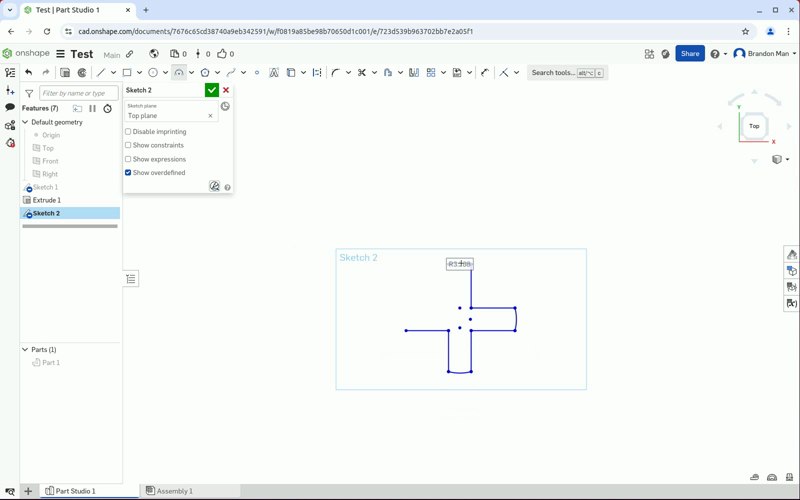
scroll(-6)
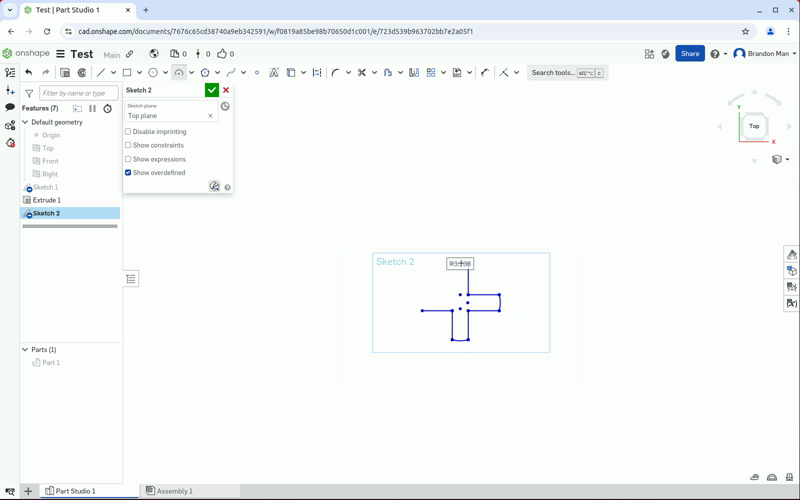
scroll(-6)
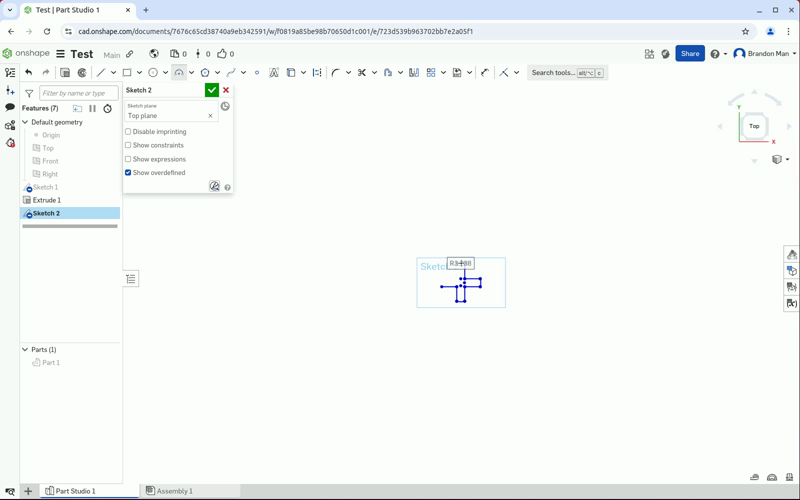
key_up(shift)
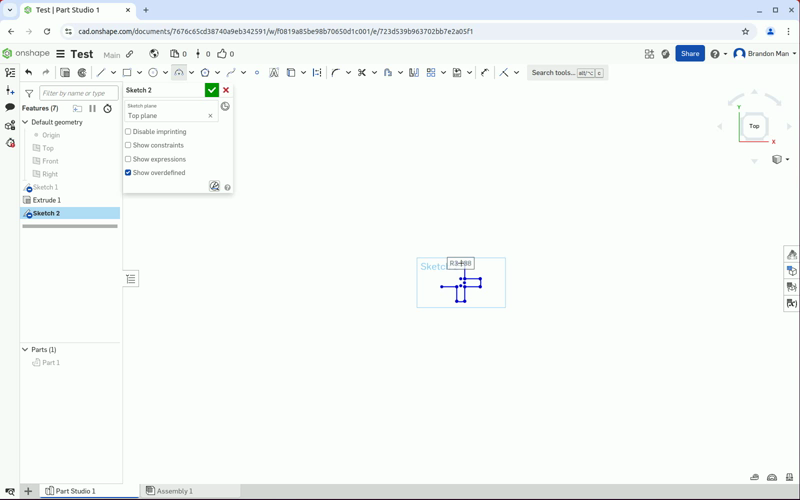
key(esc)
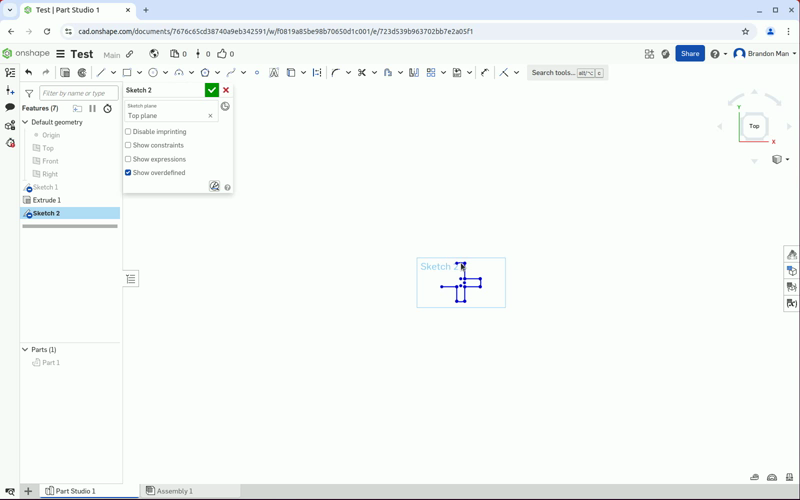
key(l)
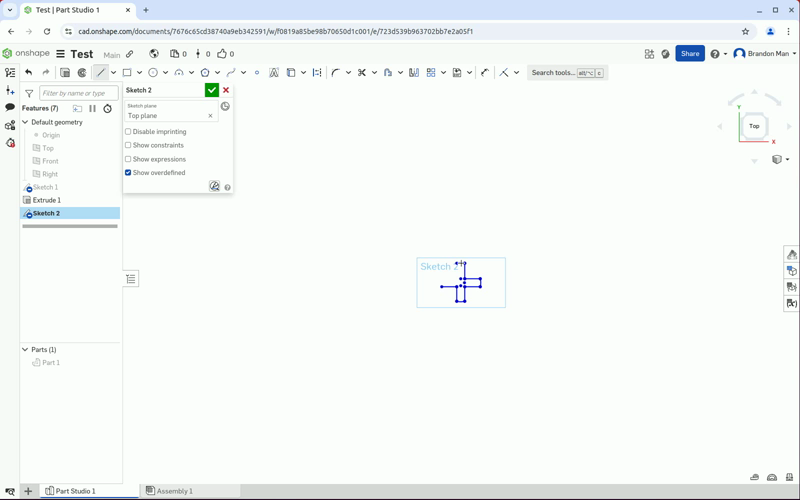
mouse_move(456, 263)
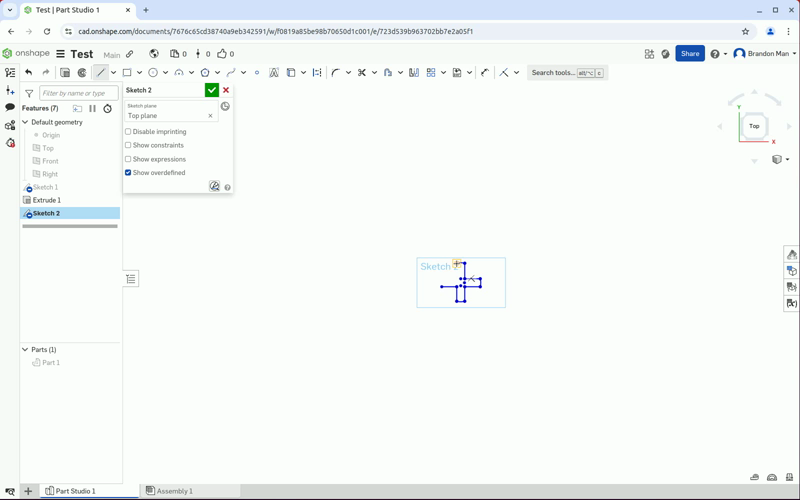
scroll(6)
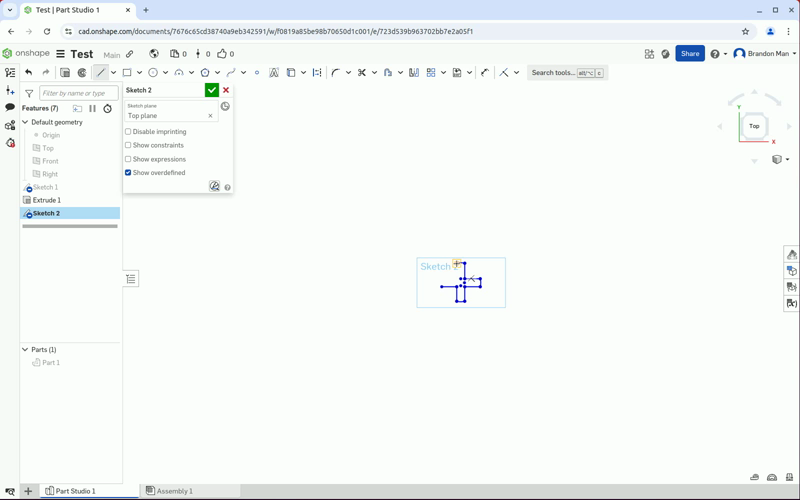
scroll(6)
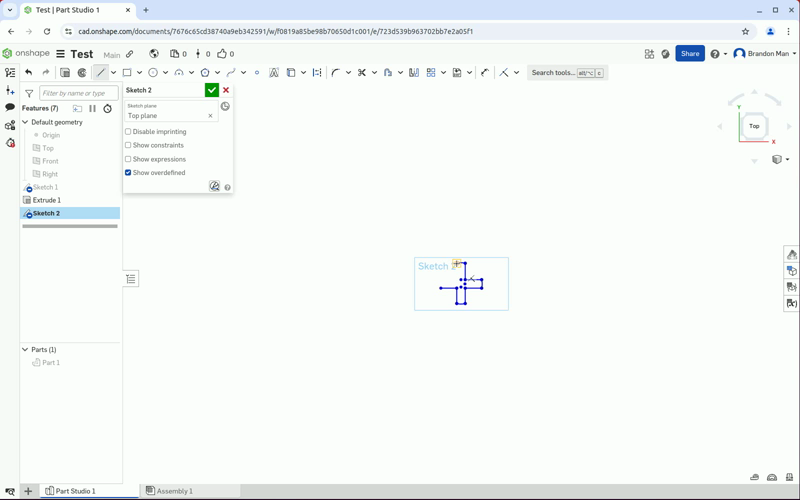
scroll(6)
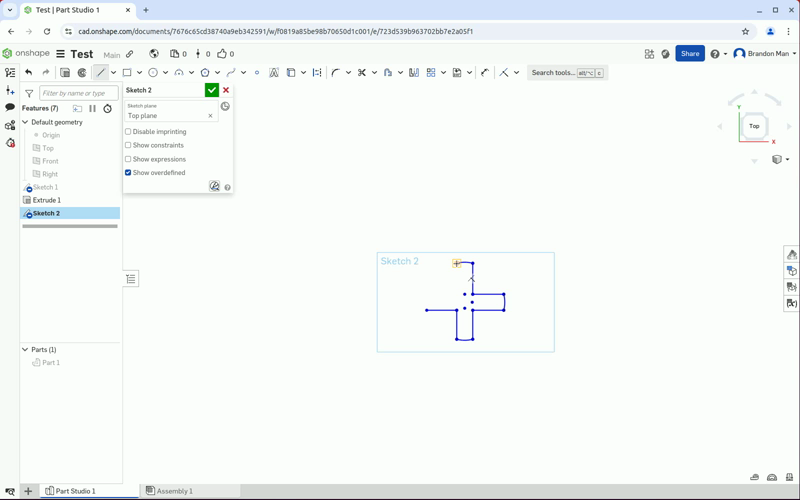
scroll(6)
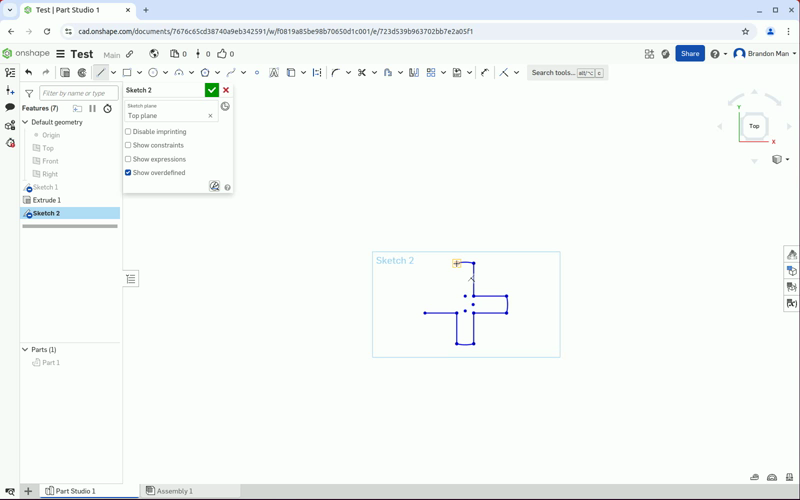
scroll(6)
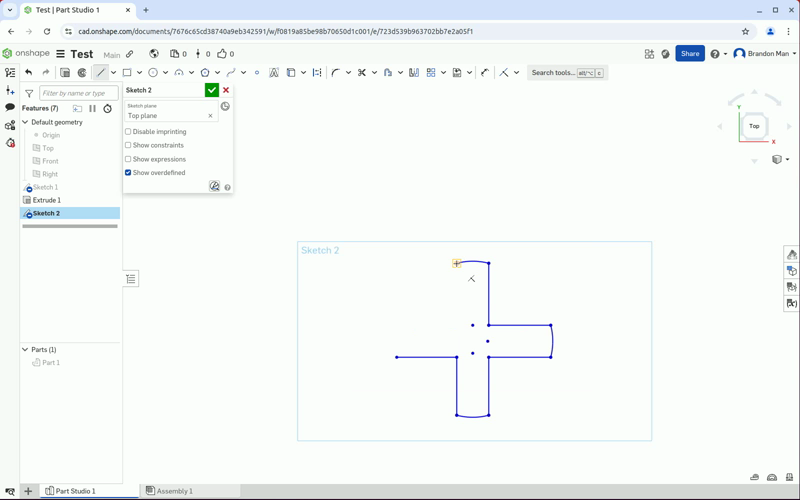
scroll(6)
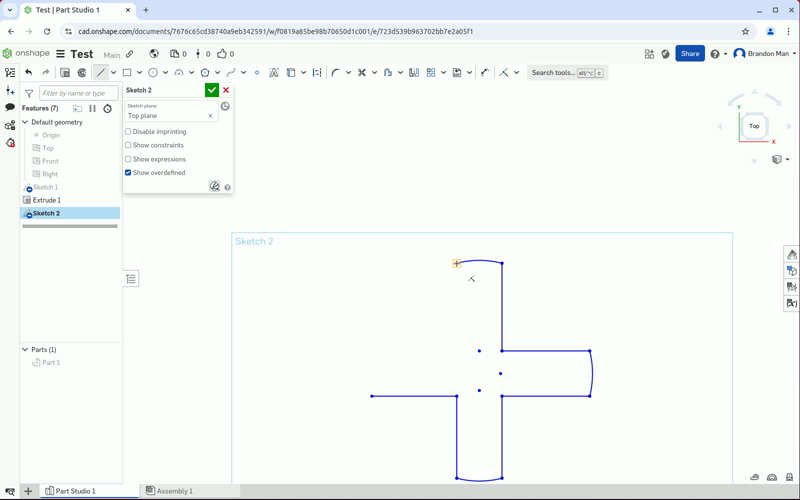
scroll(6)
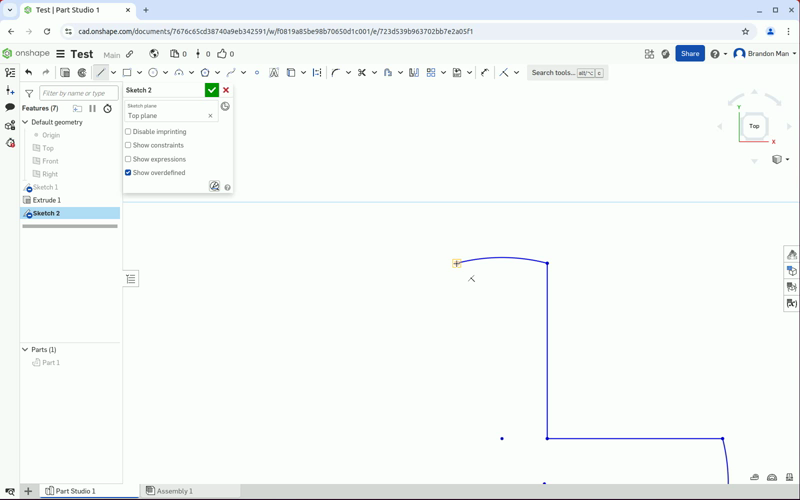
click(456, 263)
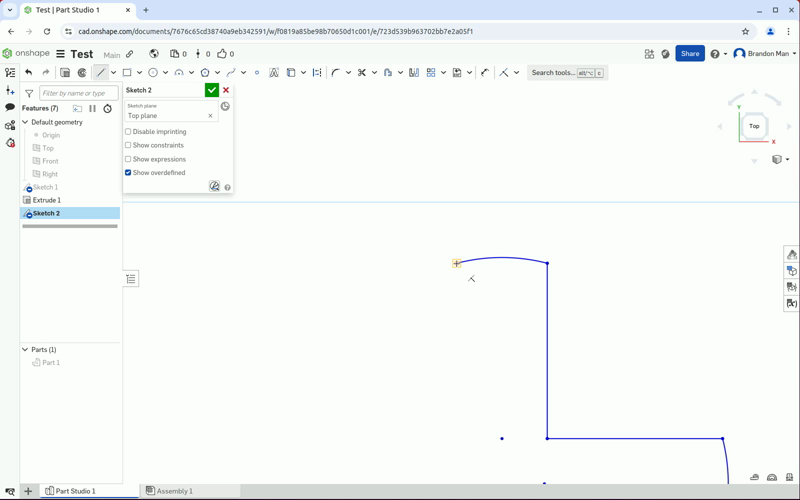
scroll(-6)
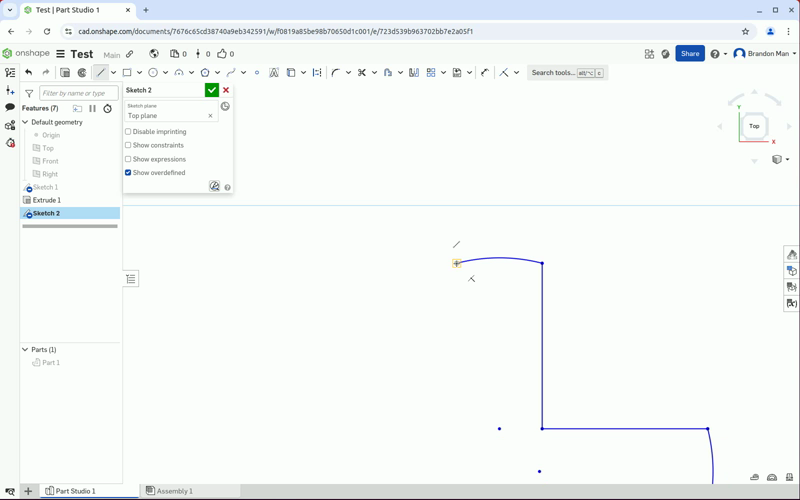
scroll(-6)
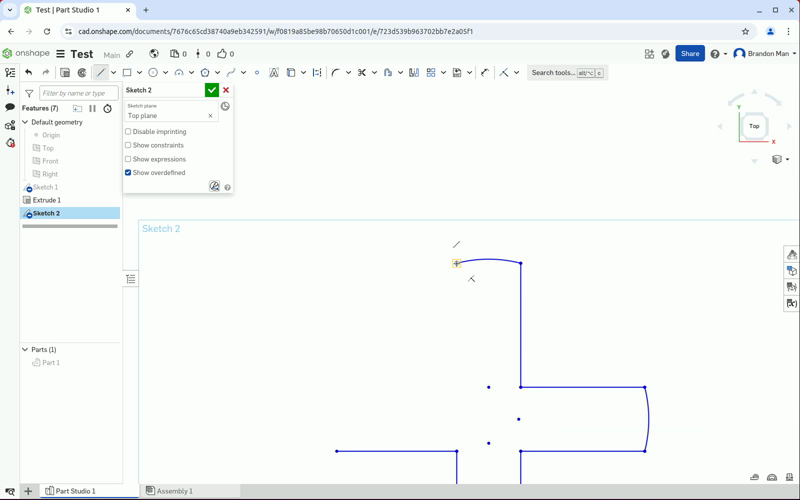
scroll(-6)
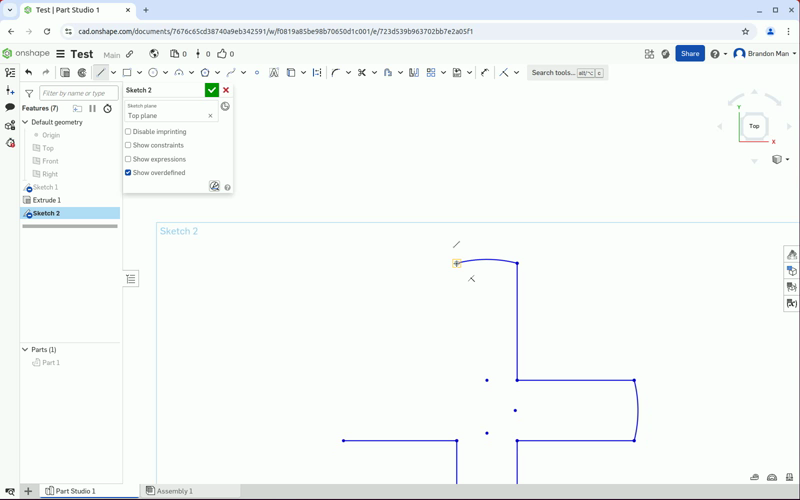
scroll(-6)
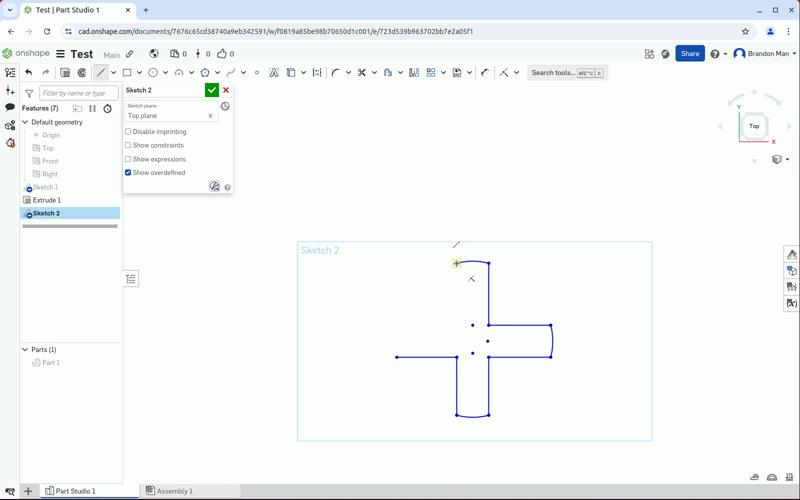
scroll(-6)
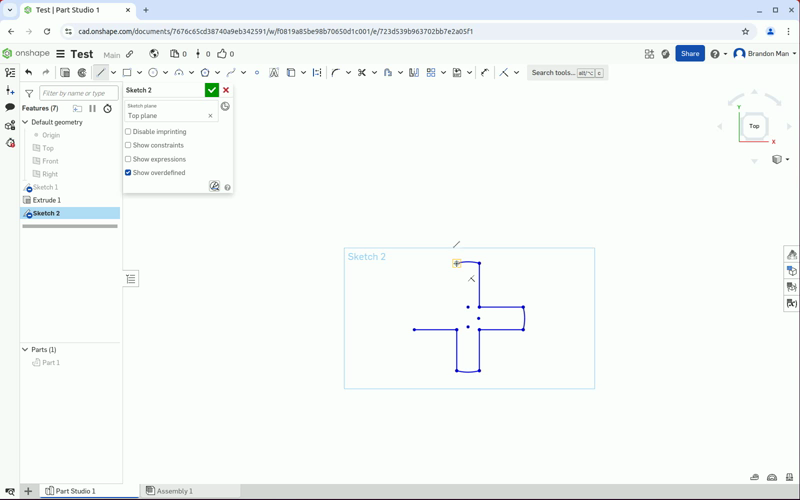
scroll(-6)
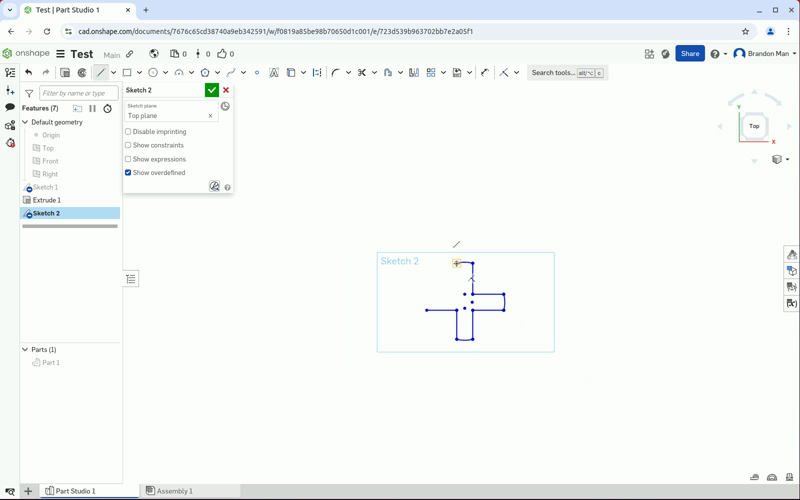
scroll(-6)
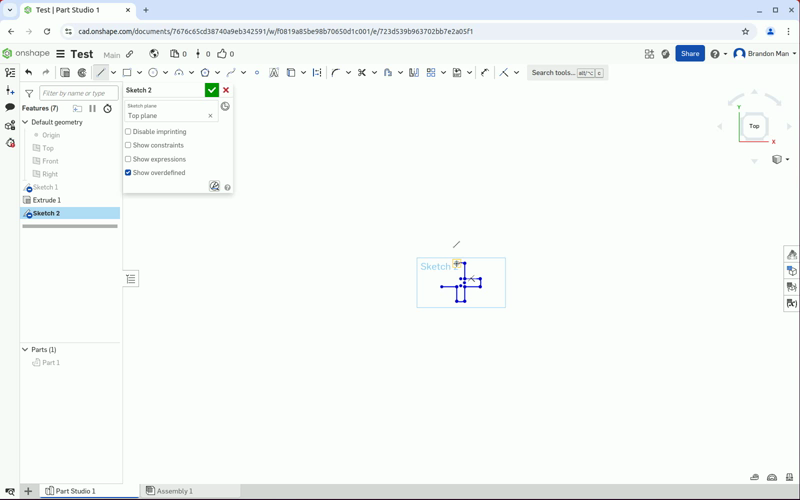
key_down(shift)
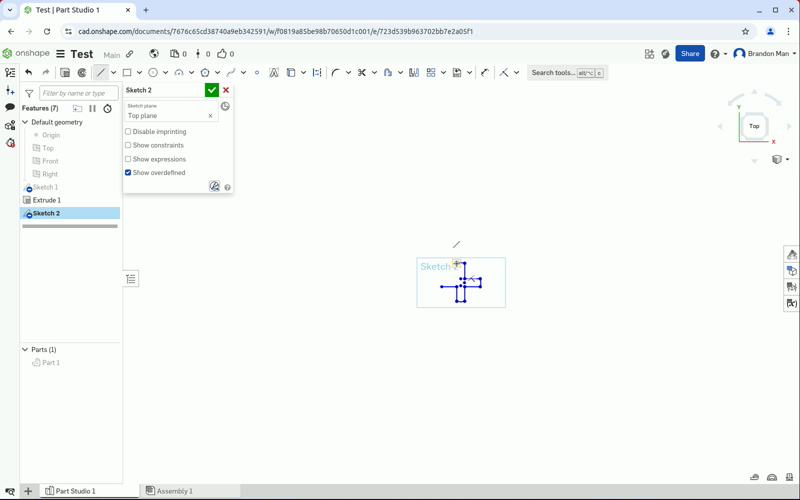
mouse_move(486, 263)
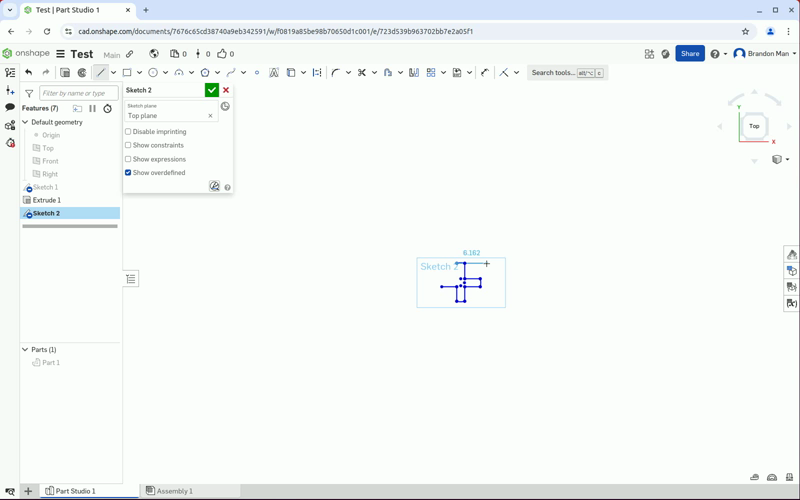
mouse_move(456, 278)
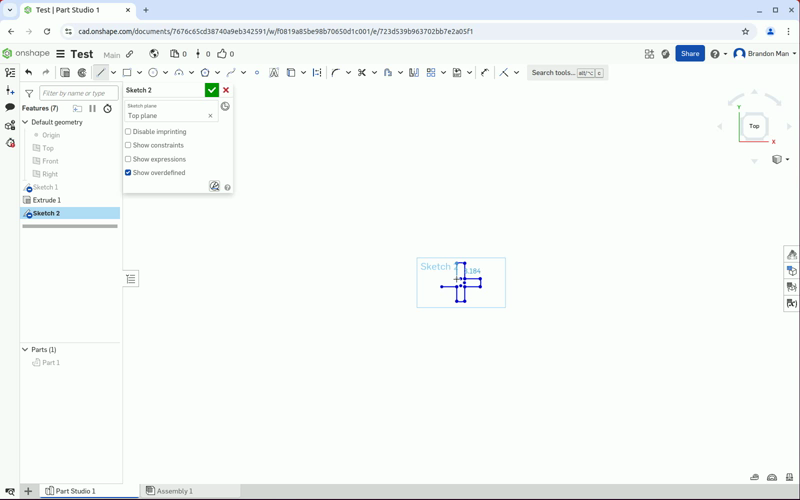
click(456, 278)
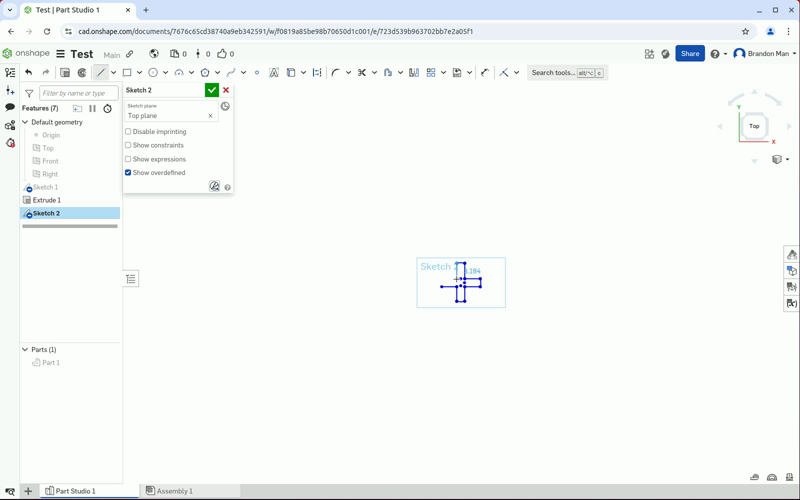
key_up(shift)
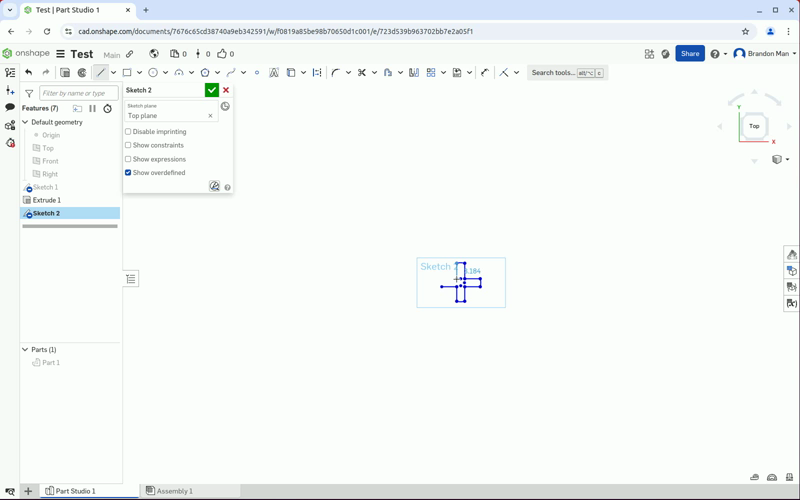
key_down(shift)
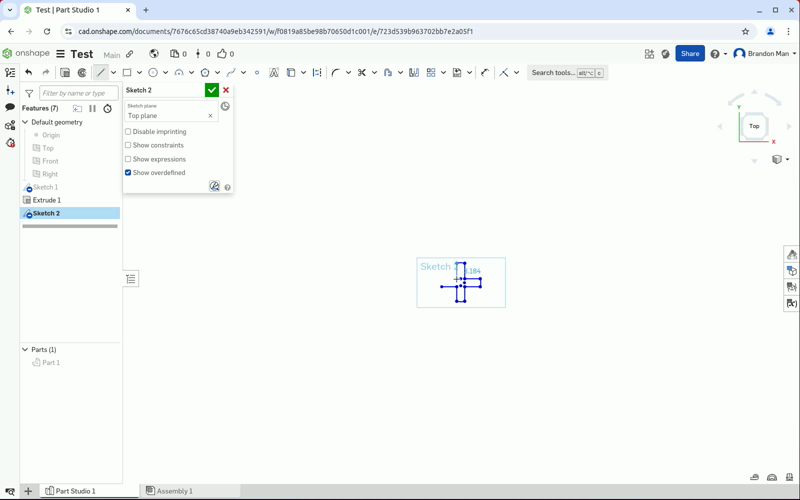
mouse_move(486, 278)
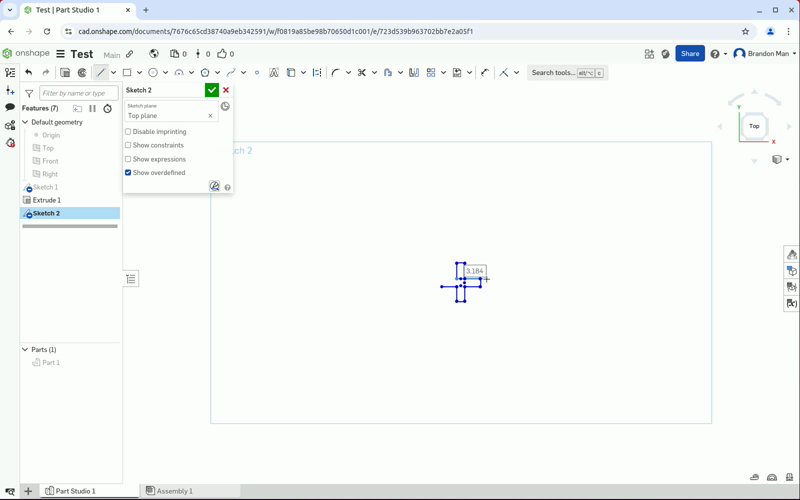
mouse_move(441, 278)
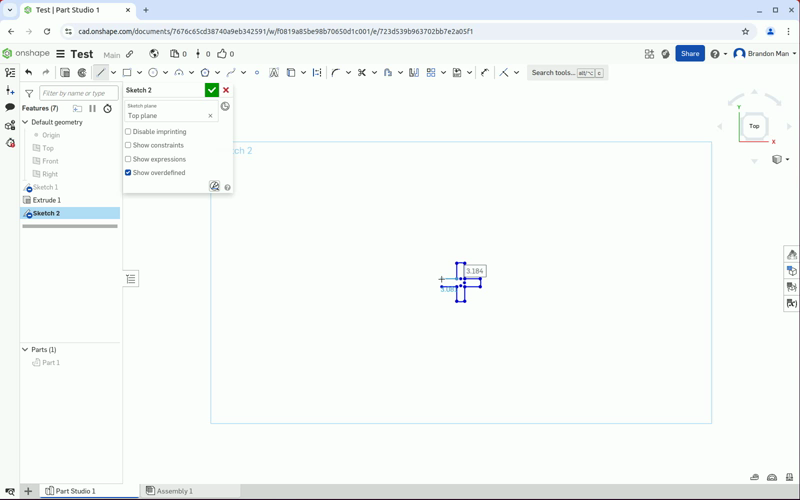
click(441, 278)
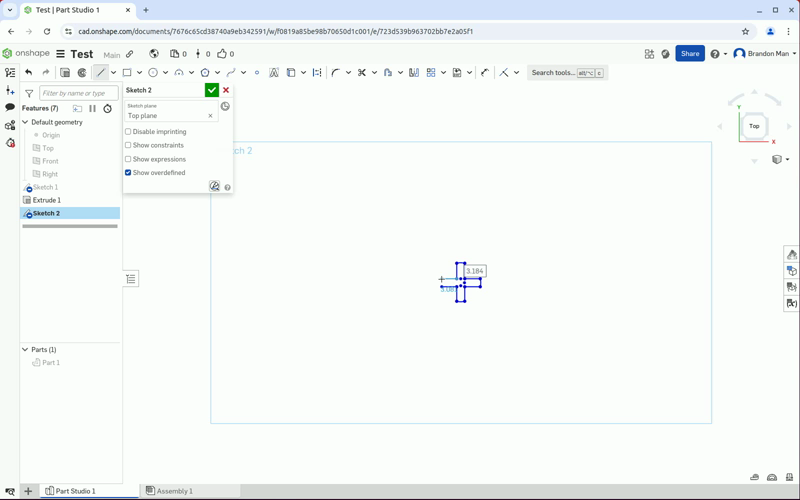
key_up(shift)
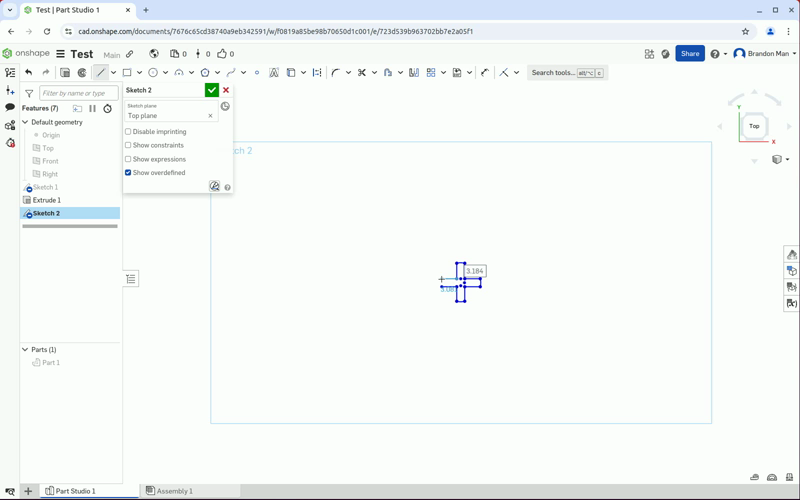
key(esc)
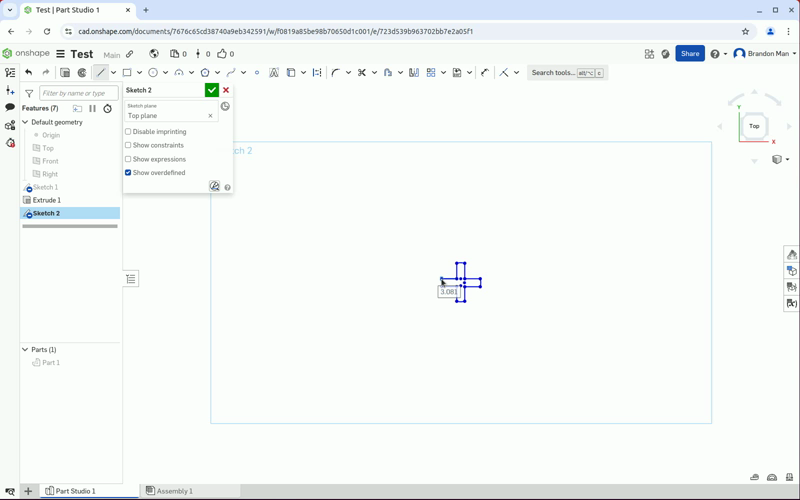
key(a)
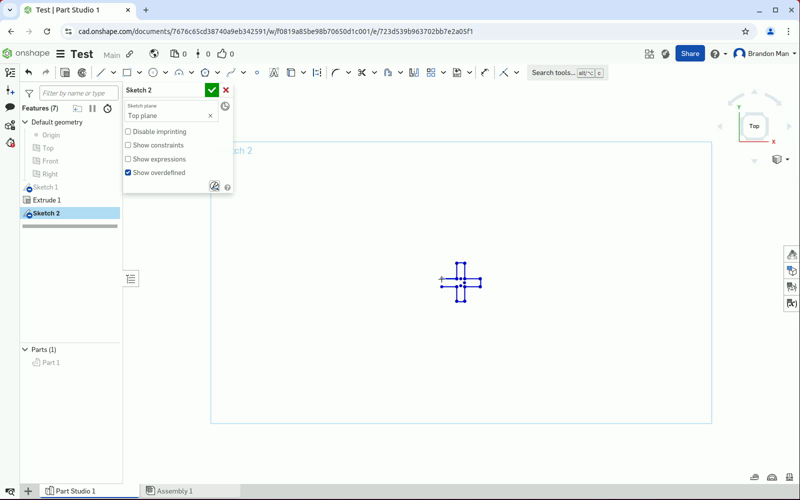
mouse_move(441, 278)
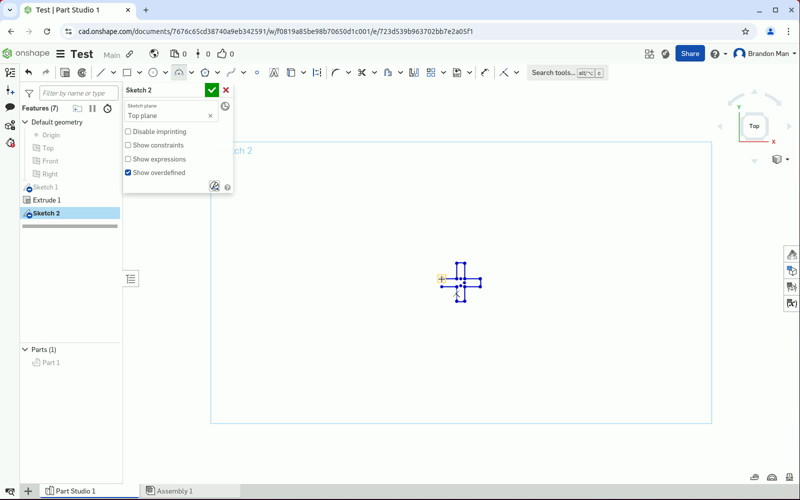
click(441, 278)
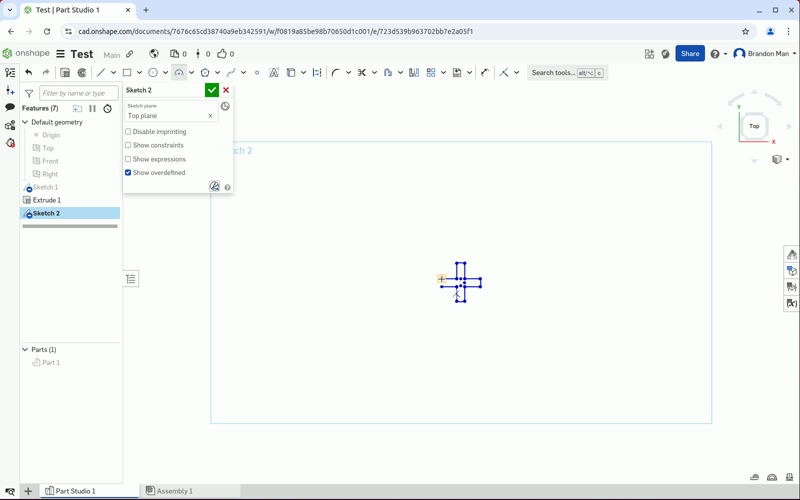
mouse_move(441, 286)
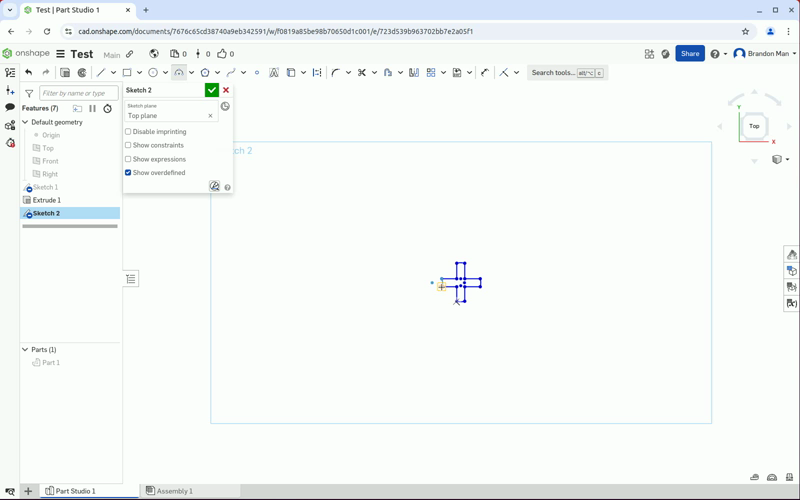
click(441, 286)
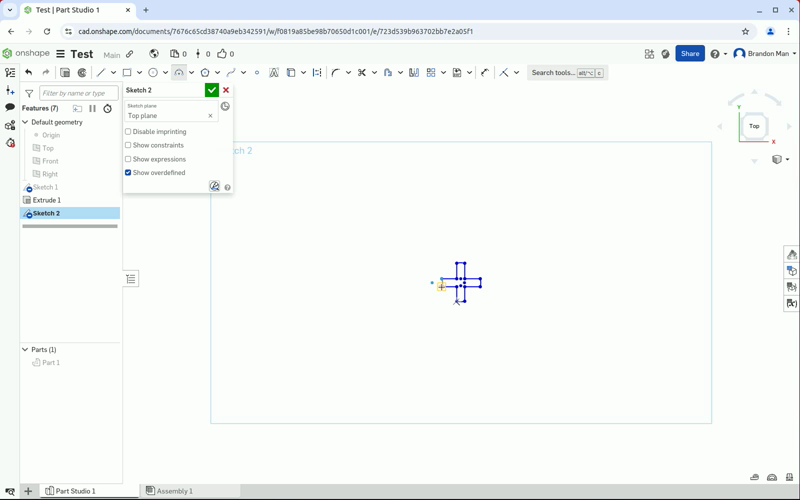
key_down(shift)
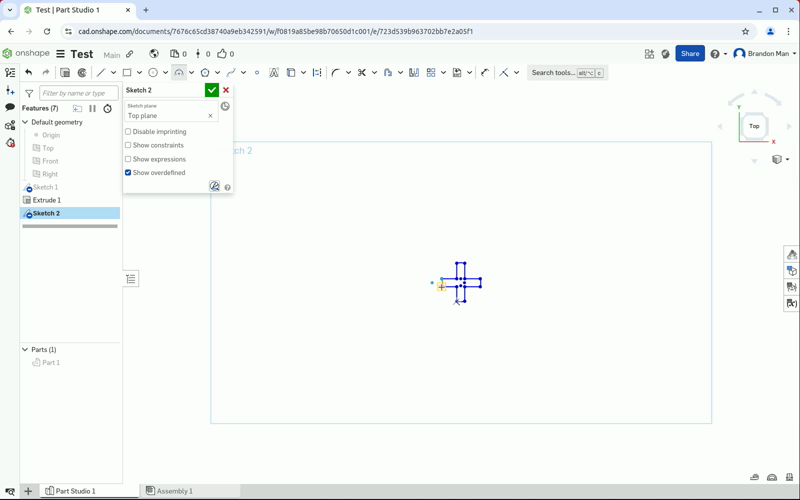
mouse_move(440, 282)
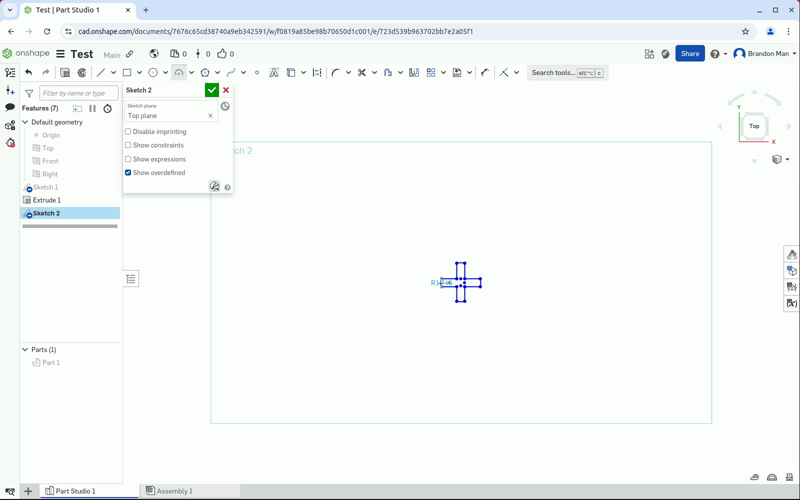
scroll(6)
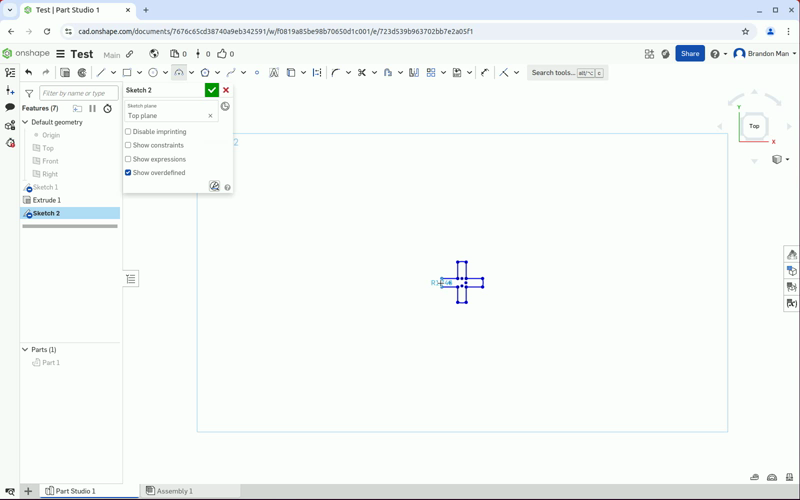
scroll(6)
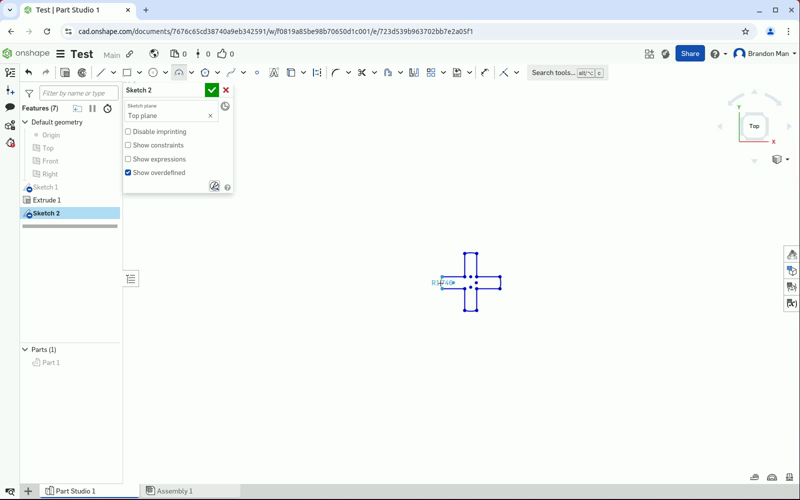
scroll(6)
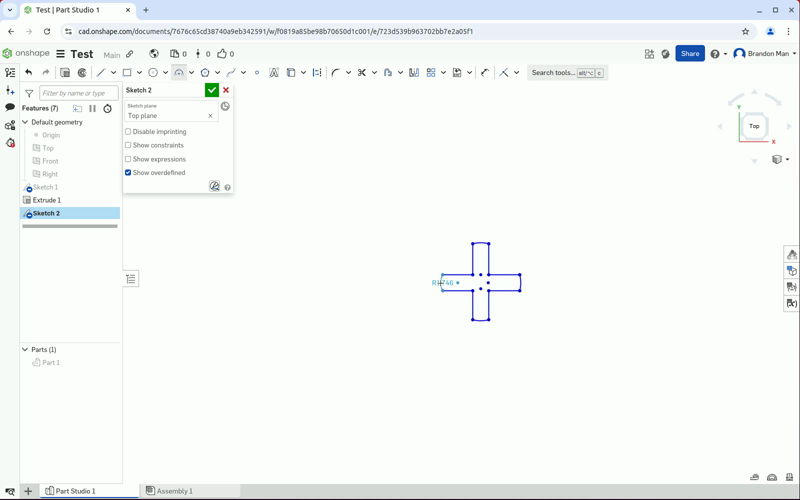
scroll(6)
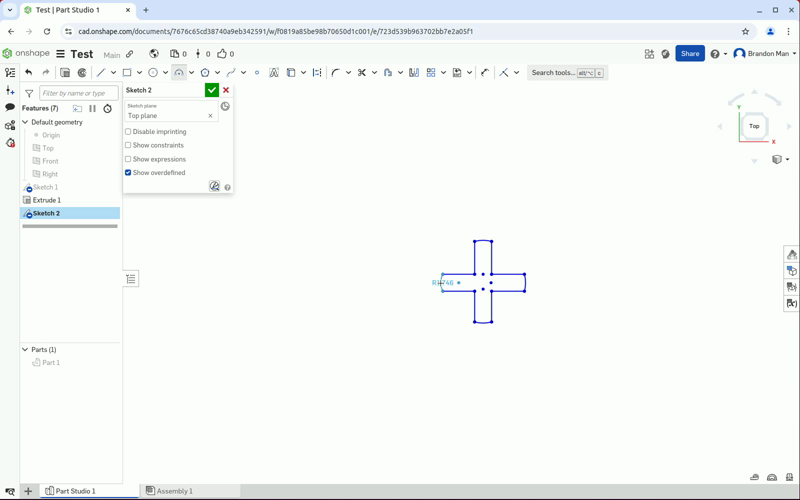
scroll(6)
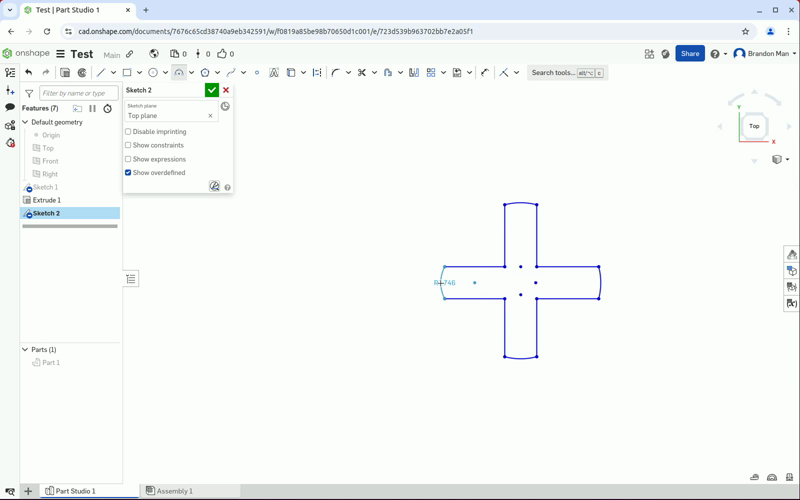
scroll(6)
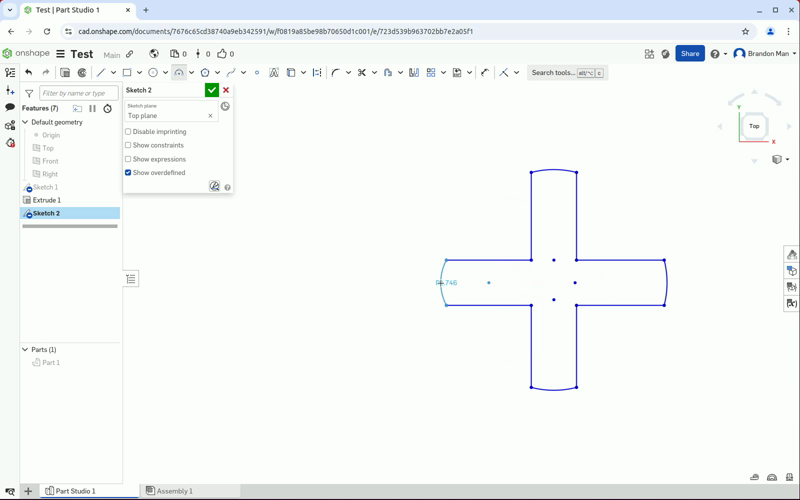
scroll(6)
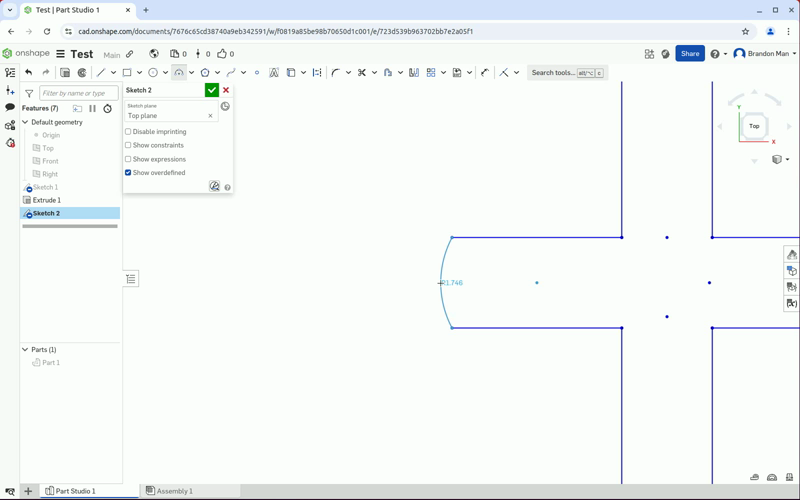
click(440, 282)
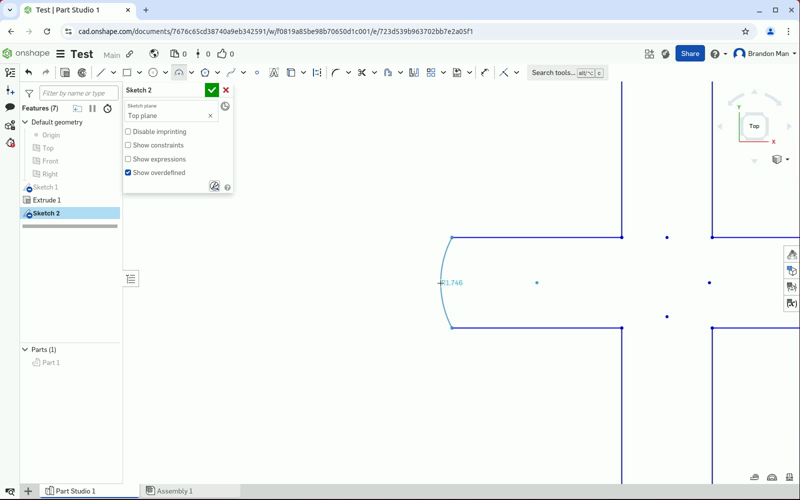
scroll(-6)
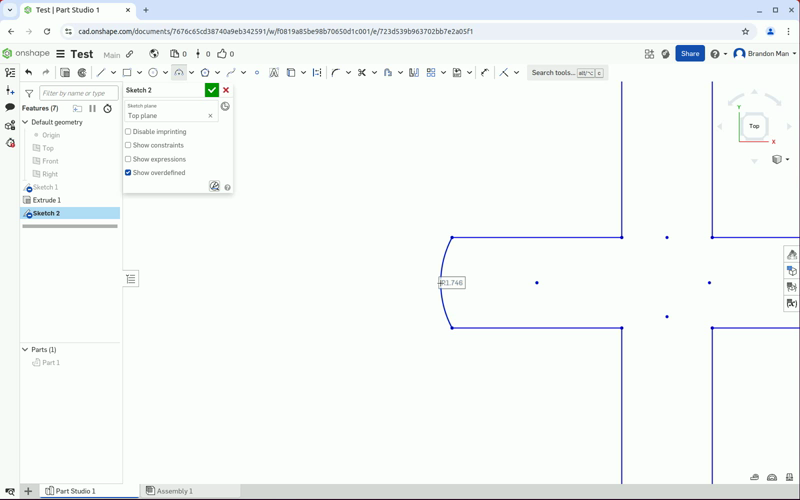
scroll(-6)
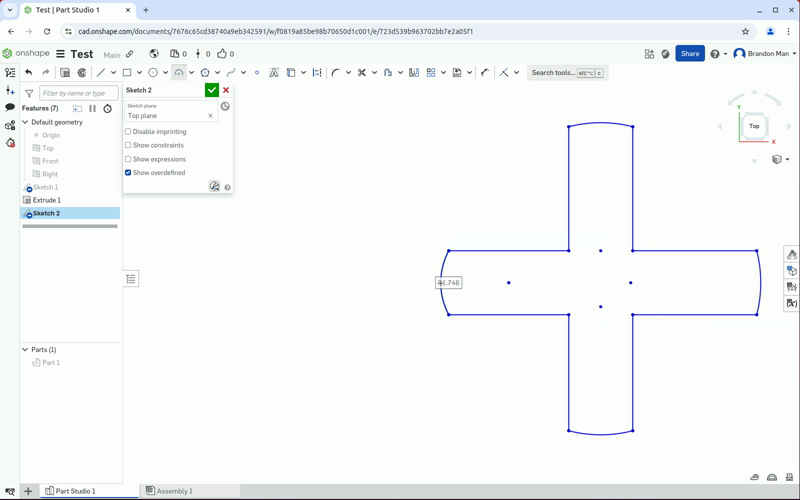
scroll(-6)
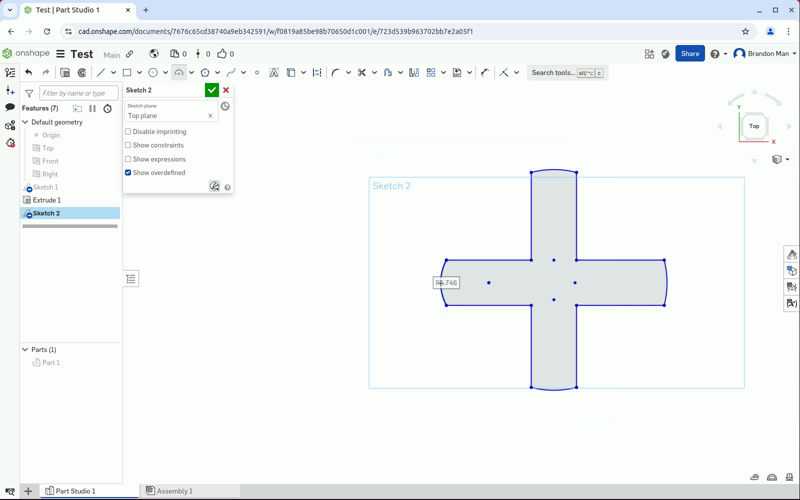
scroll(-6)
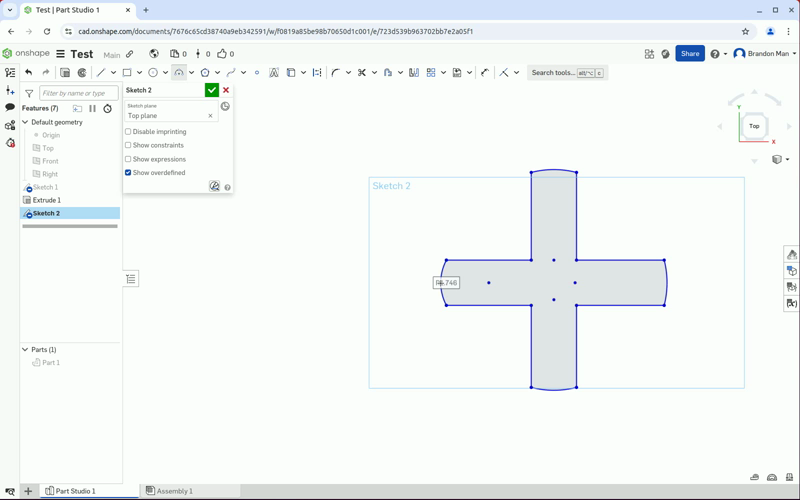
scroll(-6)
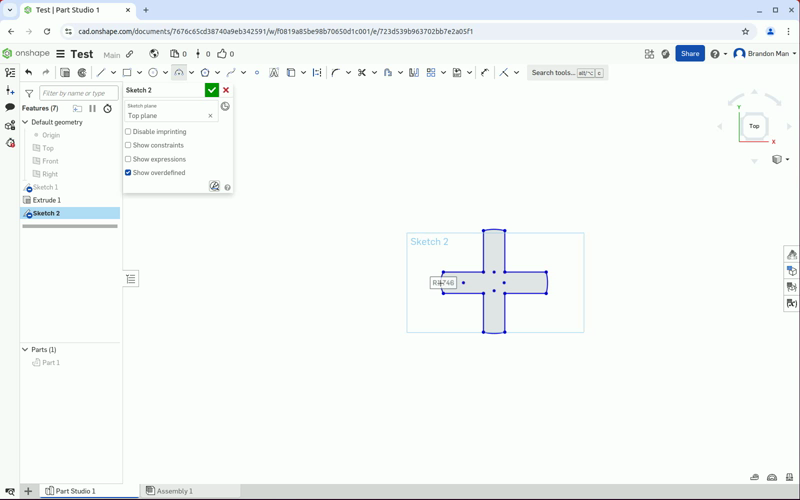
scroll(-6)
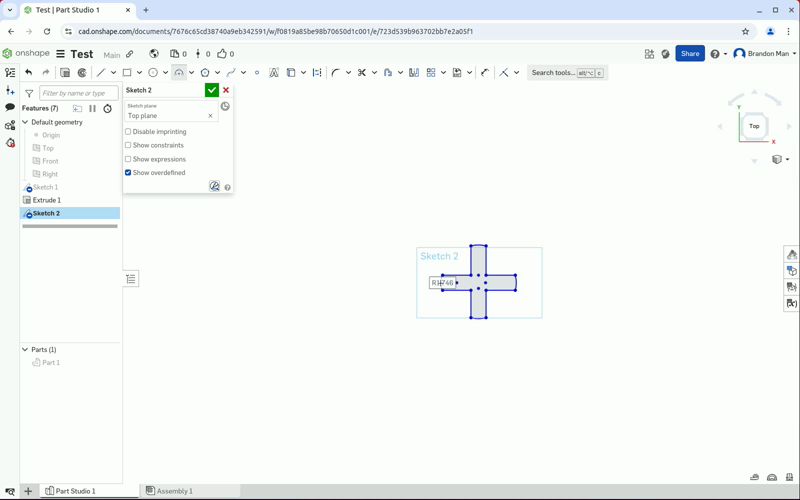
scroll(-6)
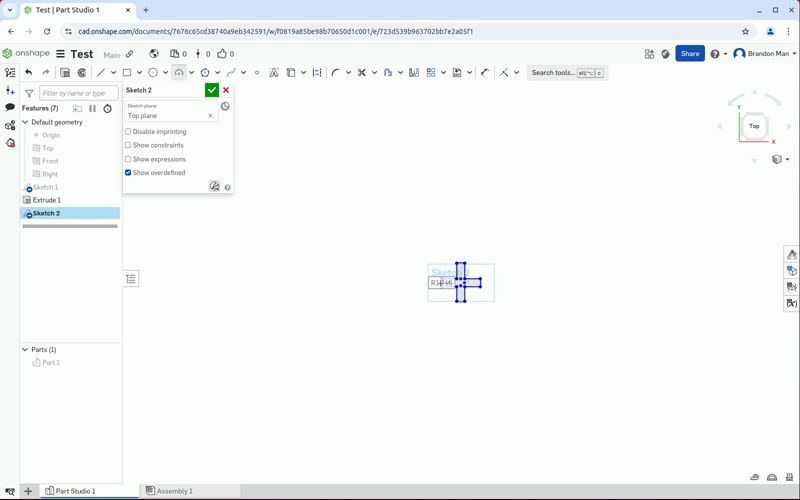
key_up(shift)
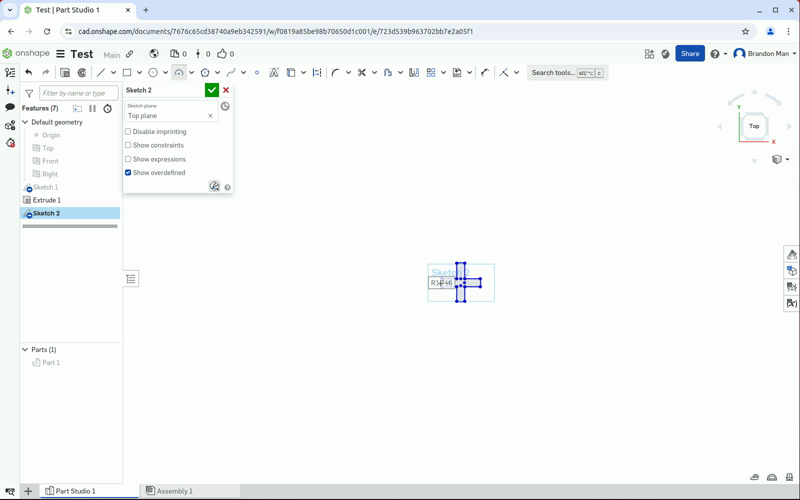
key(esc)
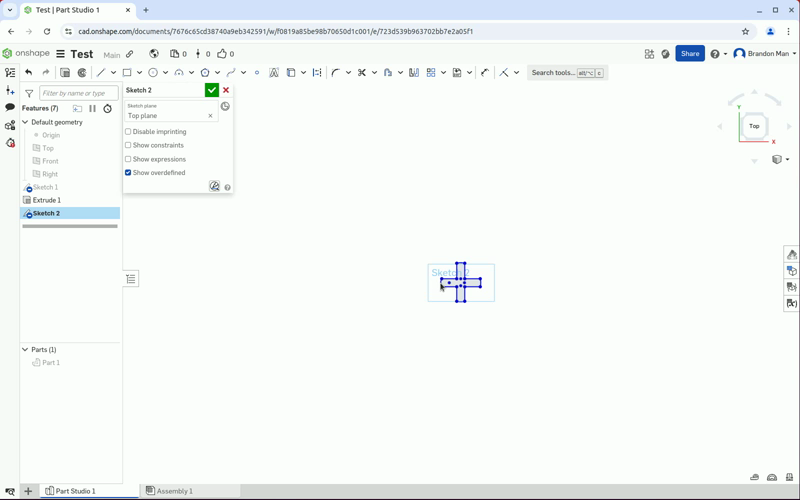
mouse_move(460, 291)
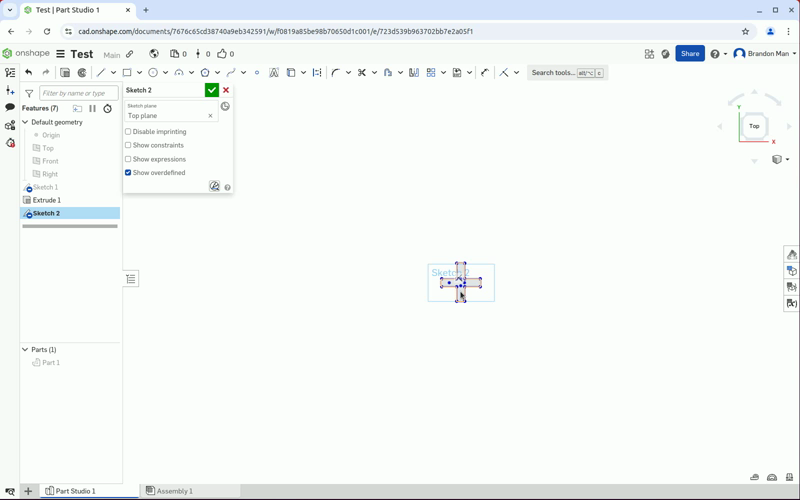
scroll(6)
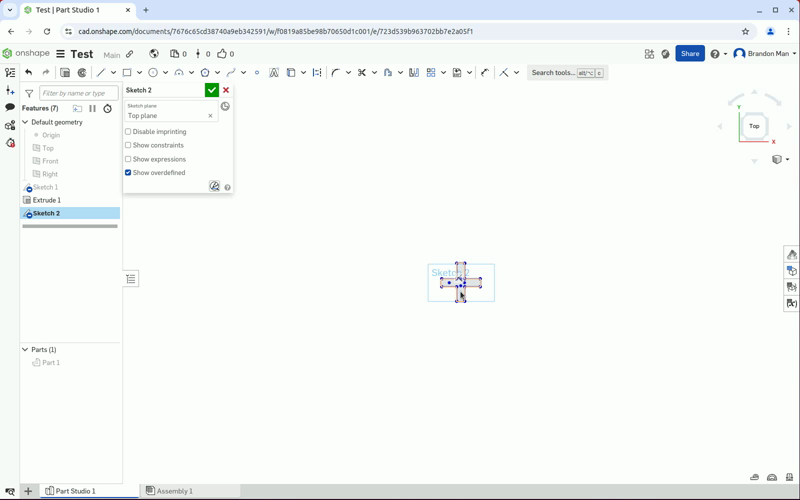
scroll(6)
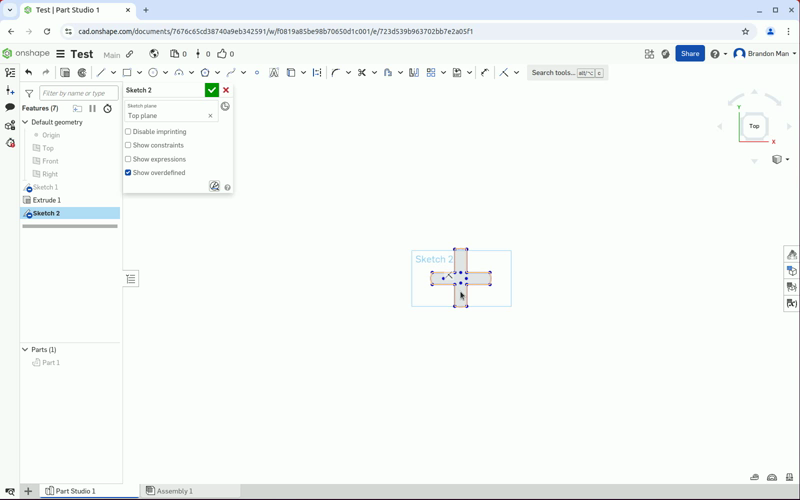
scroll(6)
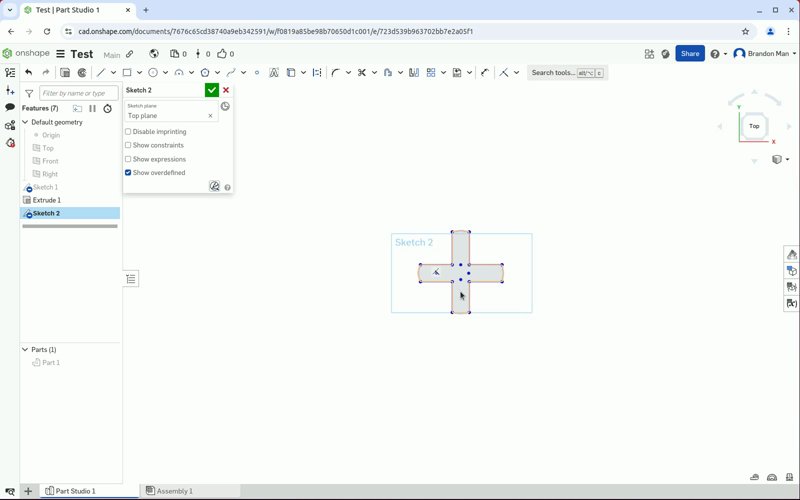
scroll(6)
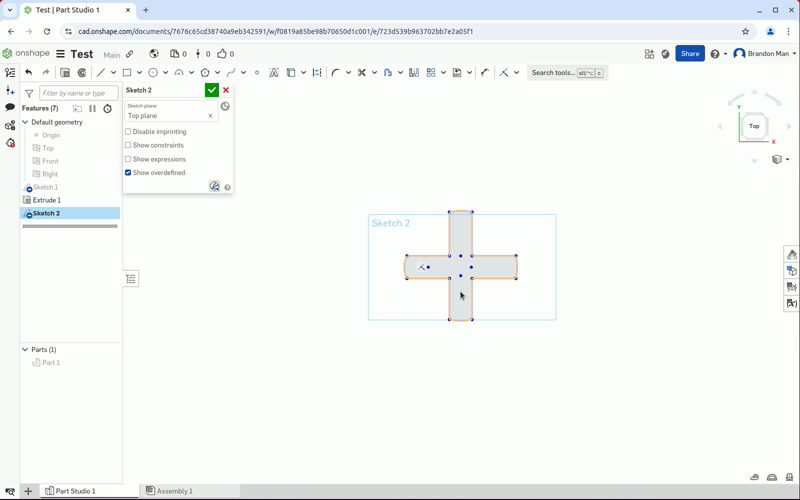
scroll(6)
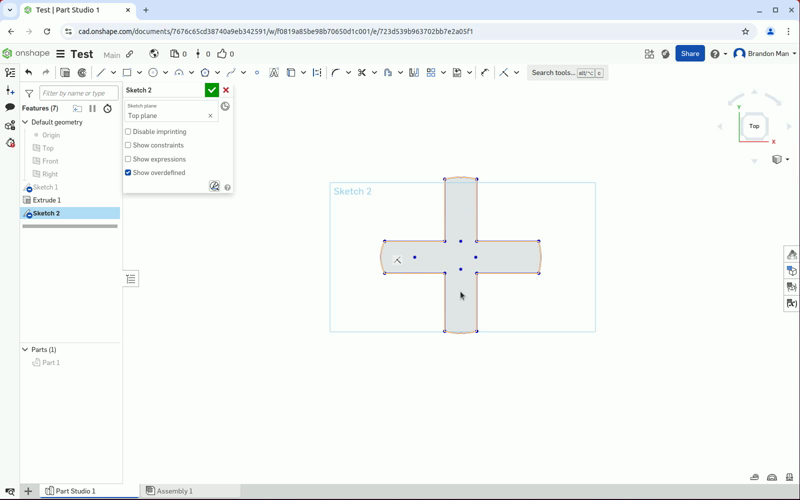
scroll(6)
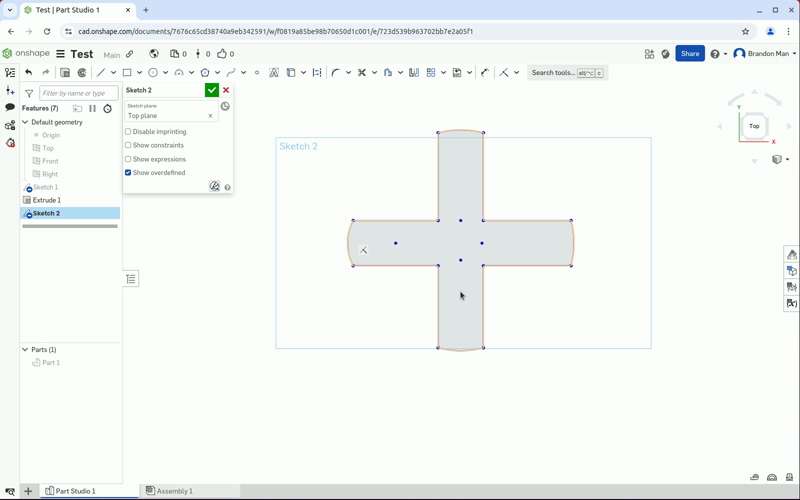
scroll(6)
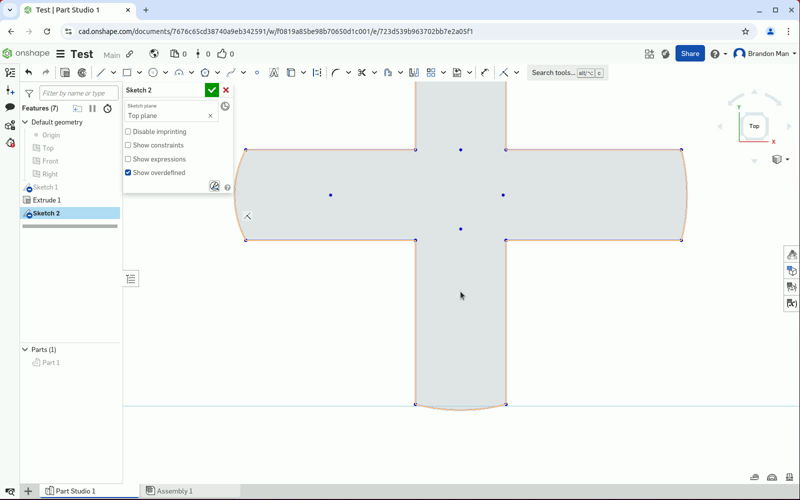
click(460, 291)
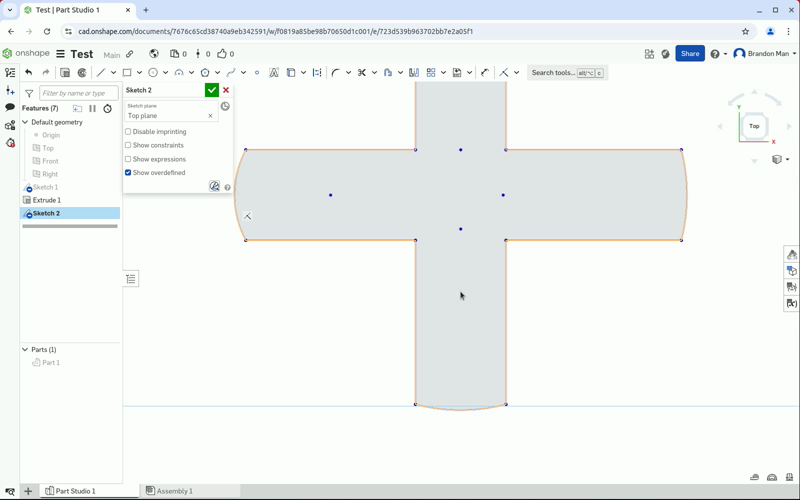
scroll(-6)
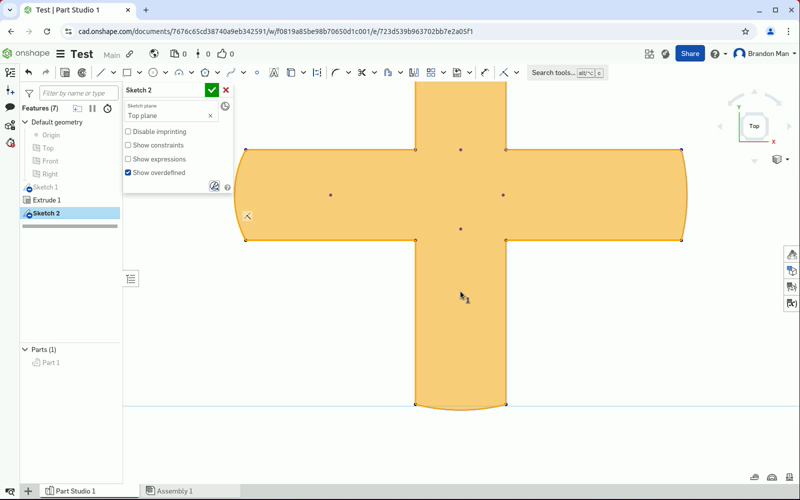
scroll(-6)
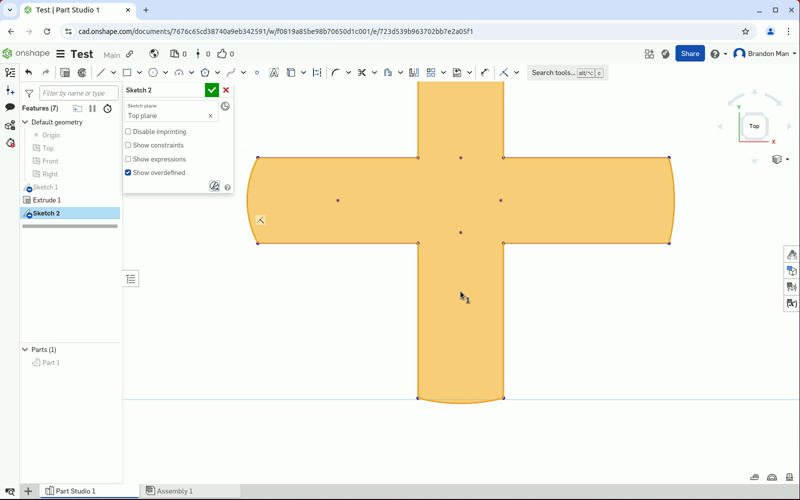
scroll(-6)
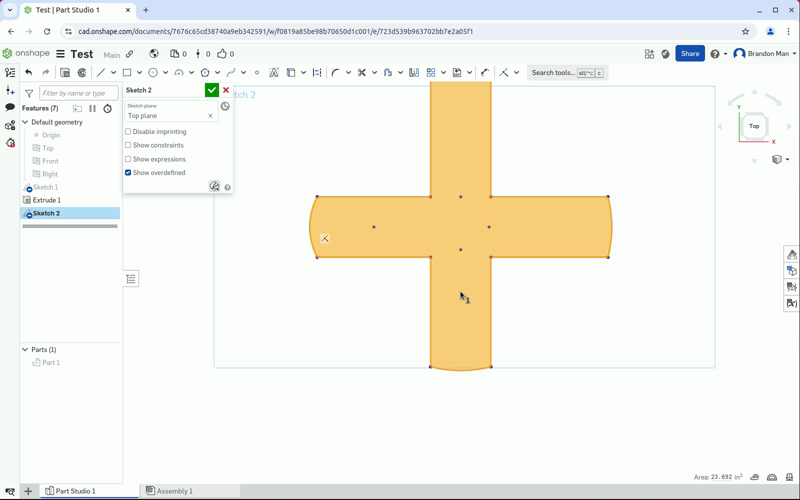
scroll(-6)
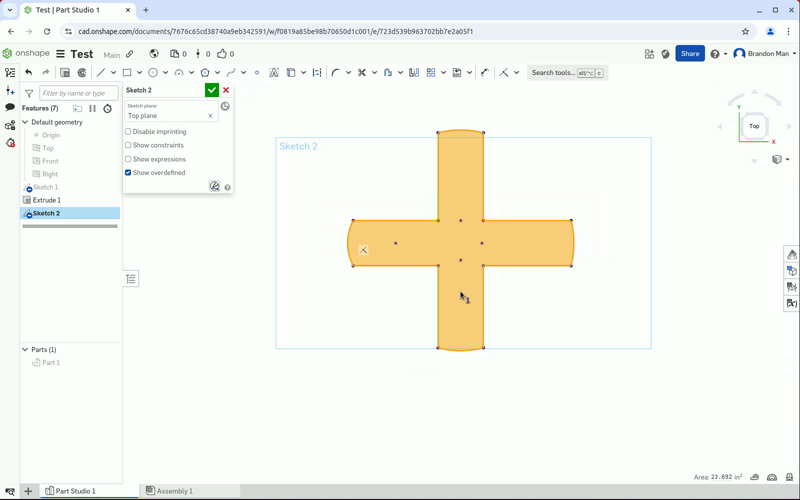
scroll(-6)
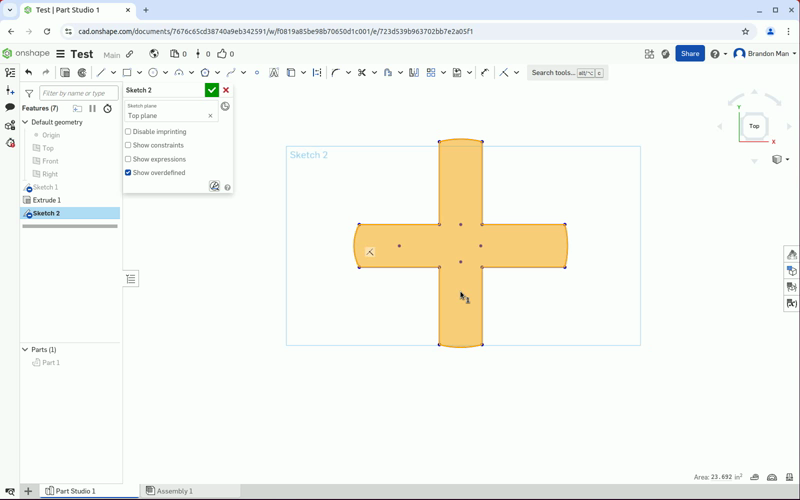
scroll(-6)
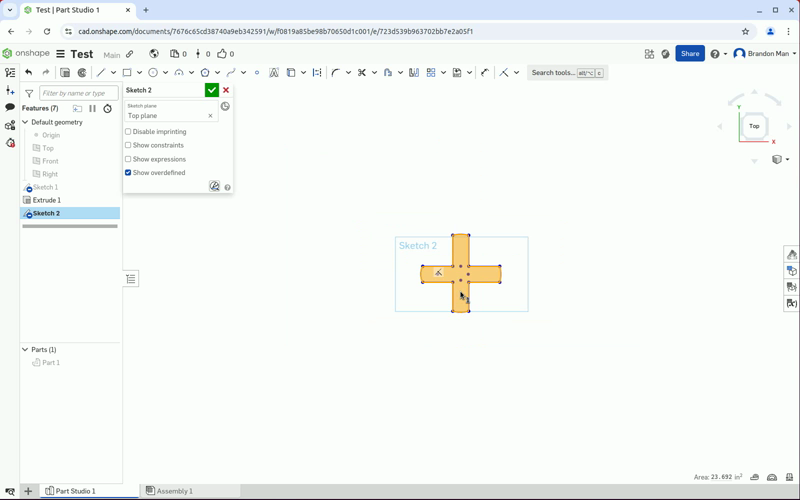
scroll(-6)
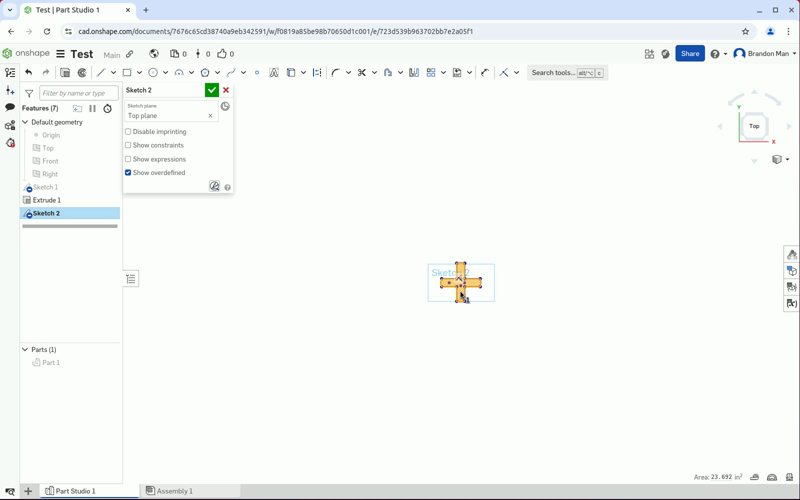
mouse_move(73, 352)
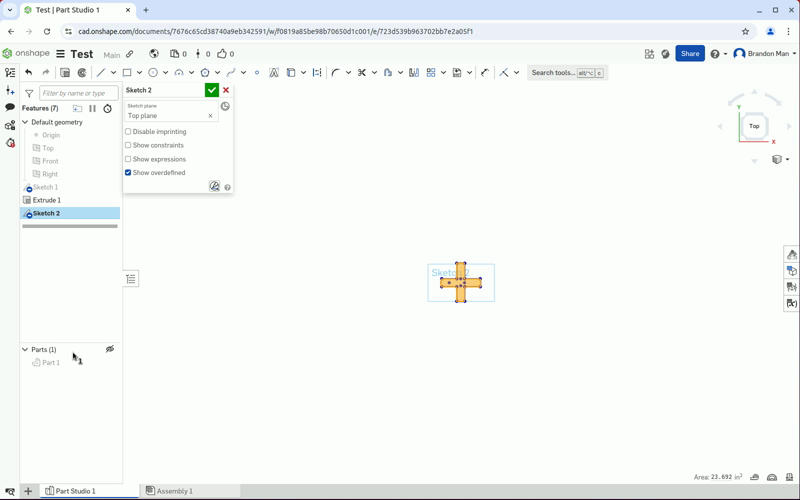
key(shift+y)
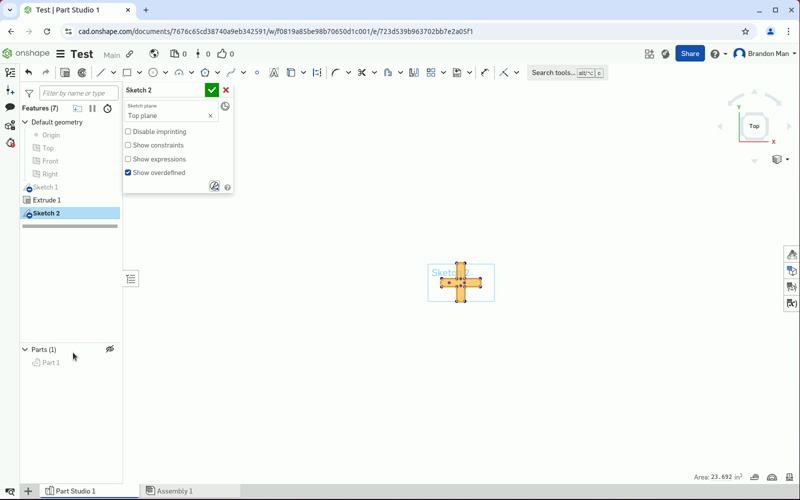
key(shift+e)
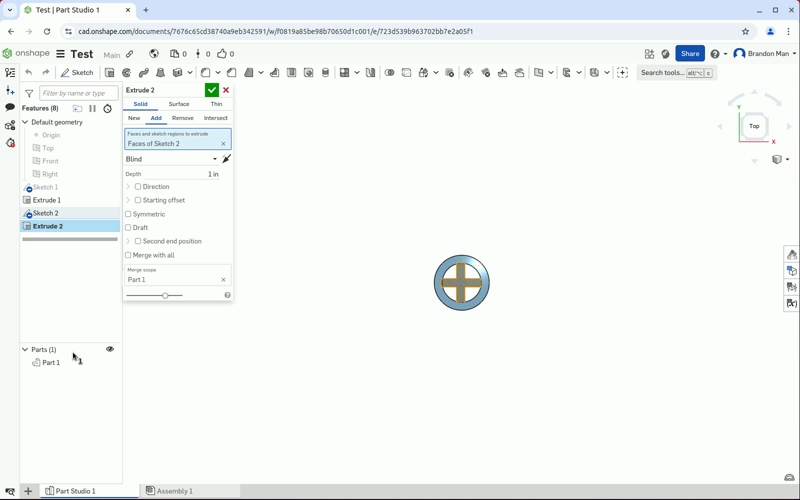
mouse_move(143, 106)
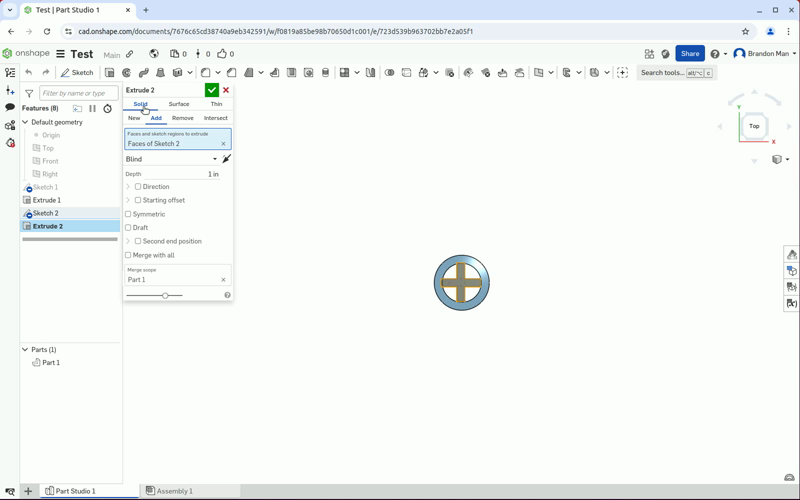
click(143, 106)
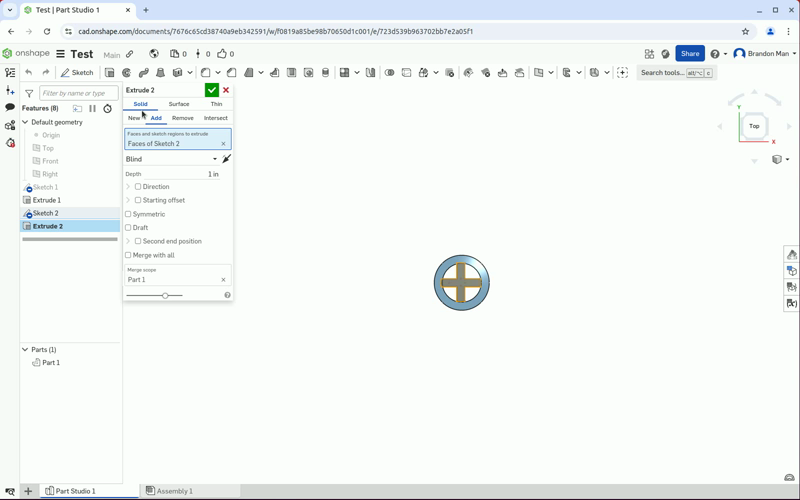
mouse_move(137, 120)
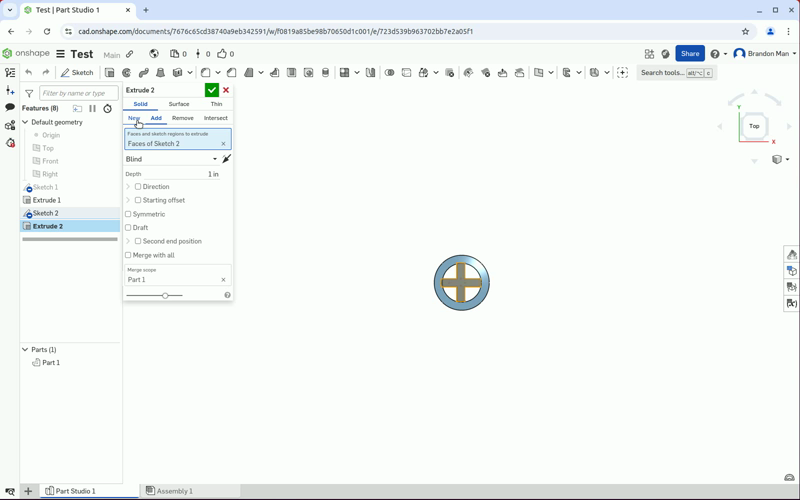
click(137, 120)
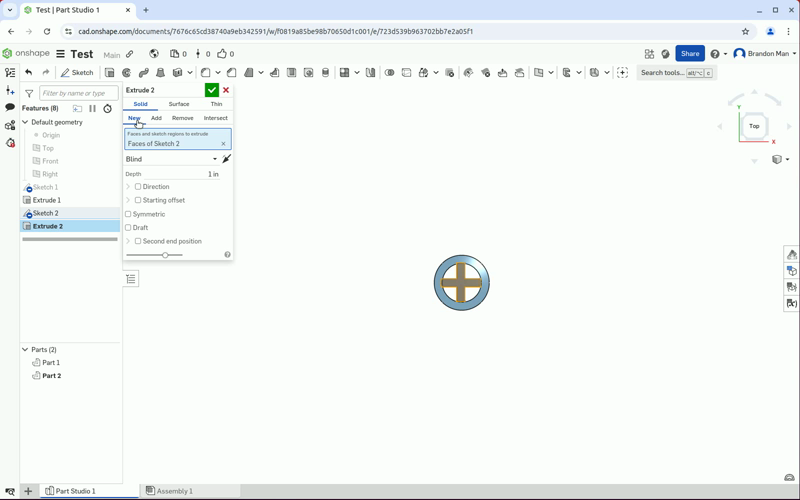
key(tab, 4)
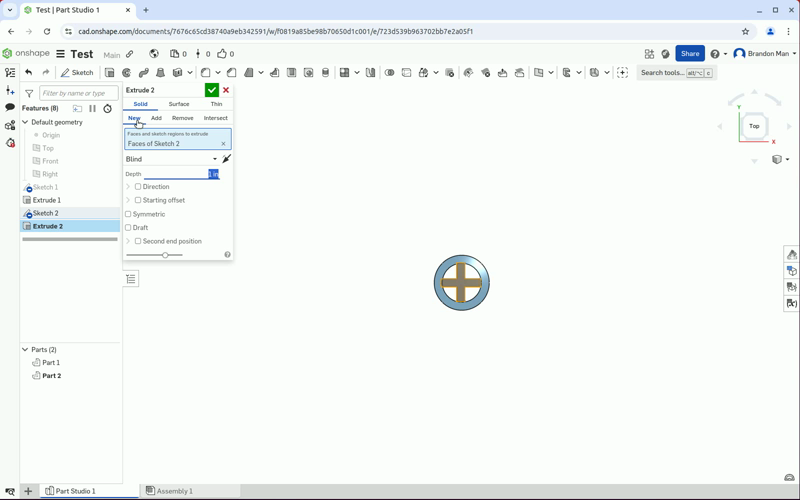
text(22.627)
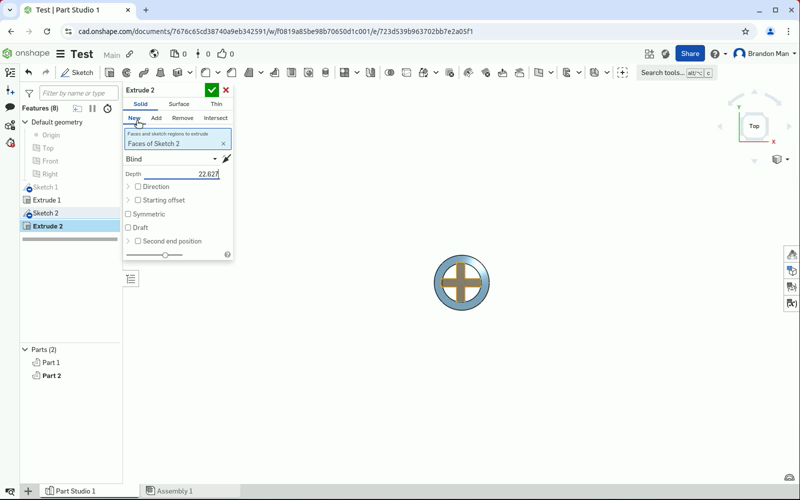
key(enter)
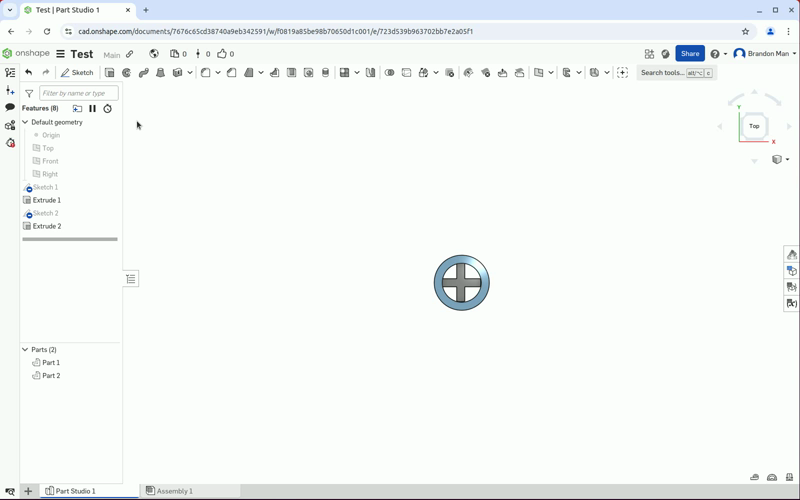
key(shift+h)
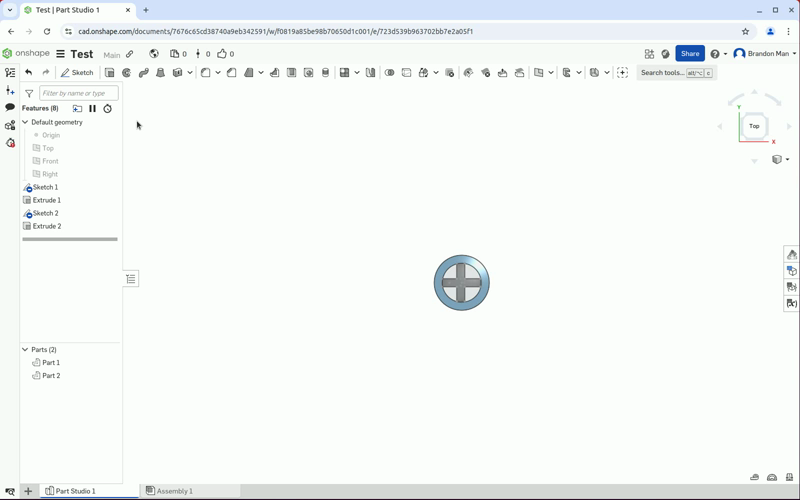
key(shift+h)
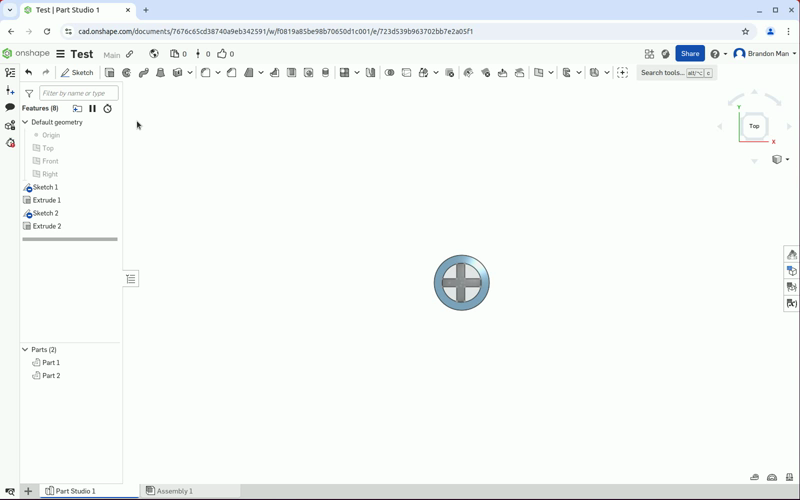
key(shift+7)
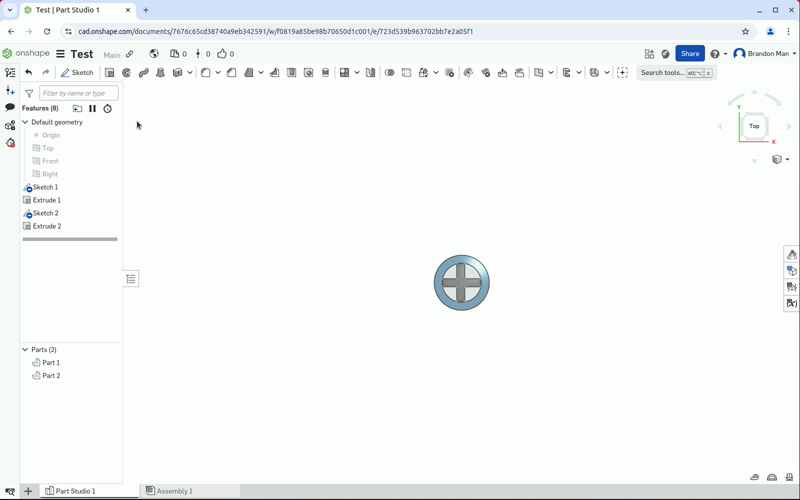
key(up, 3)
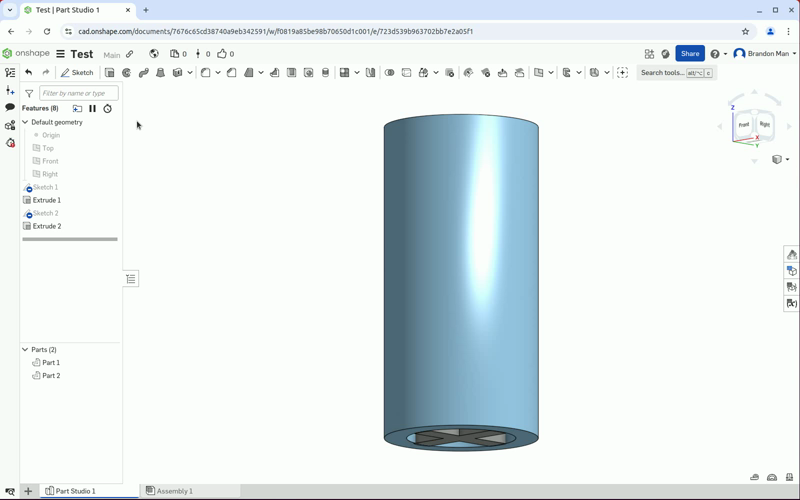
key(left, 3)
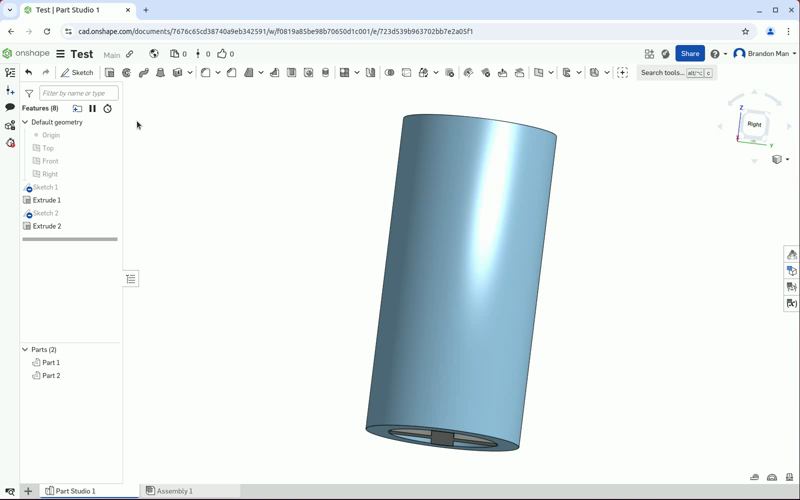
key(right, 3)
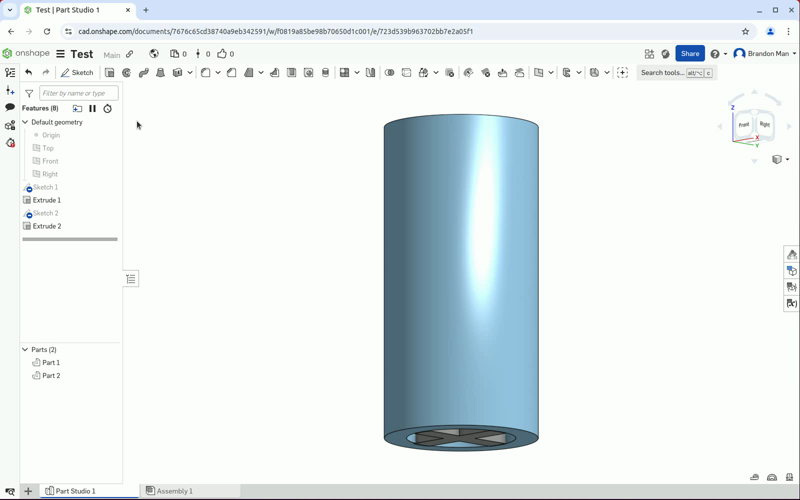
key(down, 3)
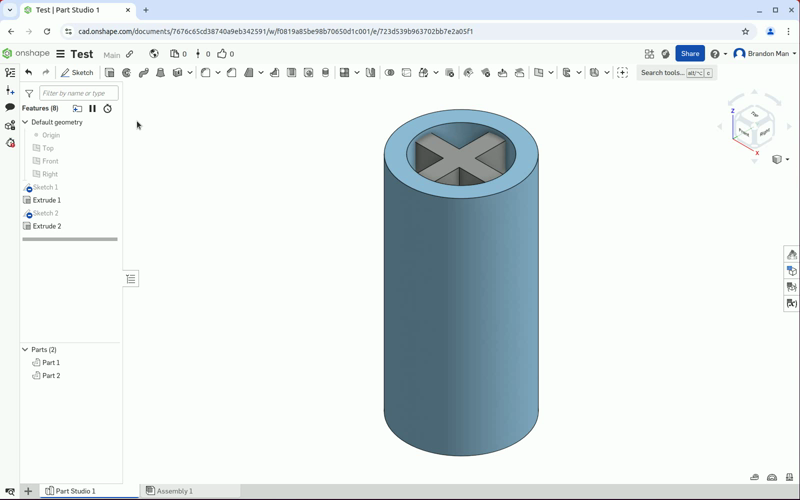
mouse_move(73, 189)
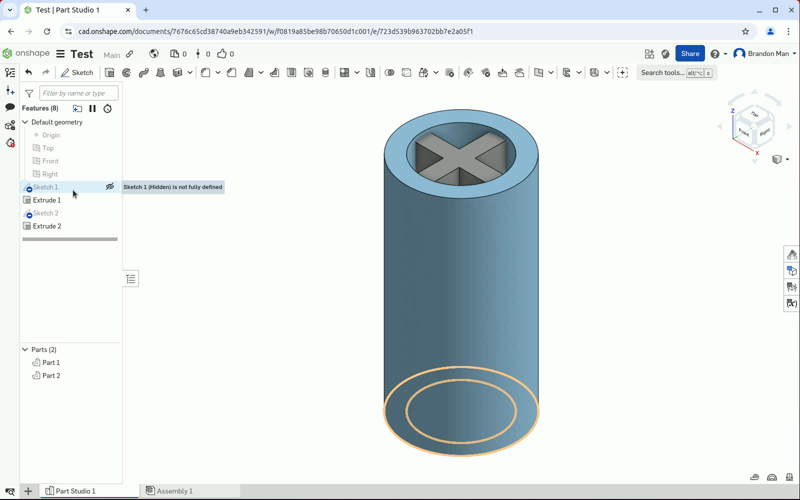
click(73, 189)